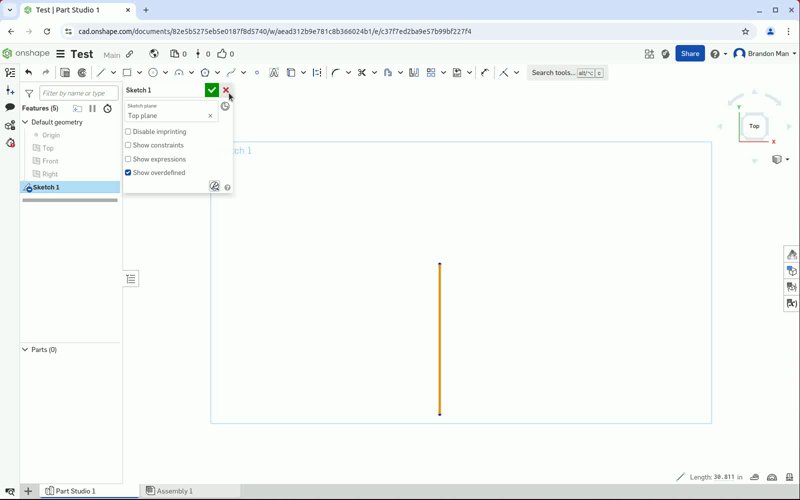
key(shift+h)
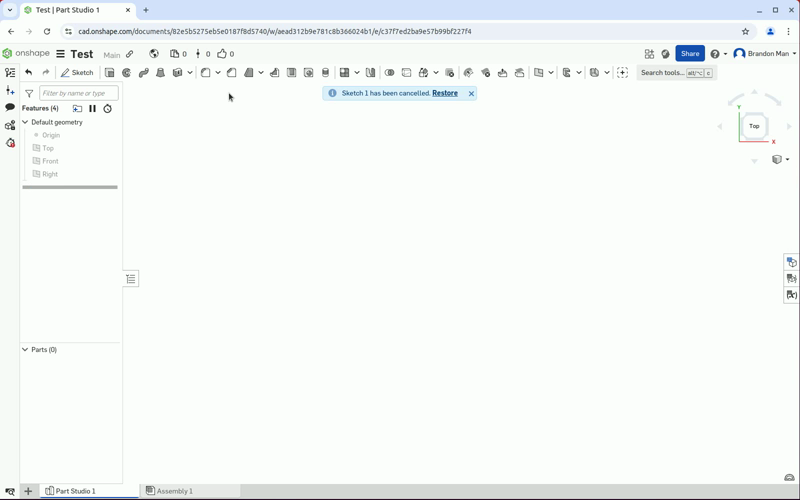
mouse_move(73, 352)
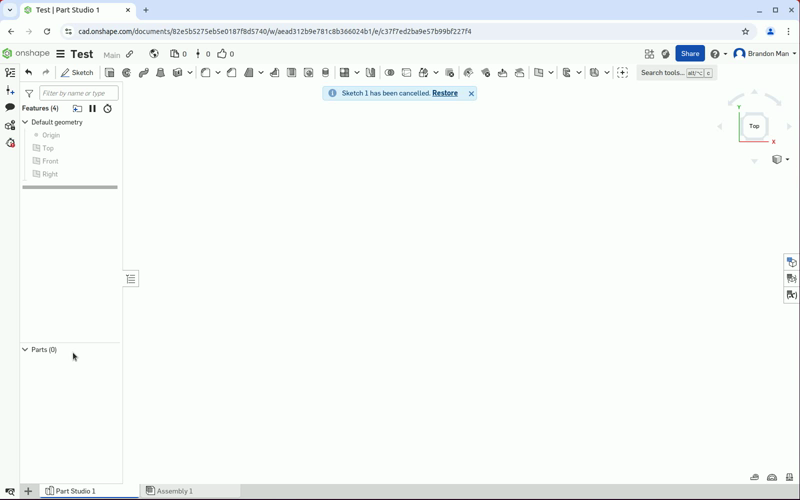
key(y)
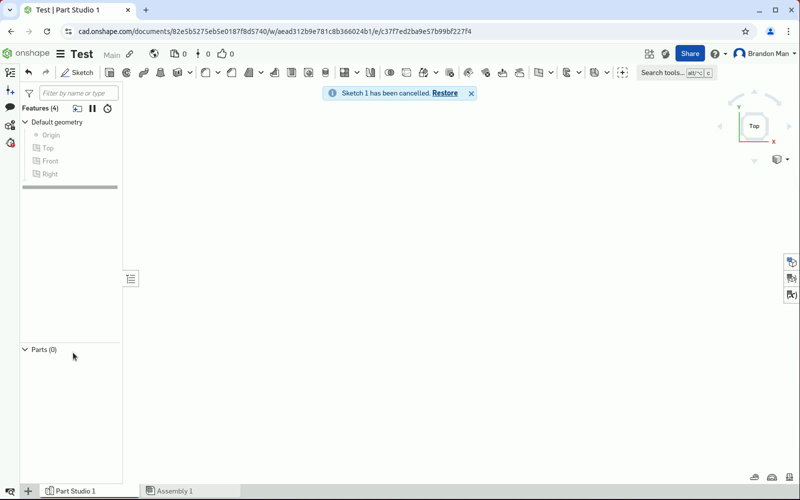
key(shift+p)
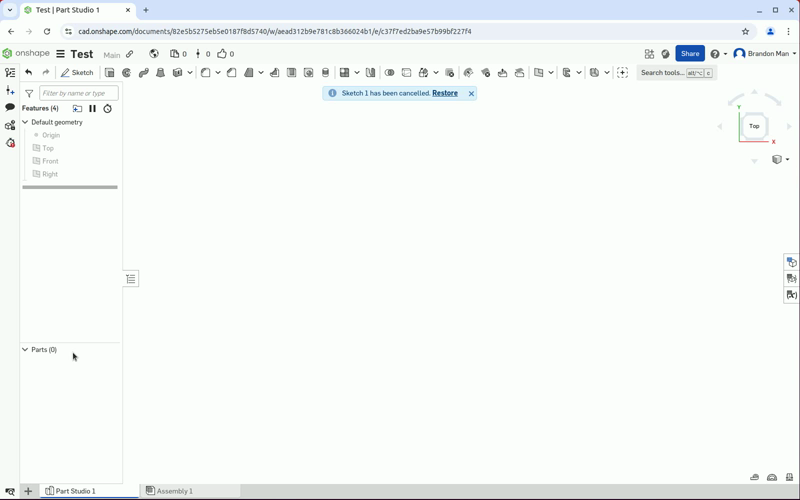
key(space)
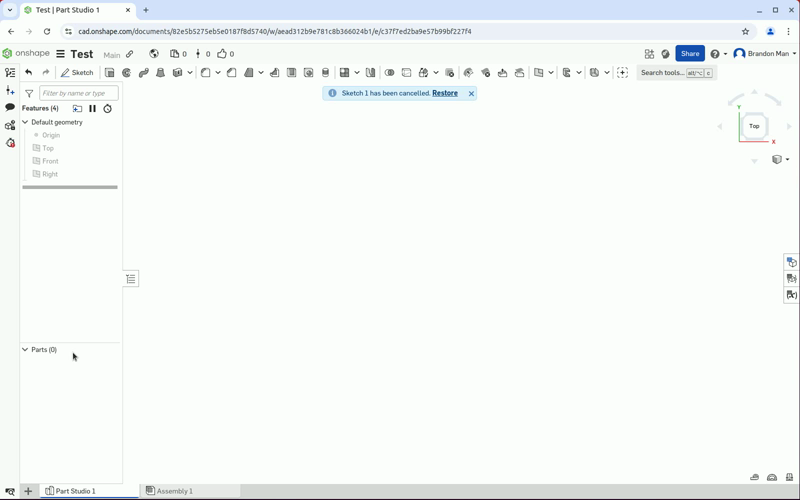
key_down(shift)
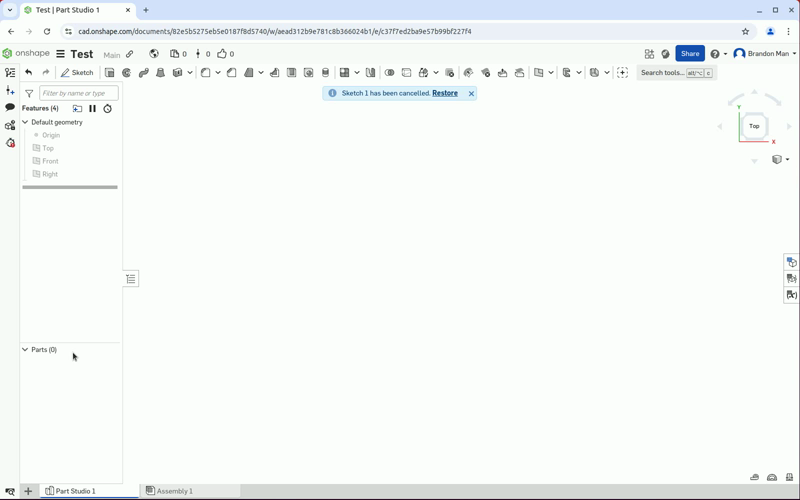
key(up)
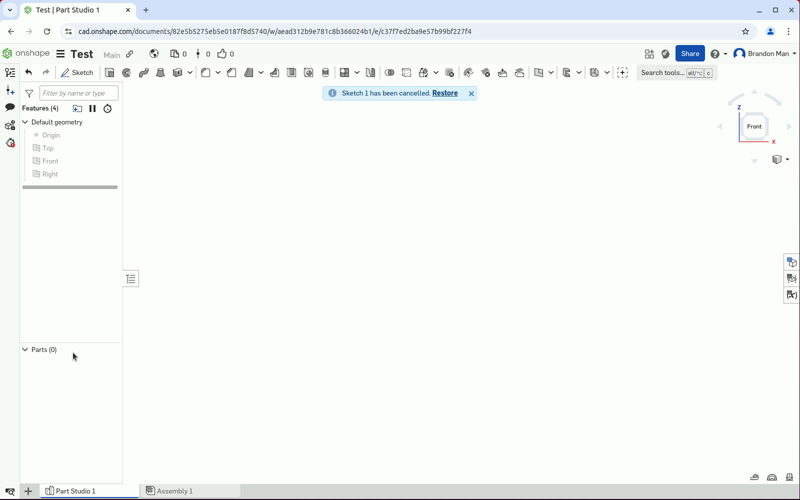
key_up(shift)
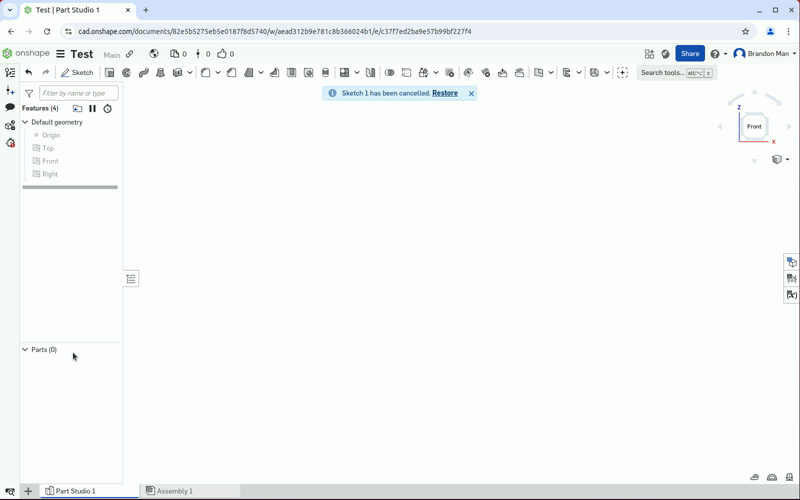
mouse_move(73, 352)
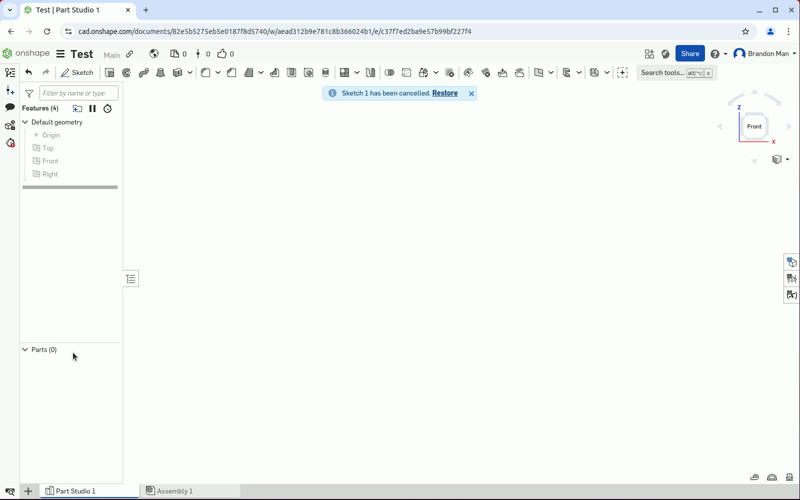
key(shift+y)
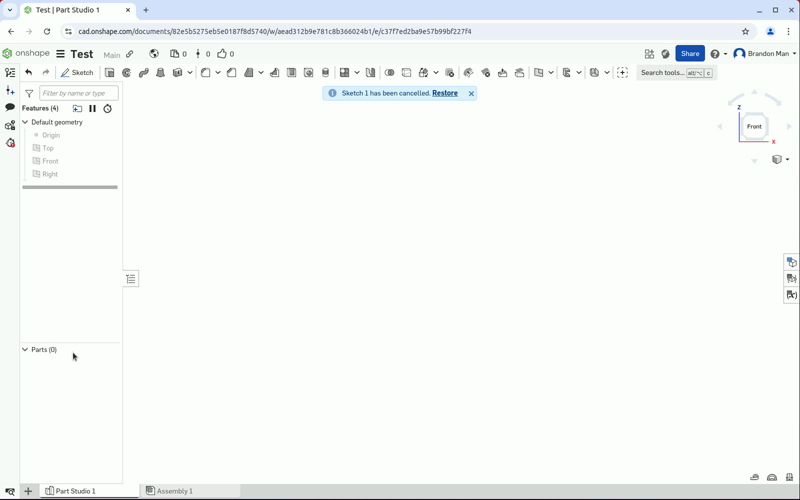
key(shift+s)
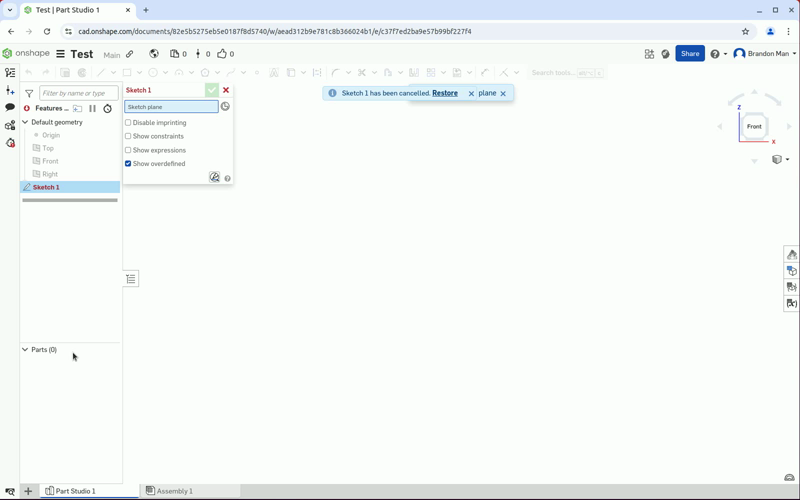
mouse_move(73, 163)
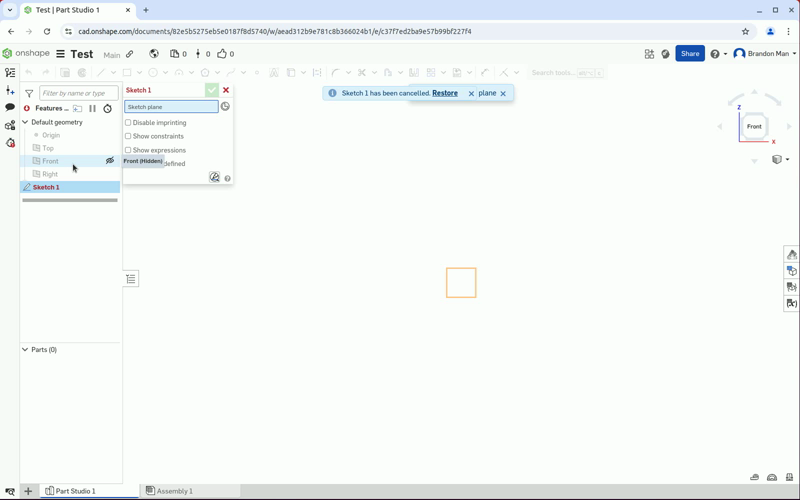
click(73, 163)
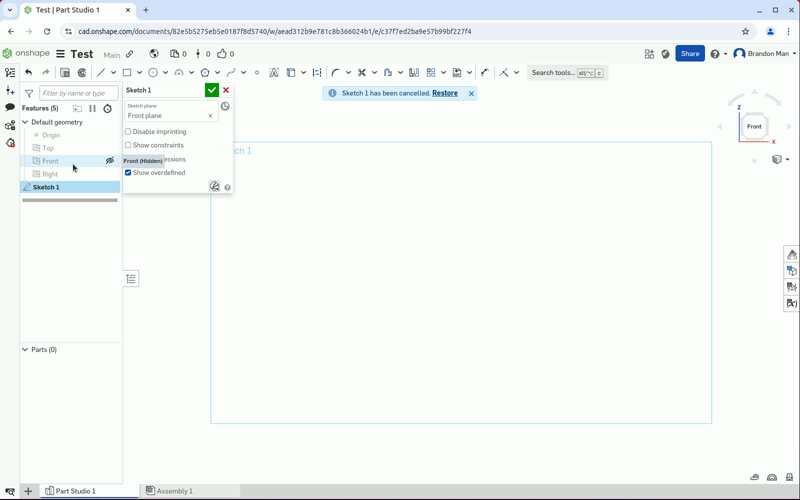
mouse_move(73, 352)
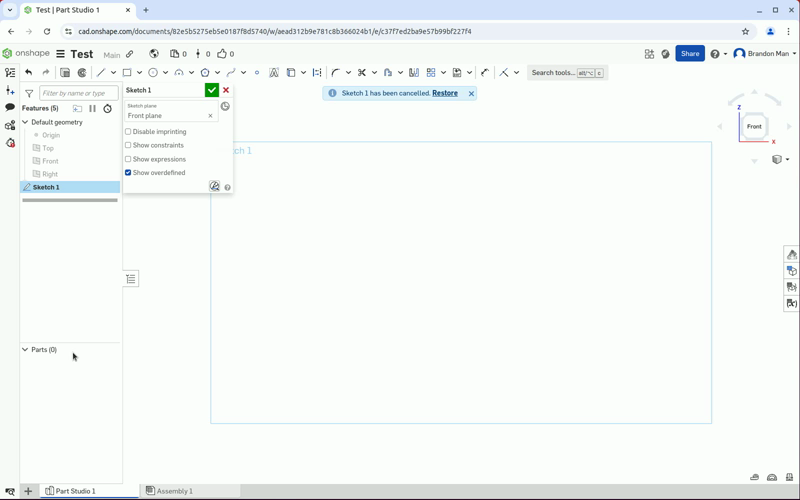
key(y)
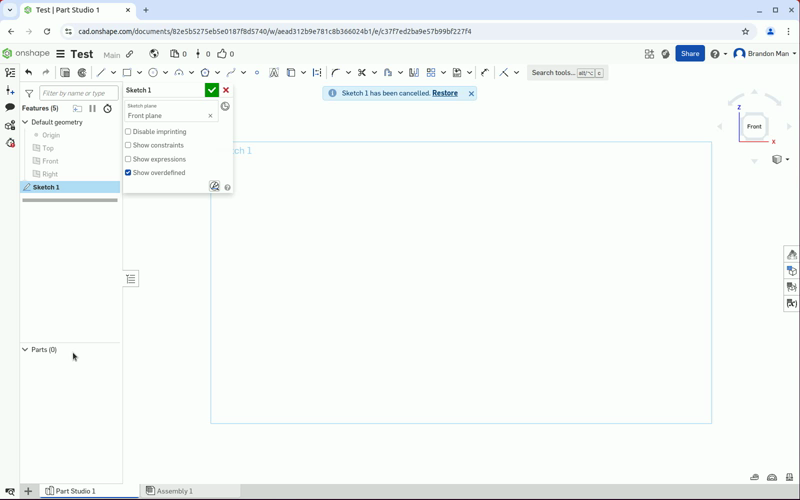
key(l)
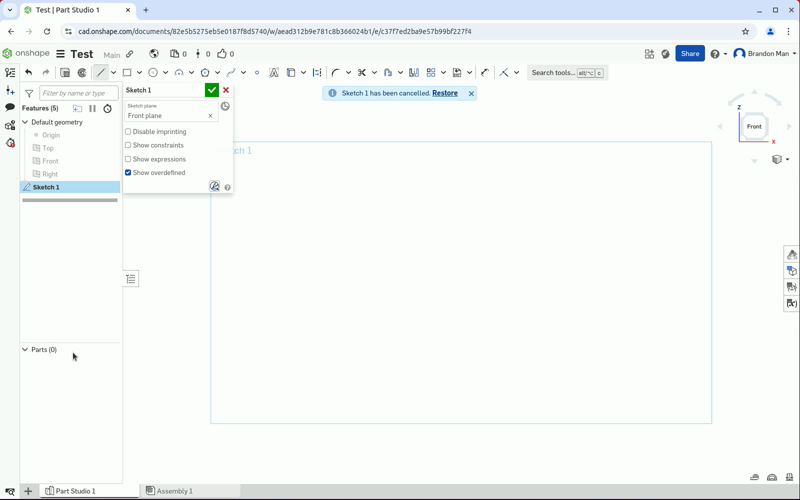
key_down(shift)
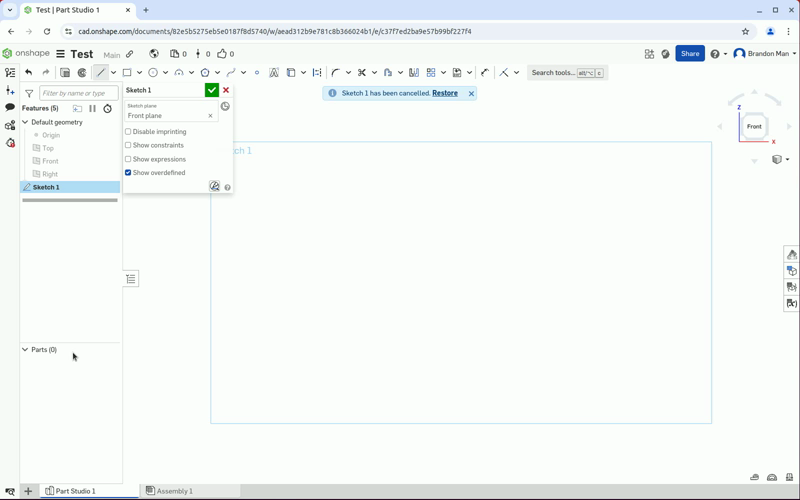
mouse_move(467, 275)
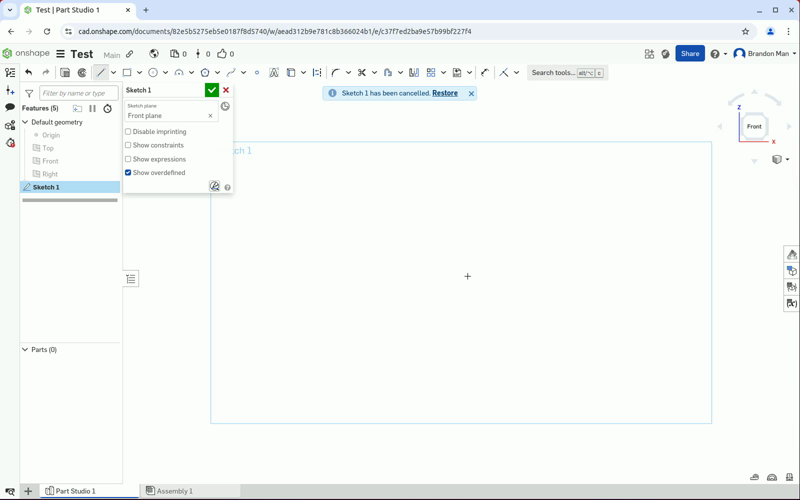
click(467, 275)
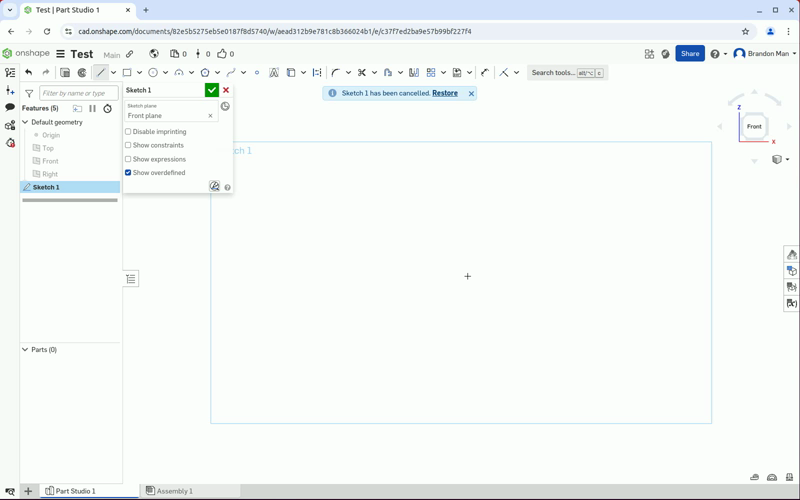
key_up(shift)
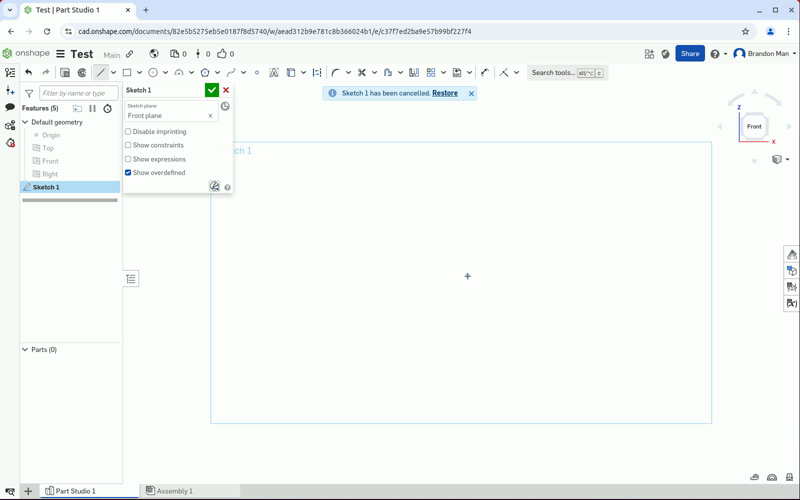
key_down(shift)
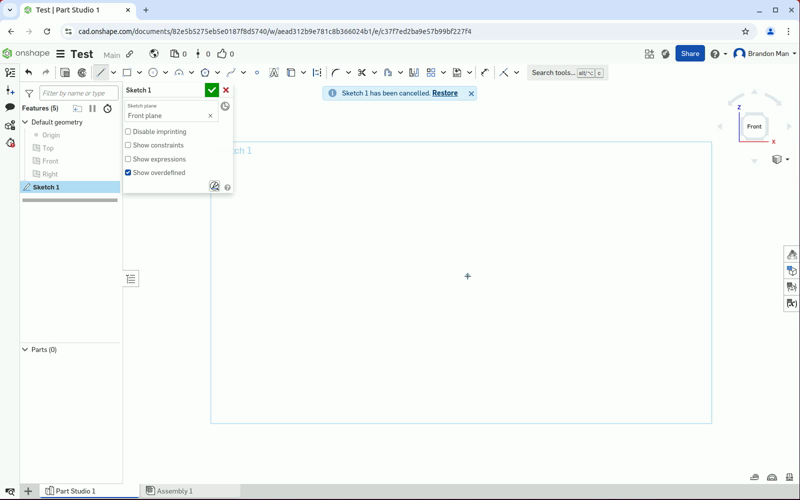
mouse_move(497, 275)
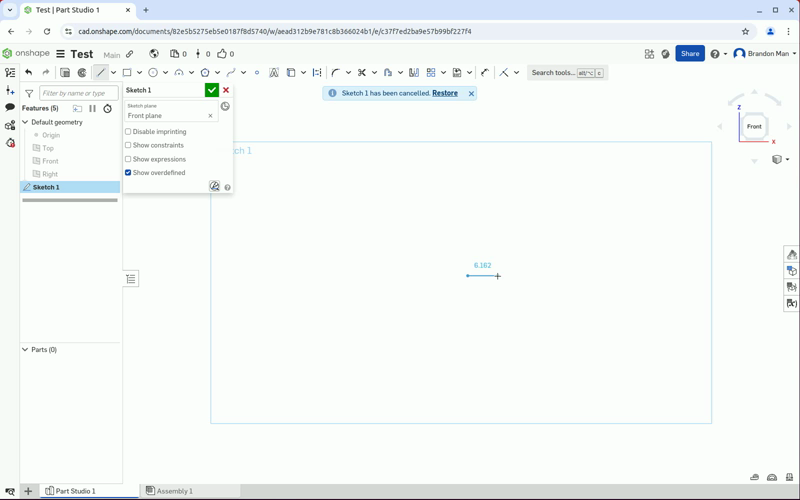
mouse_move(527, 276)
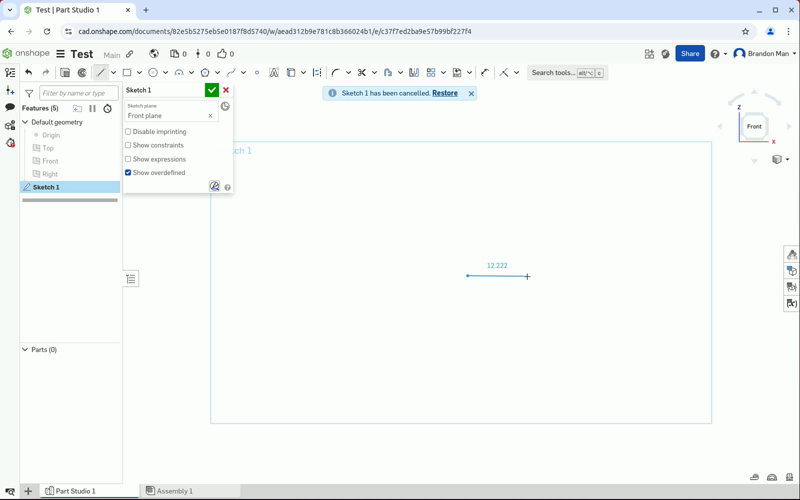
click(527, 276)
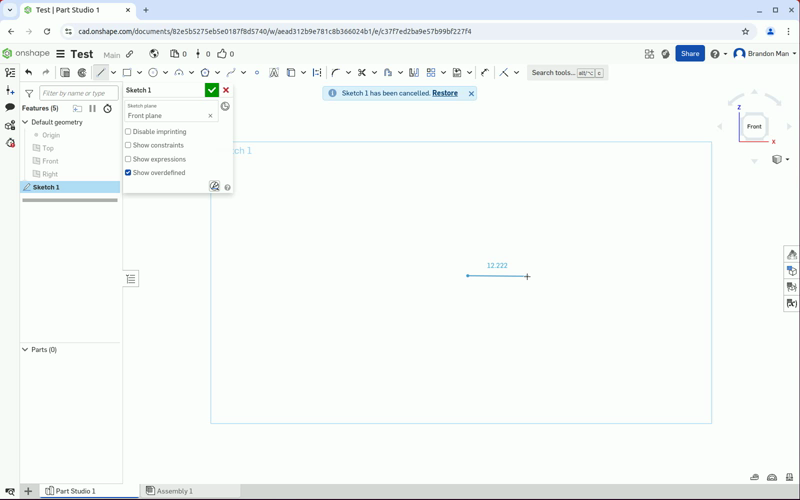
key_up(shift)
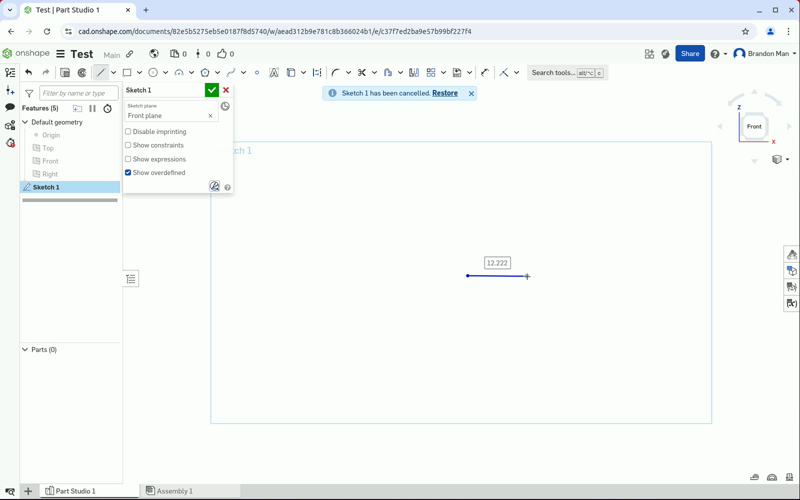
key_down(shift)
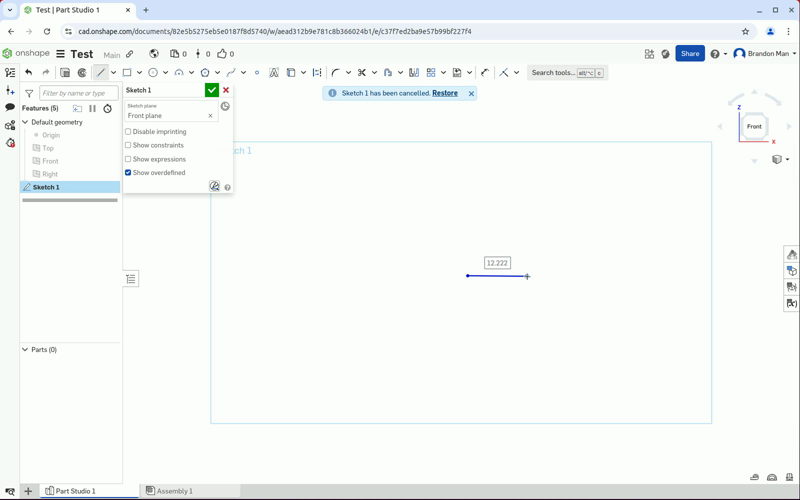
mouse_move(527, 208)
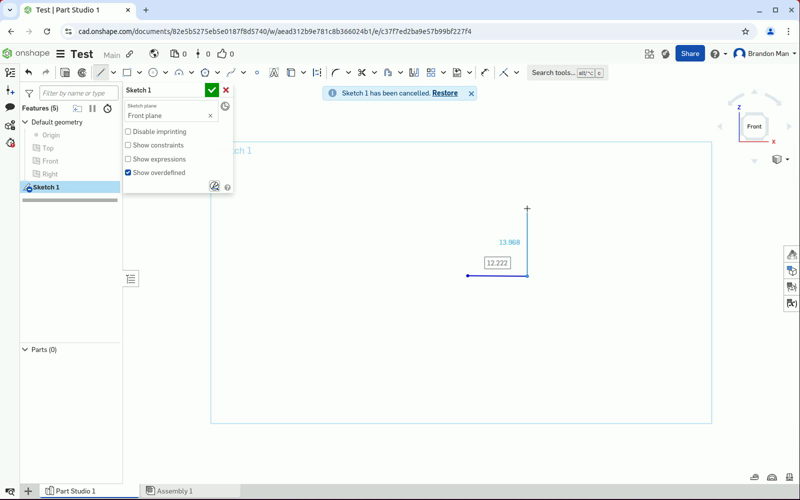
click(527, 208)
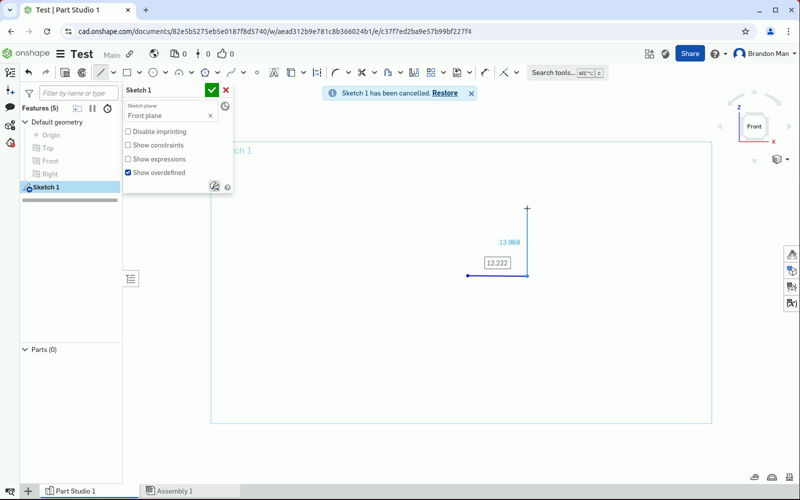
key_up(shift)
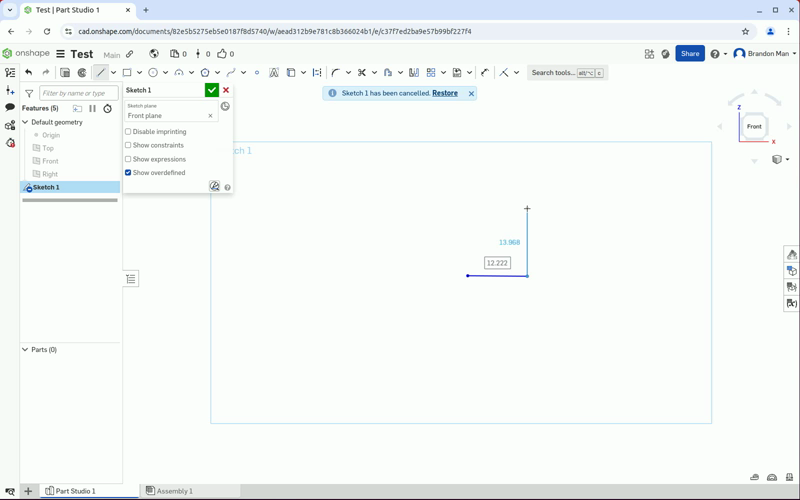
key(esc)
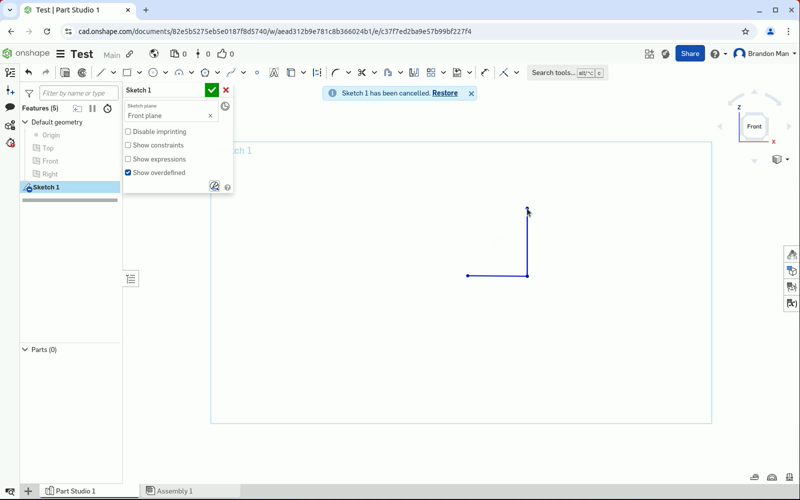
key(a)
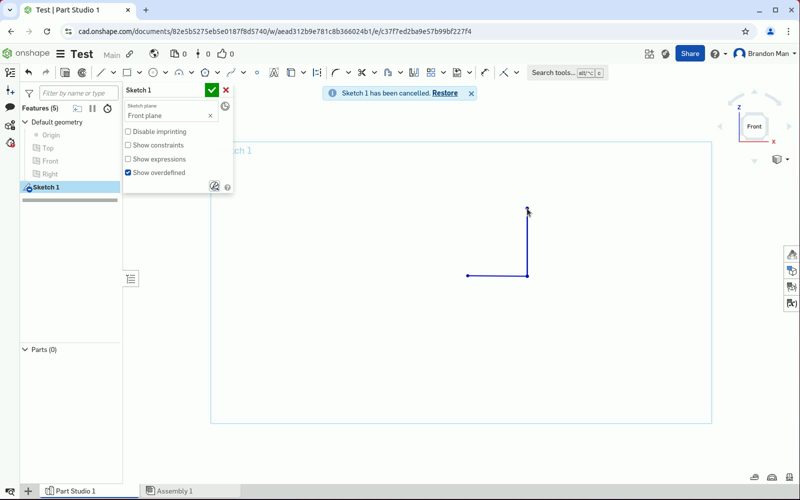
mouse_move(527, 208)
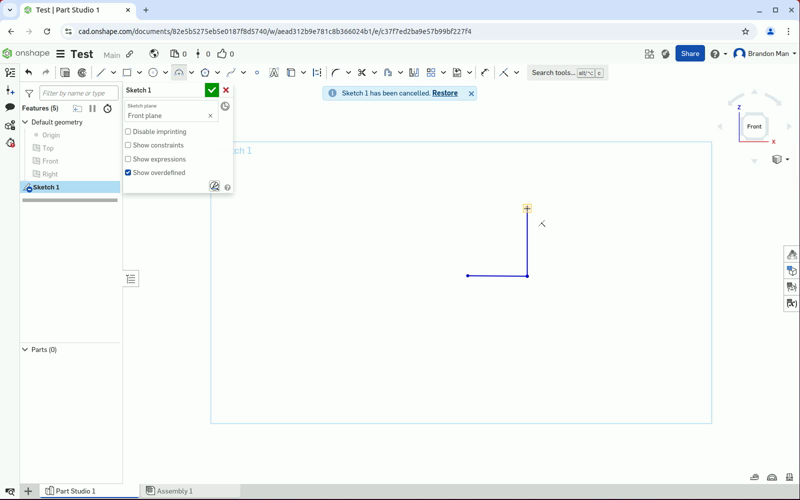
click(527, 208)
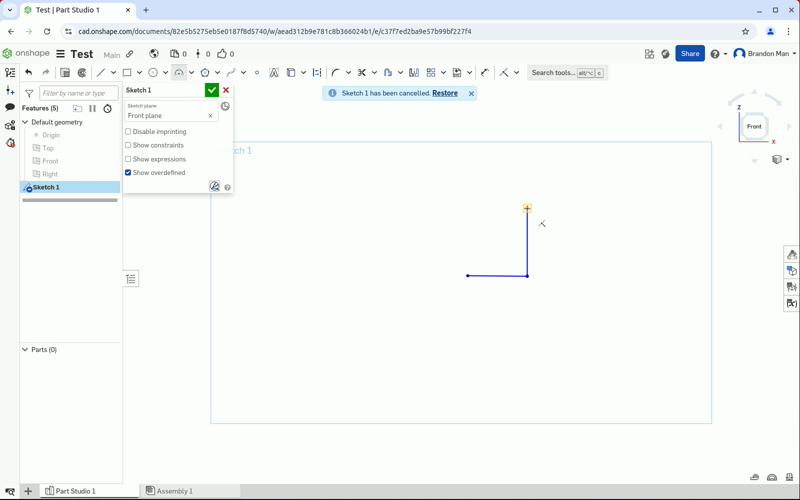
key_down(shift)
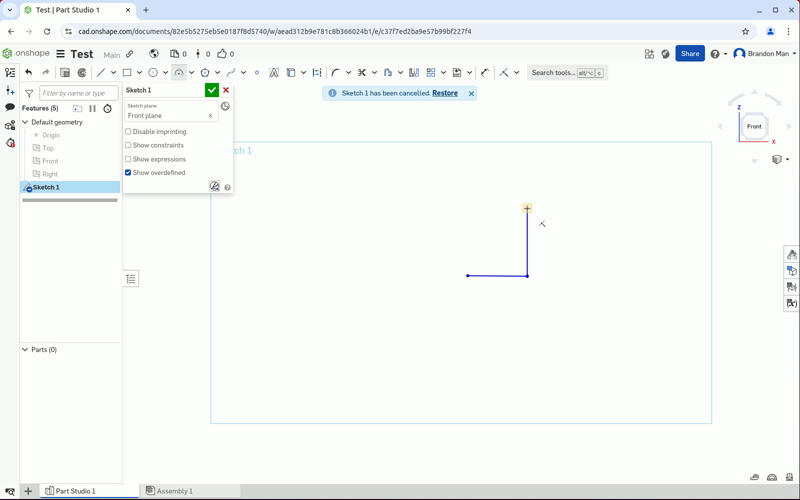
mouse_move(467, 208)
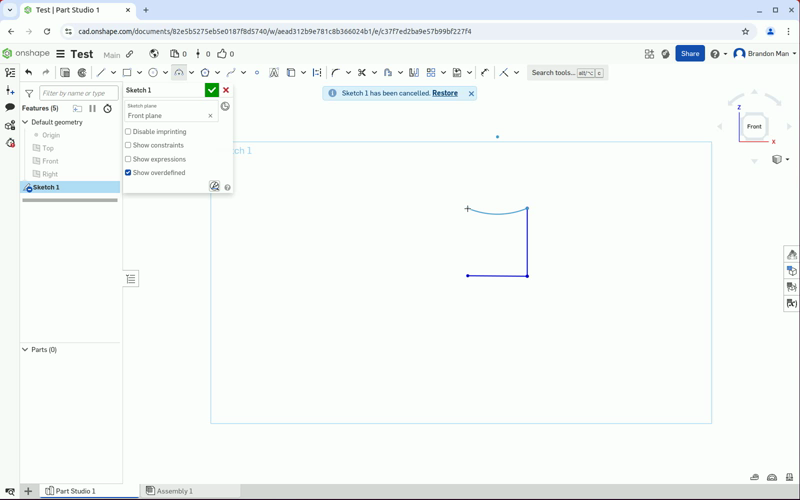
click(467, 208)
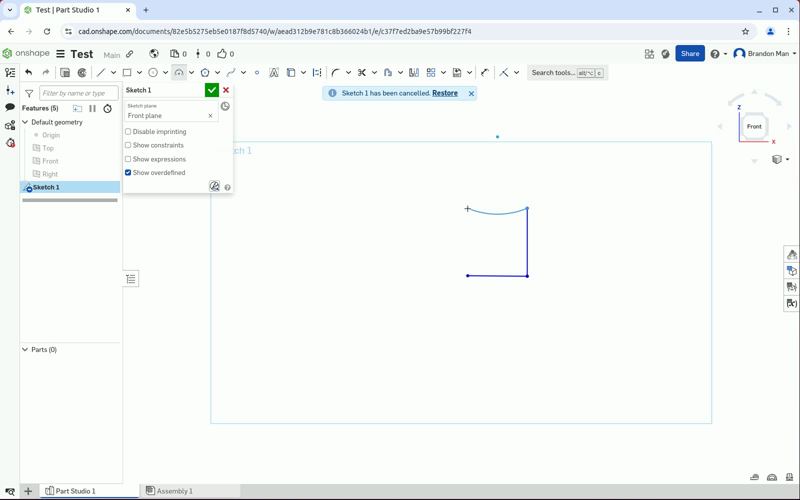
mouse_move(497, 178)
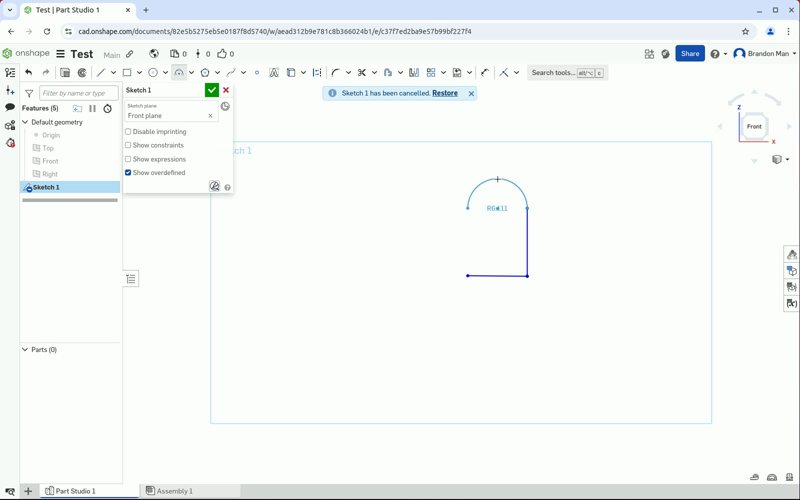
click(497, 178)
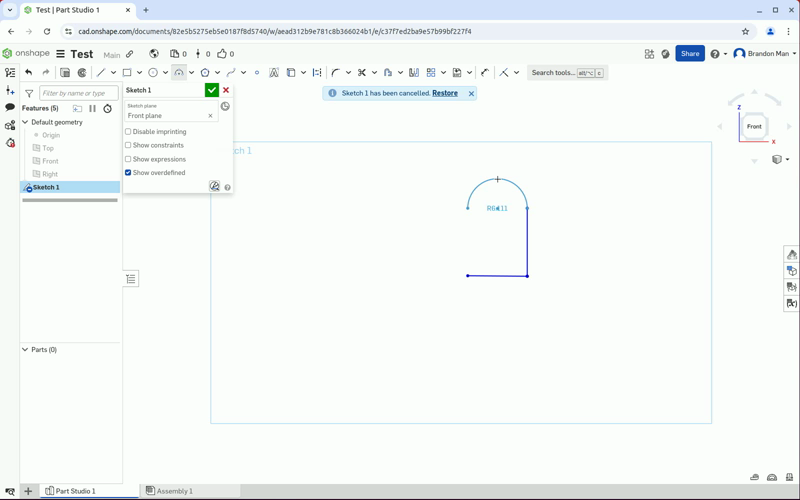
key_up(shift)
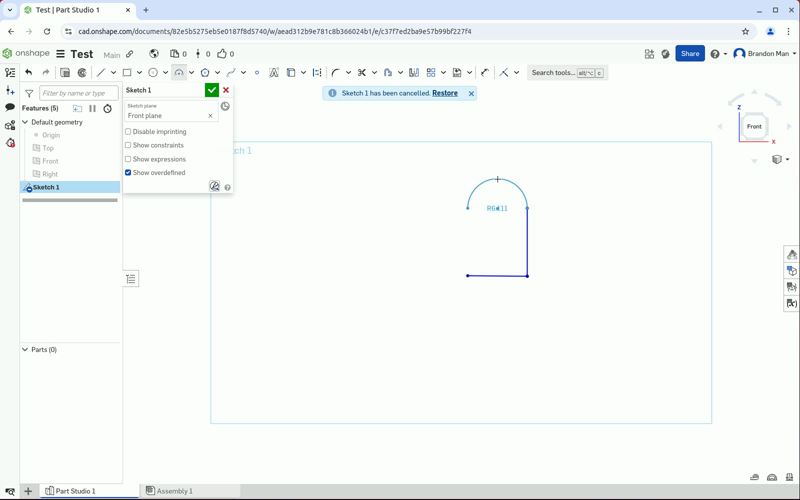
key(esc)
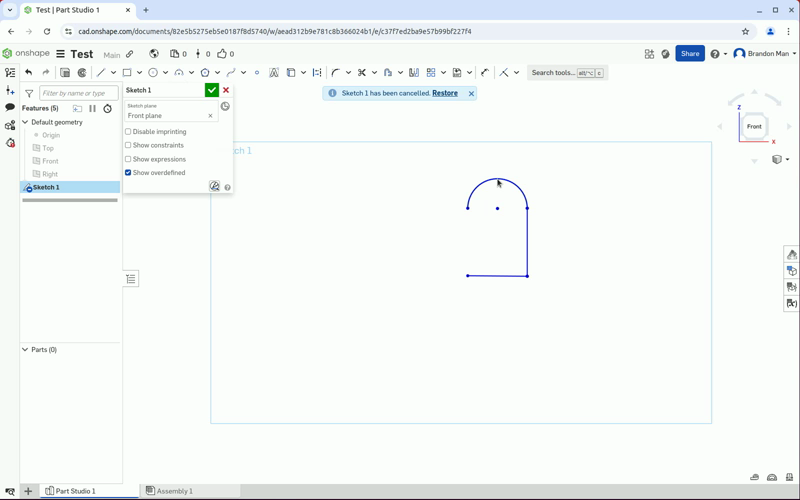
key(l)
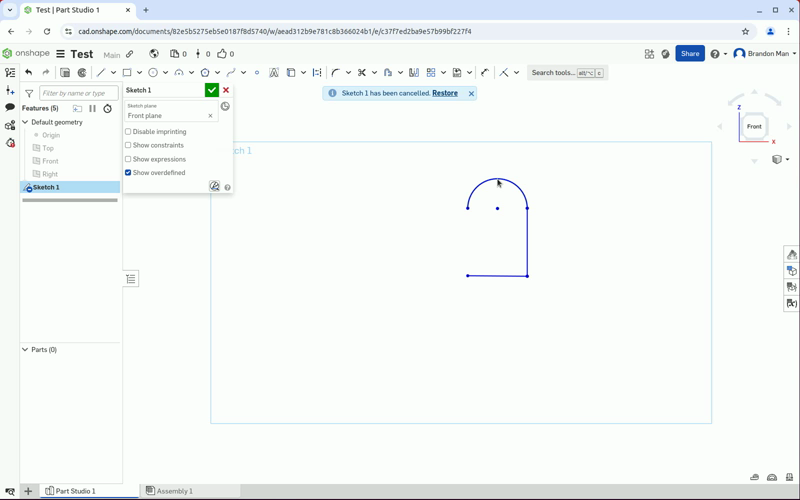
mouse_move(467, 208)
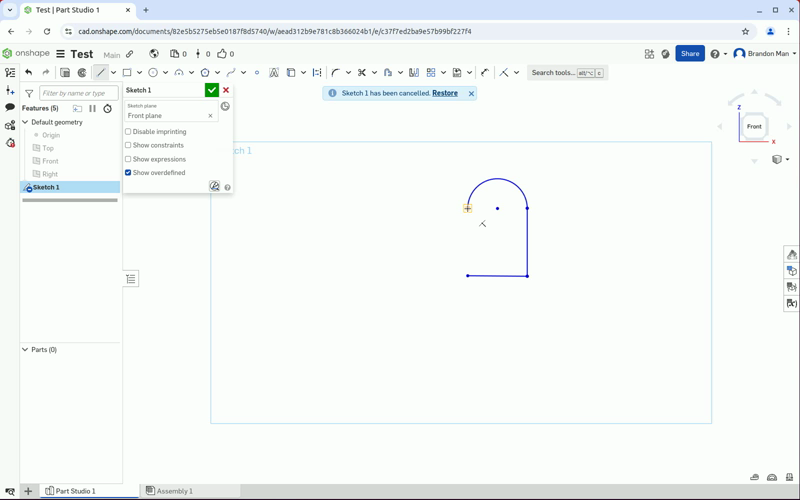
click(467, 208)
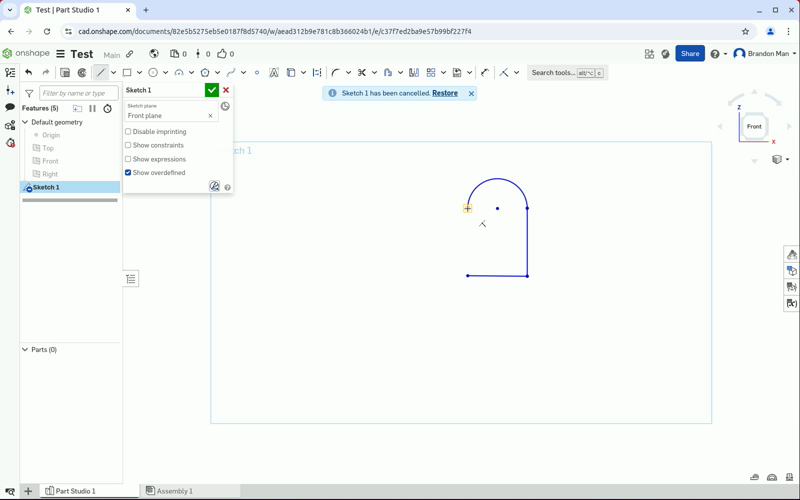
key_down(shift)
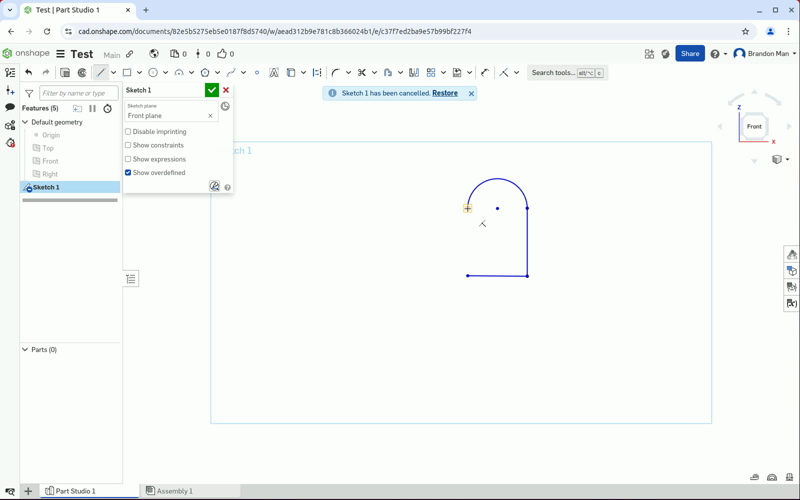
mouse_move(467, 275)
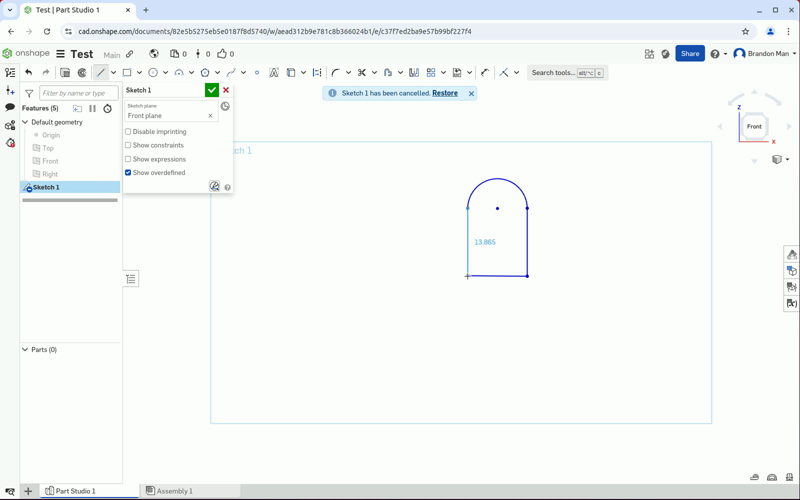
key_up(shift)
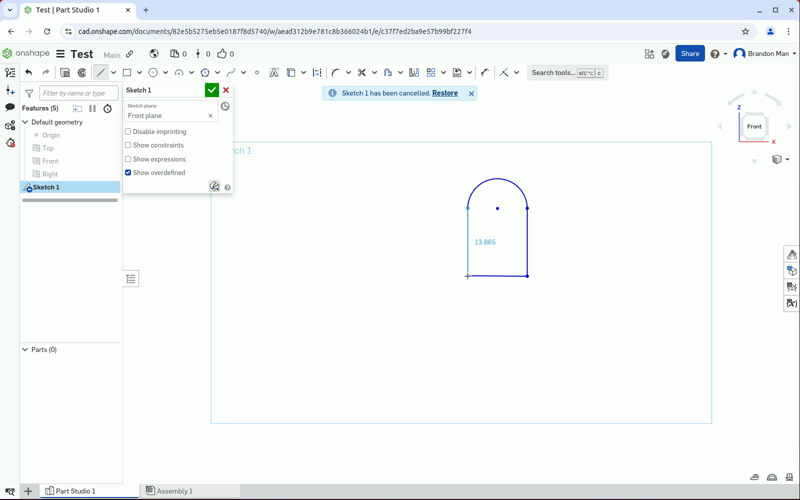
click(467, 275)
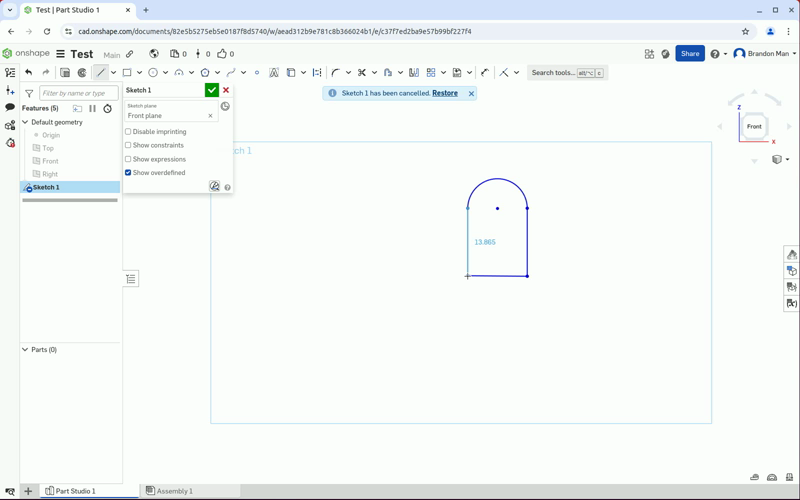
key(esc)
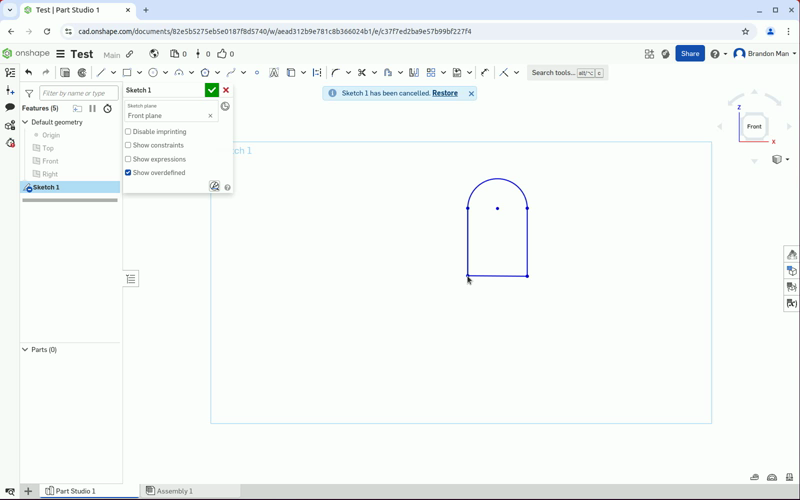
key(l)
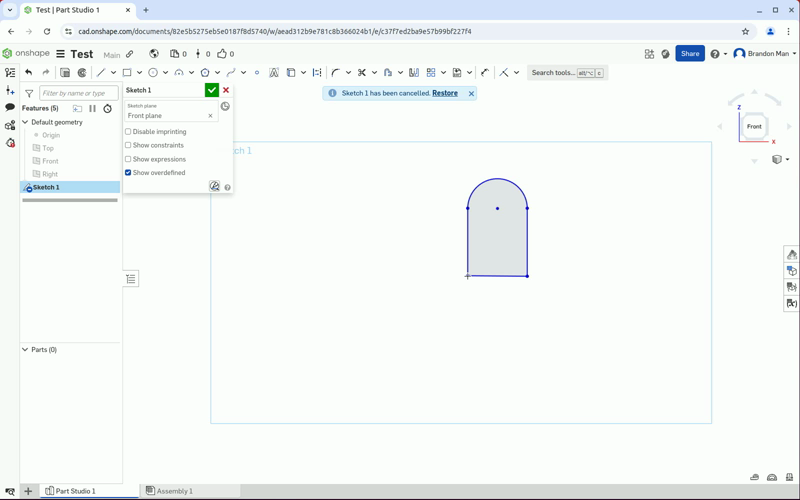
key_down(shift)
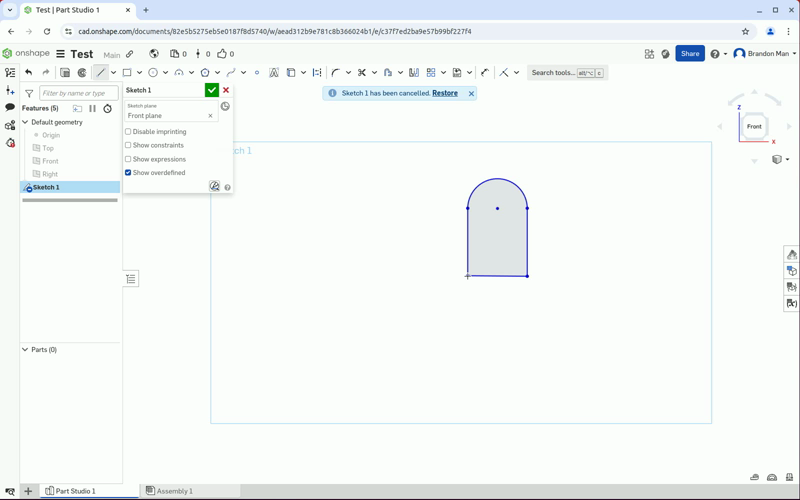
mouse_move(474, 268)
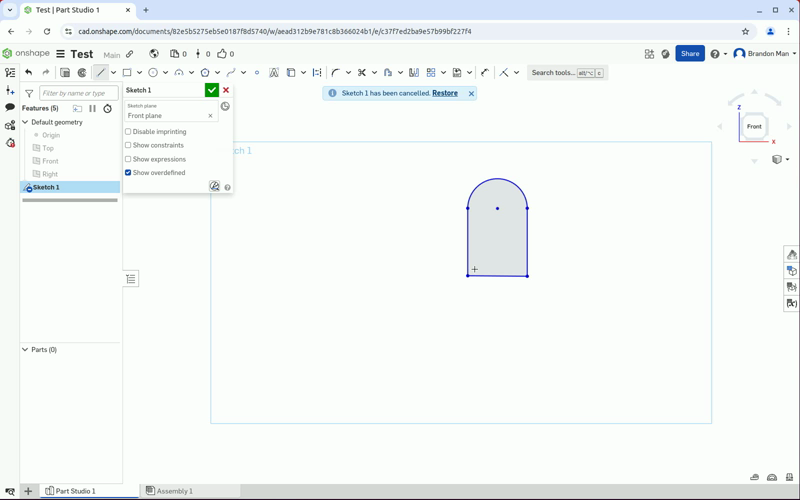
click(474, 268)
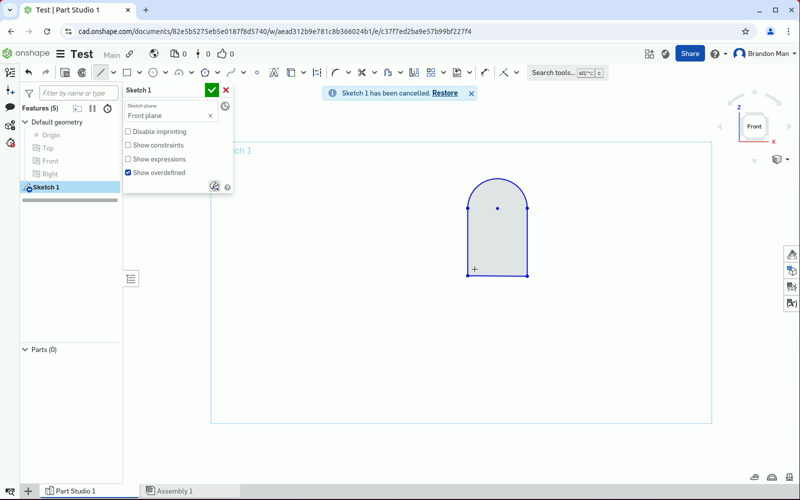
key_up(shift)
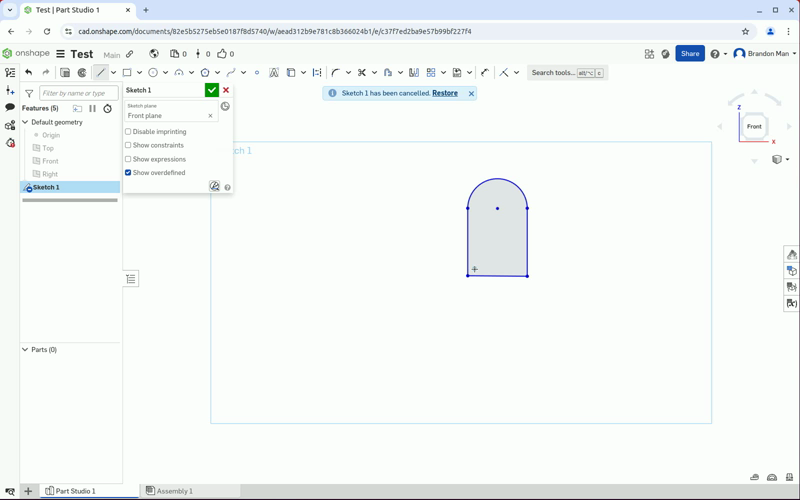
key_down(shift)
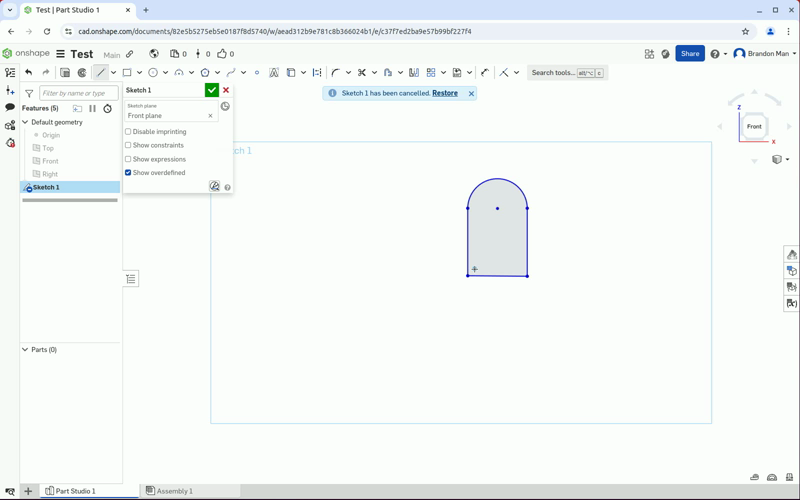
mouse_move(504, 268)
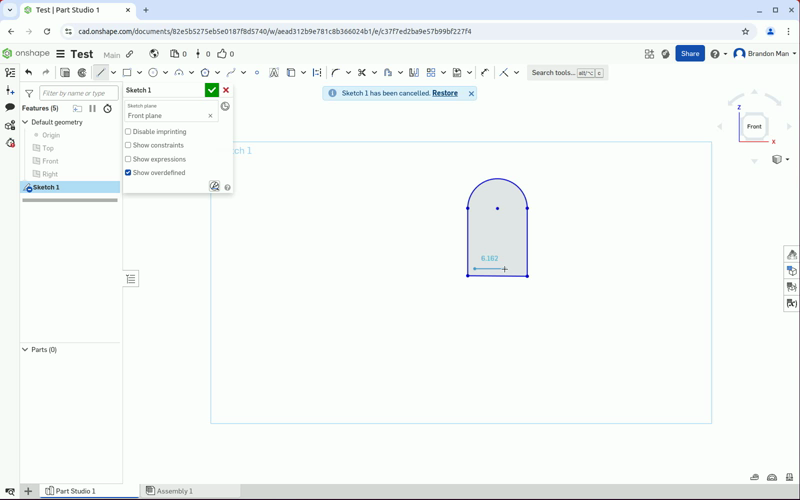
mouse_move(520, 268)
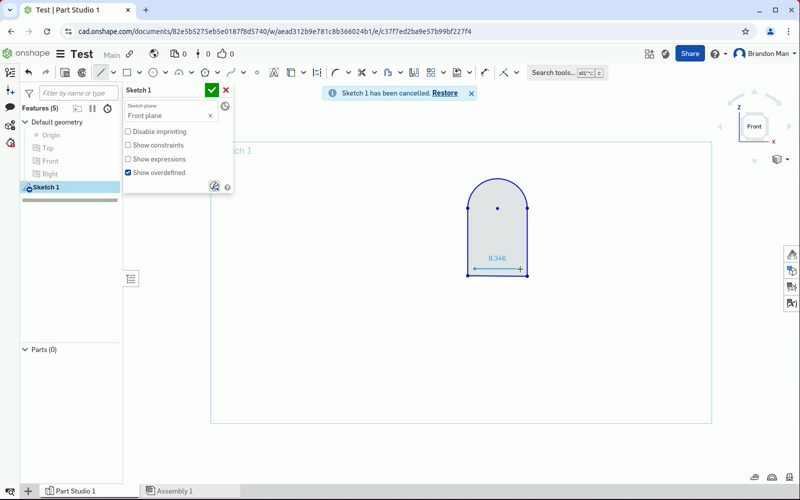
click(520, 268)
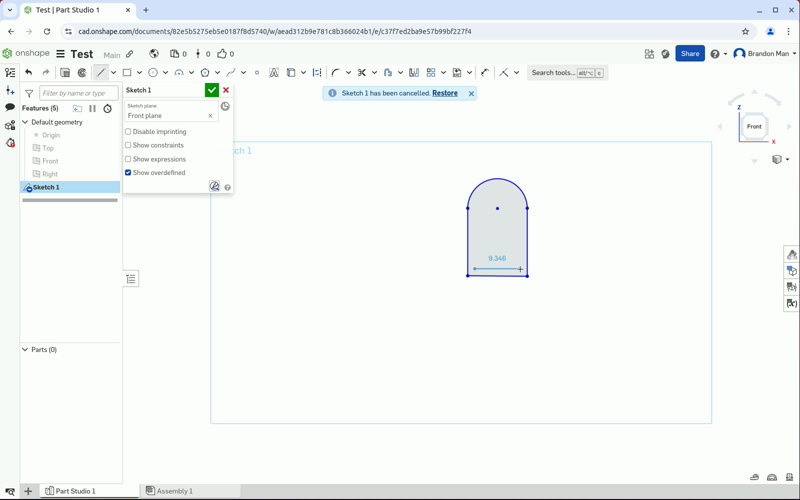
key_up(shift)
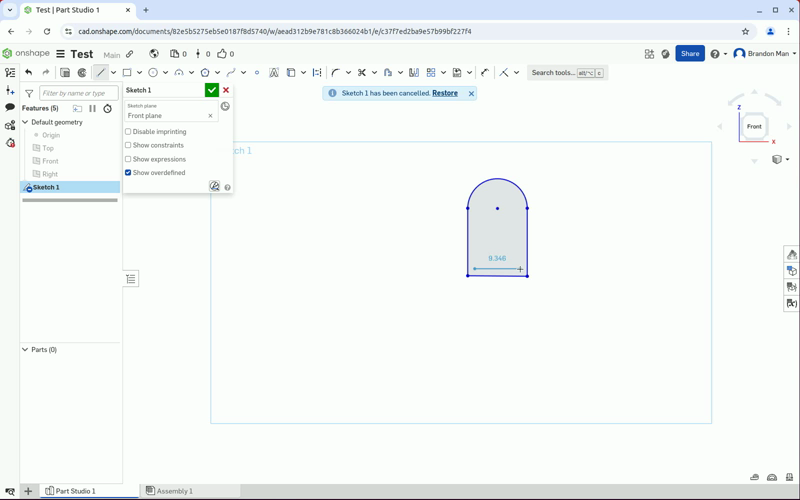
key_down(shift)
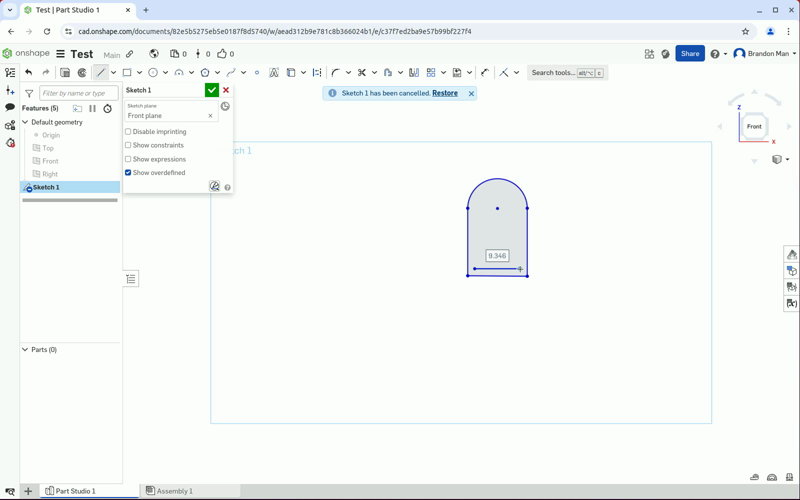
mouse_move(520, 208)
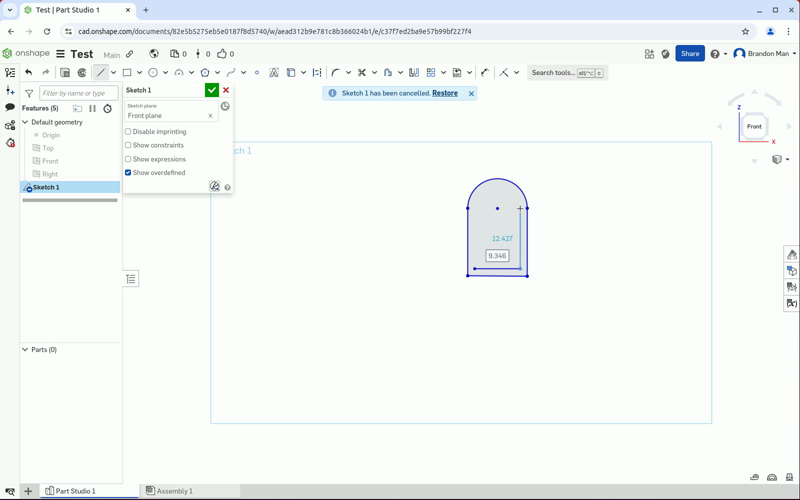
click(520, 208)
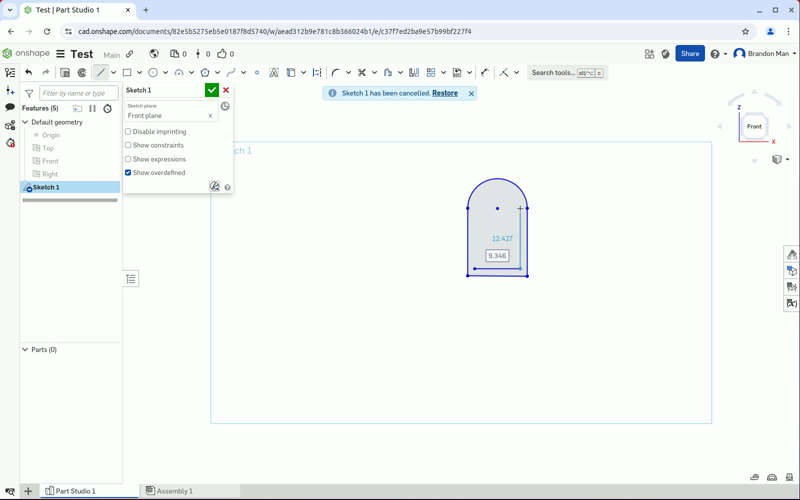
key_up(shift)
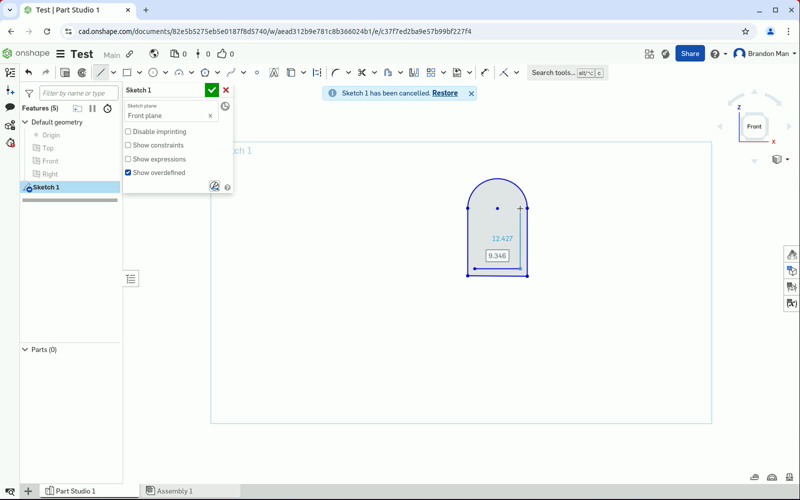
key(esc)
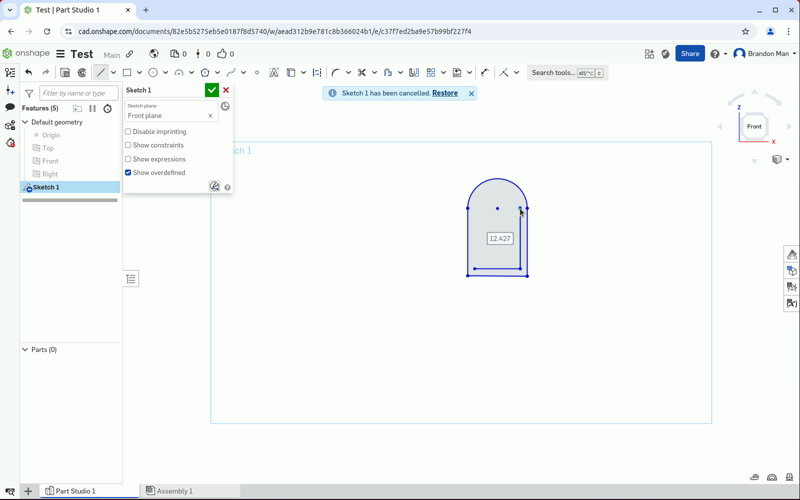
key(a)
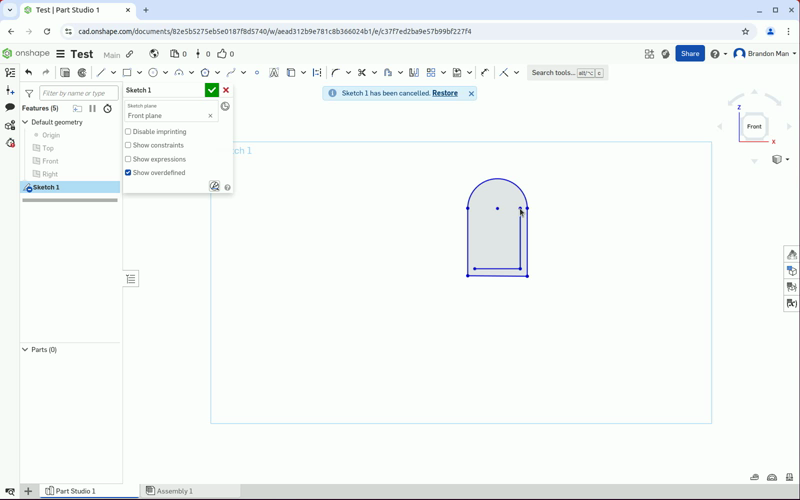
mouse_move(520, 208)
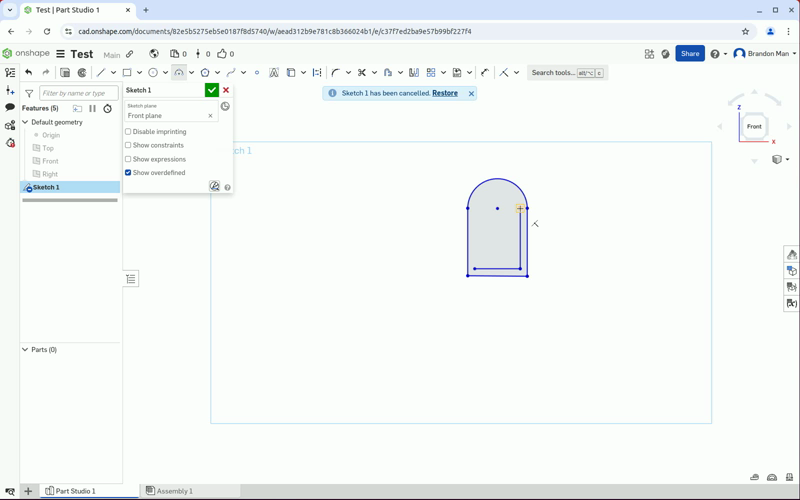
click(520, 208)
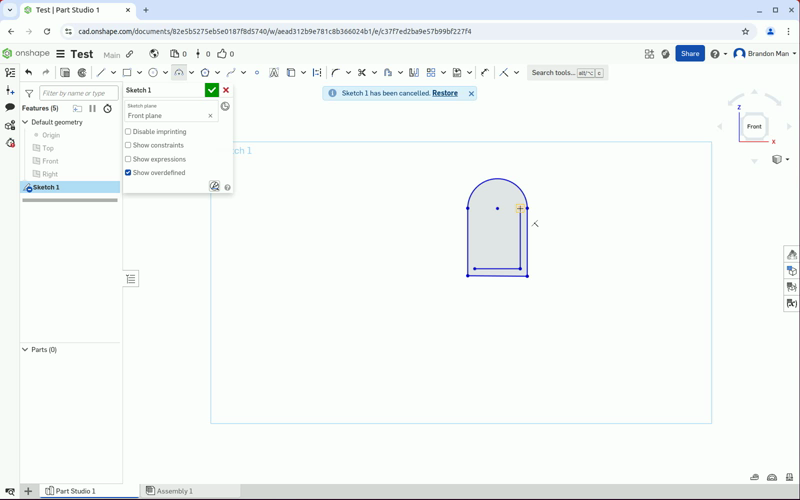
key_down(shift)
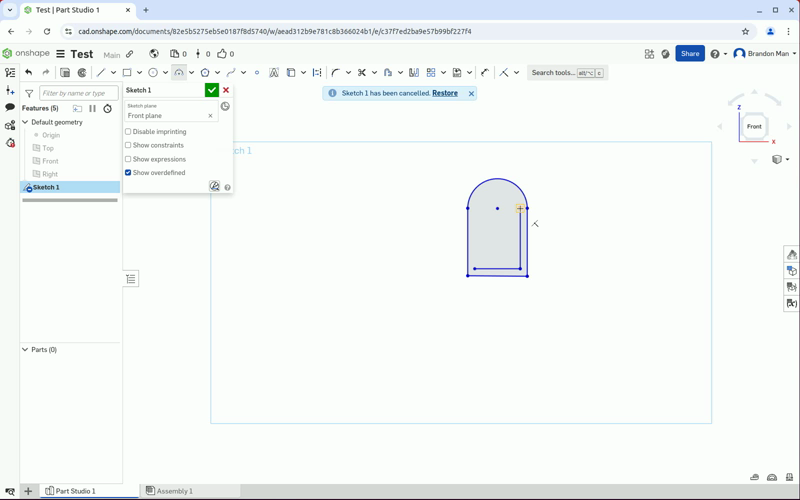
mouse_move(474, 208)
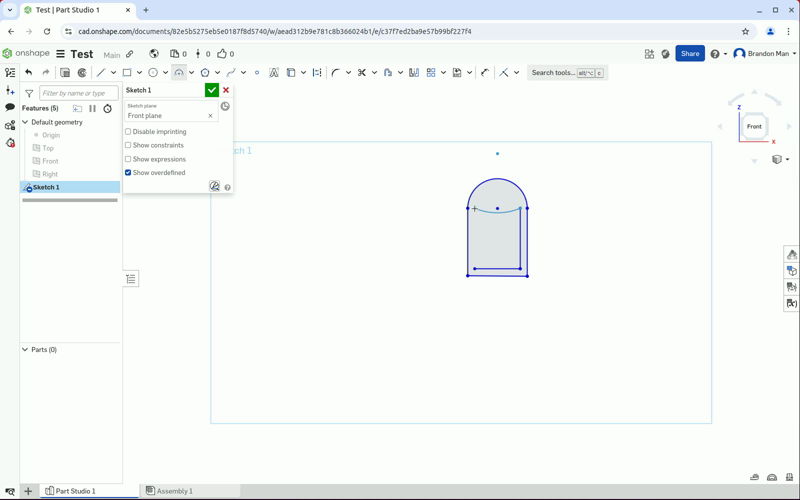
click(474, 208)
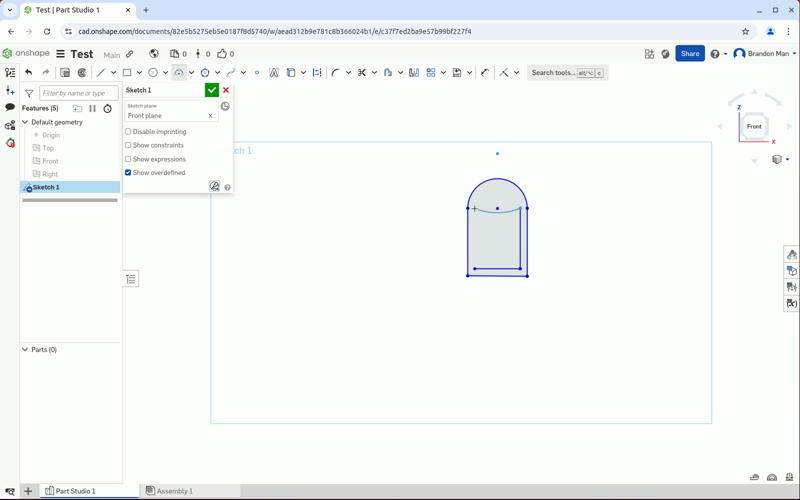
mouse_move(497, 185)
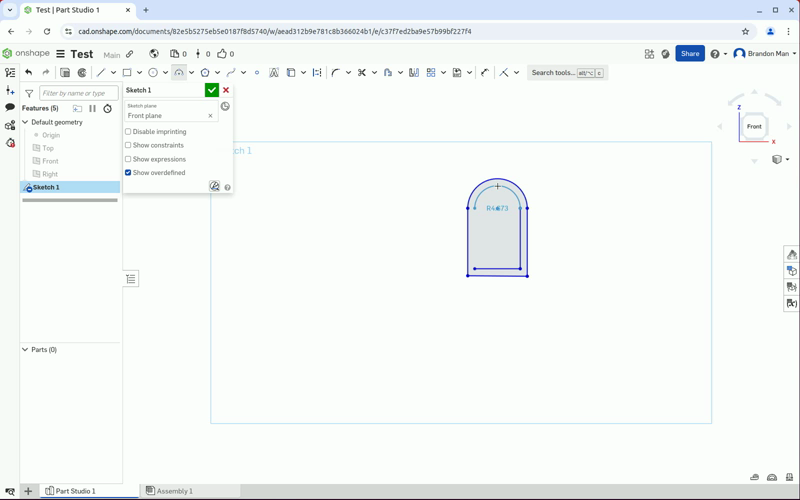
click(497, 185)
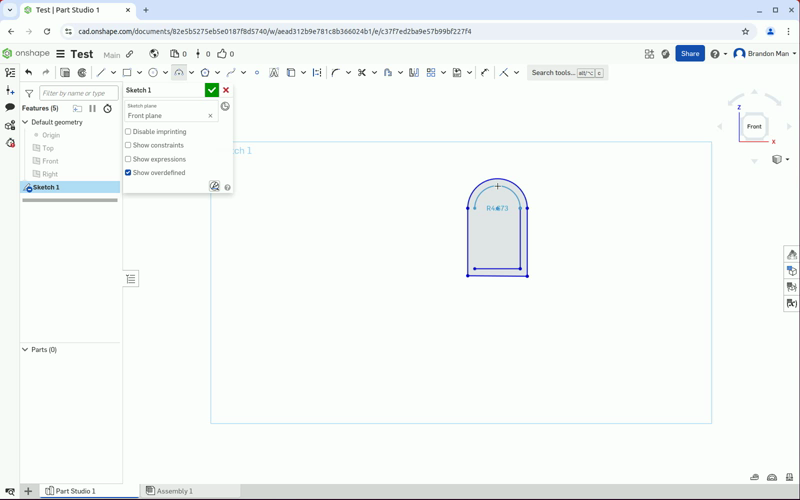
key_up(shift)
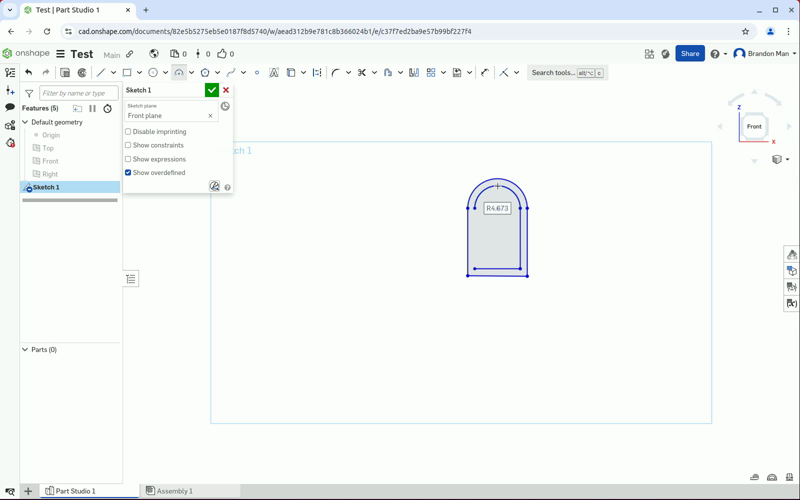
key(esc)
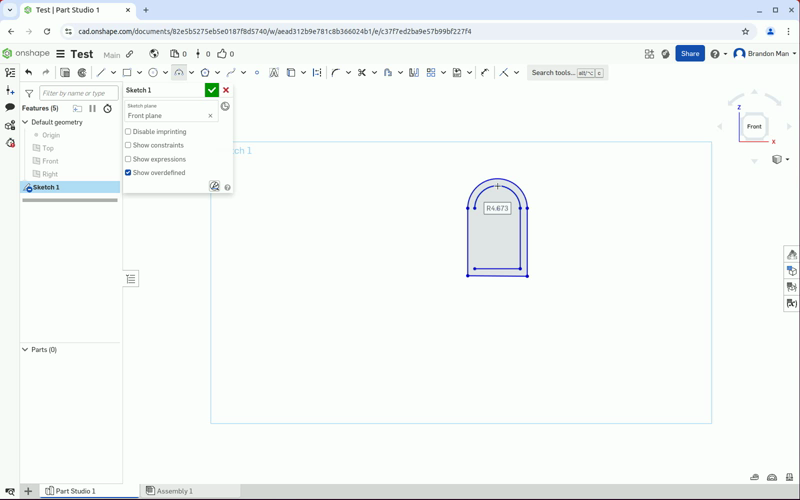
key(l)
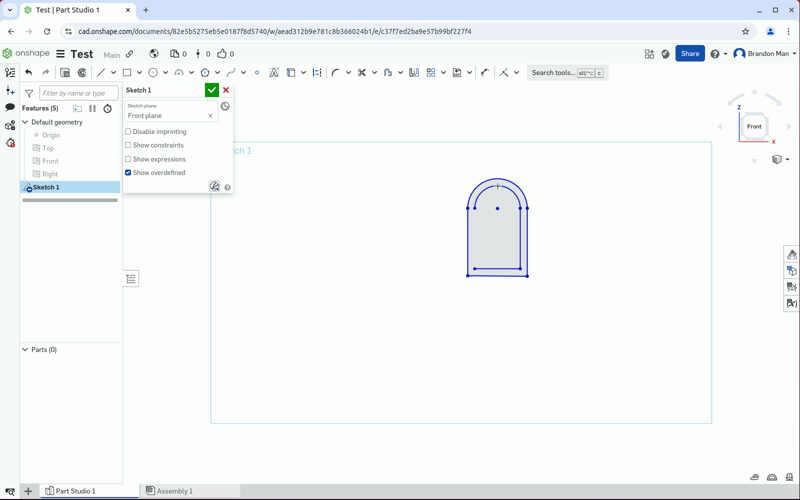
mouse_move(474, 208)
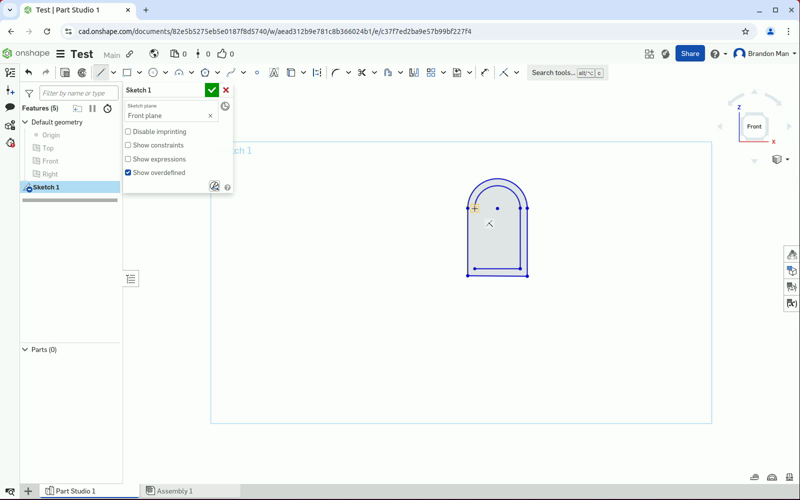
click(474, 208)
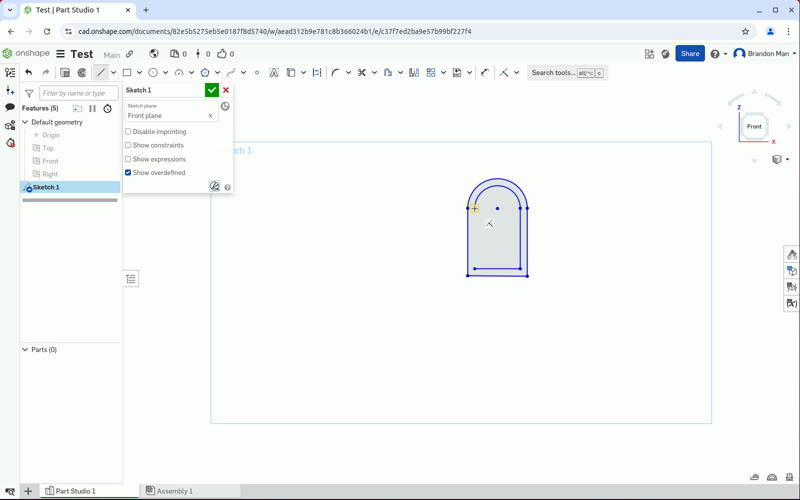
key_down(shift)
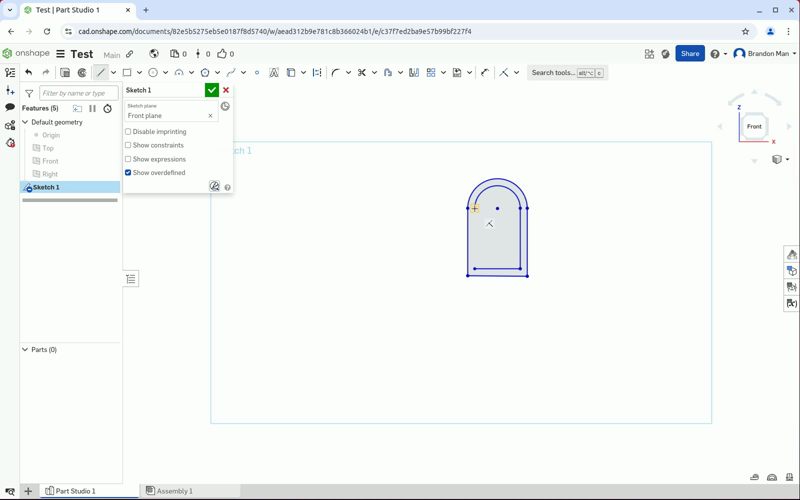
mouse_move(474, 268)
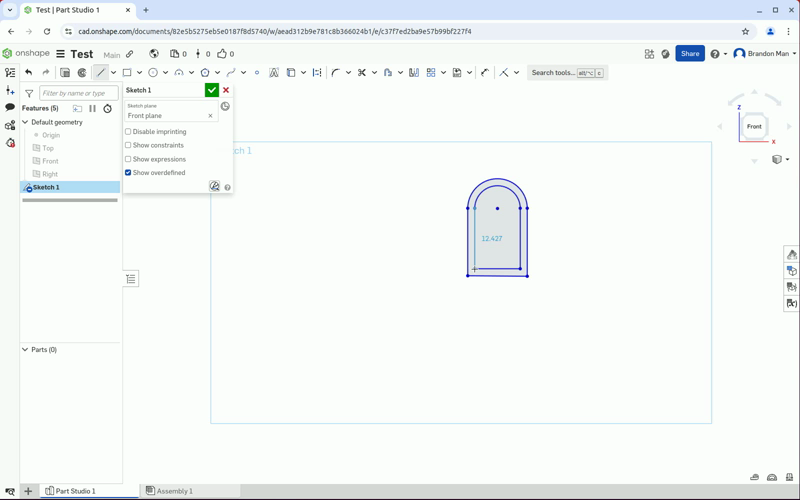
key_up(shift)
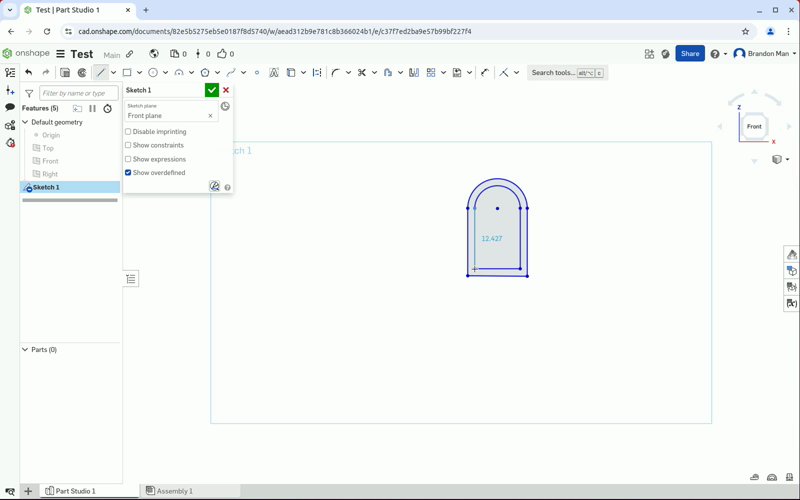
click(474, 268)
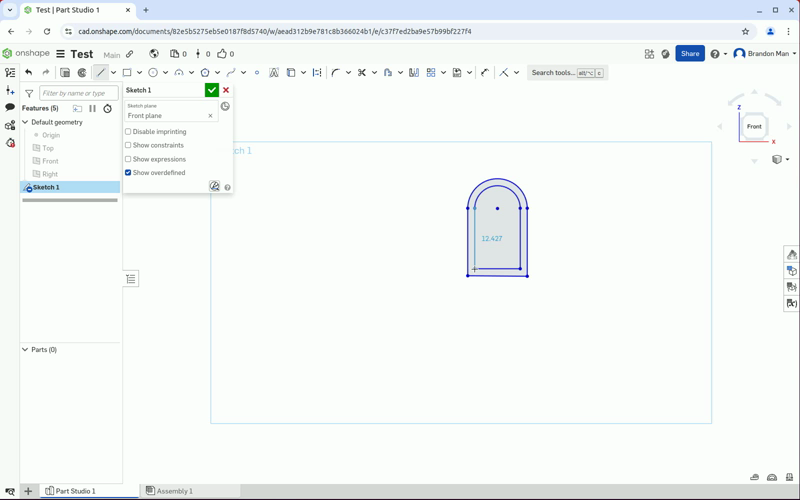
key(esc)
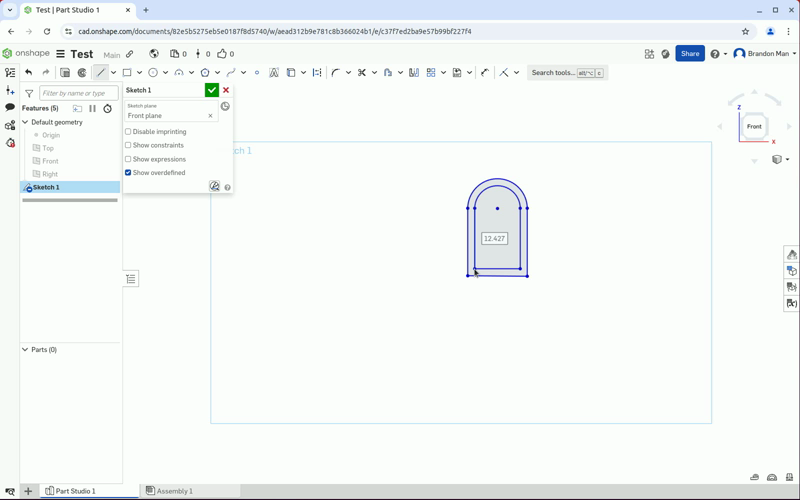
mouse_move(524, 223)
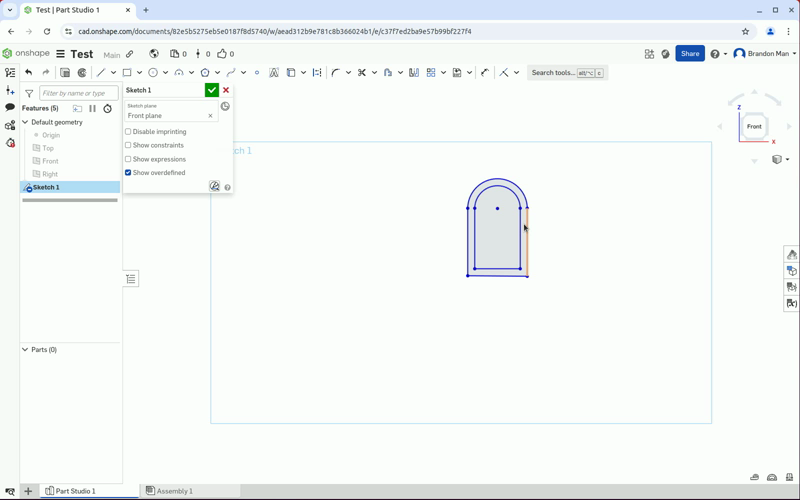
click(524, 223)
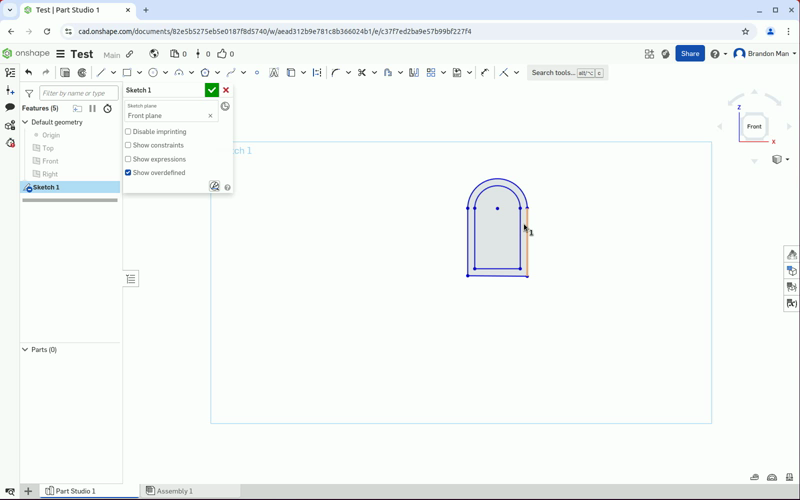
mouse_move(73, 352)
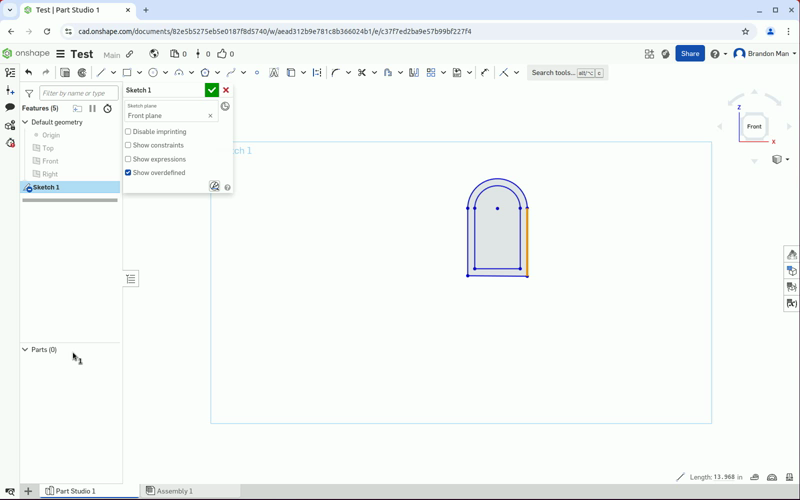
key(shift+y)
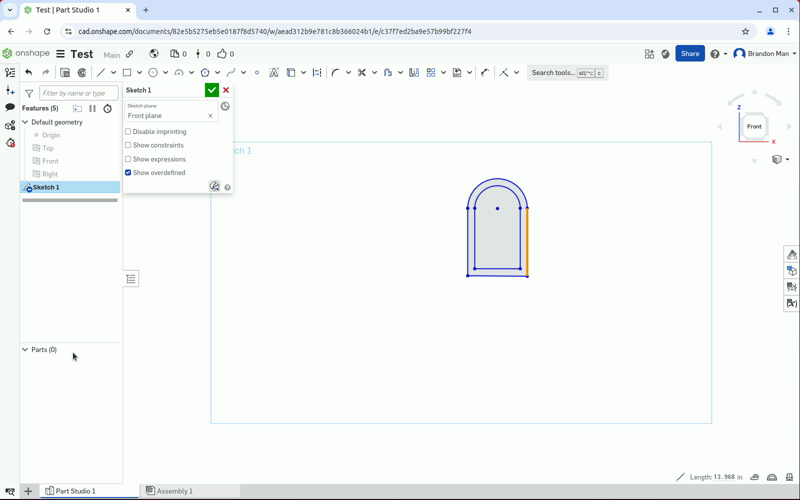
key(shift+e)
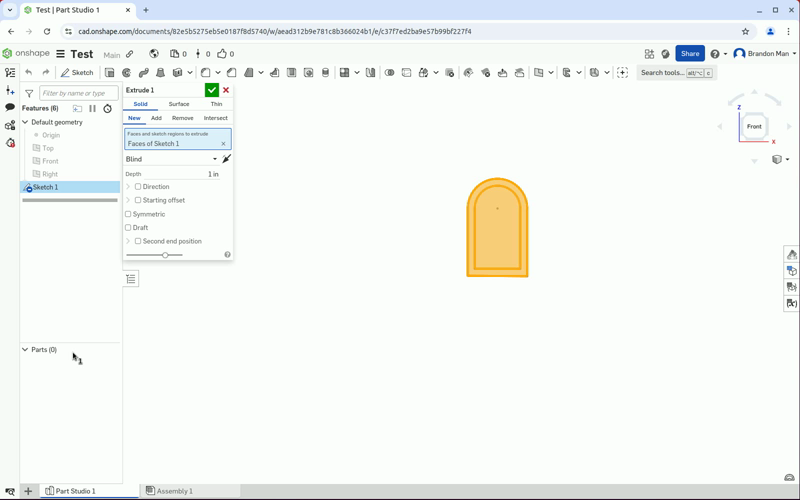
mouse_move(143, 106)
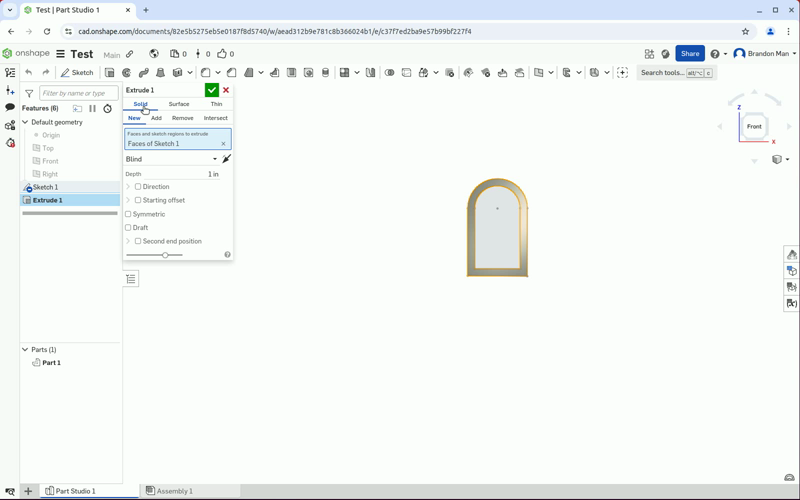
click(143, 106)
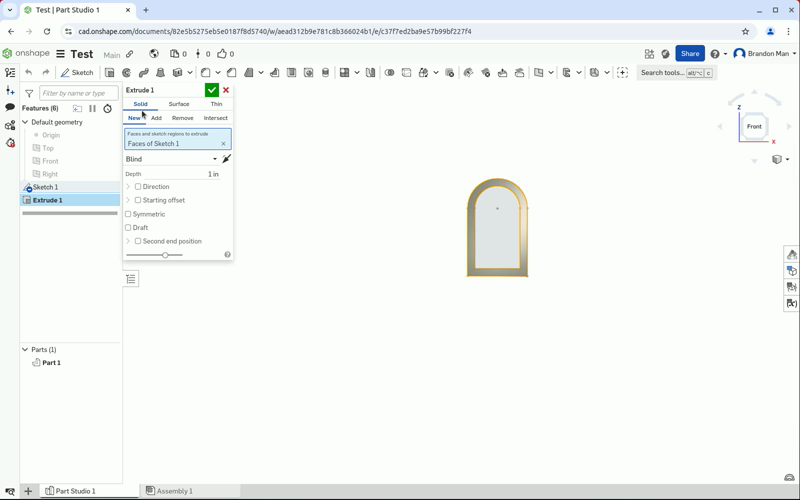
mouse_move(137, 120)
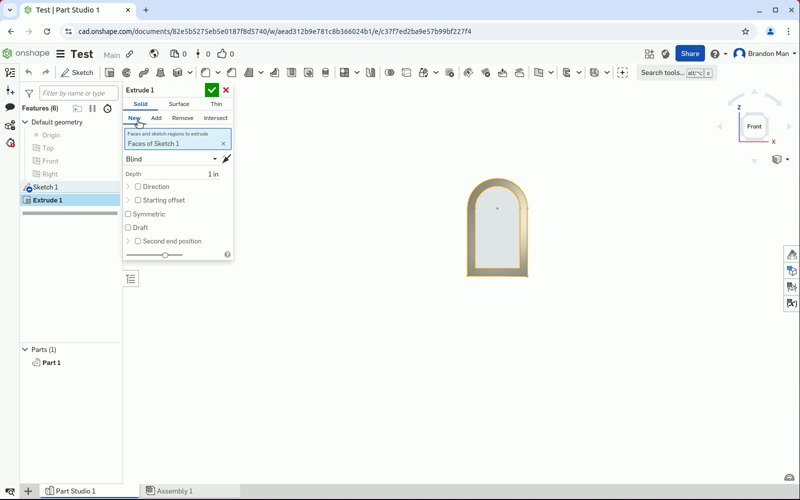
click(137, 120)
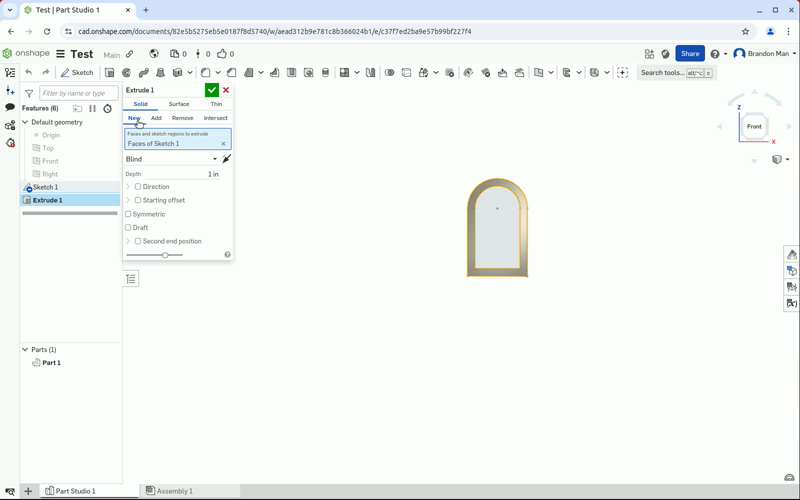
key(tab, 4)
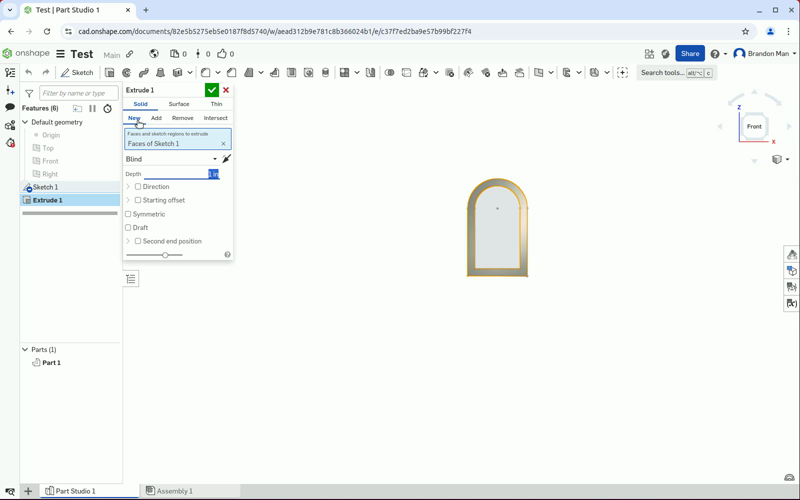
text(1.444)
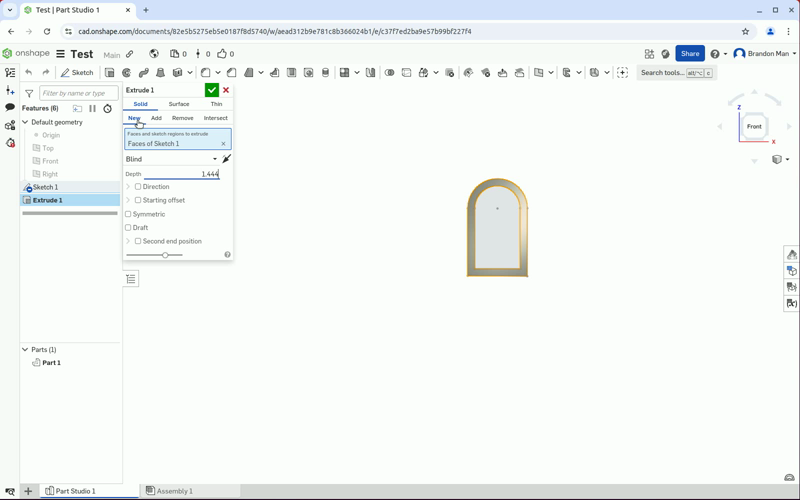
key(enter)
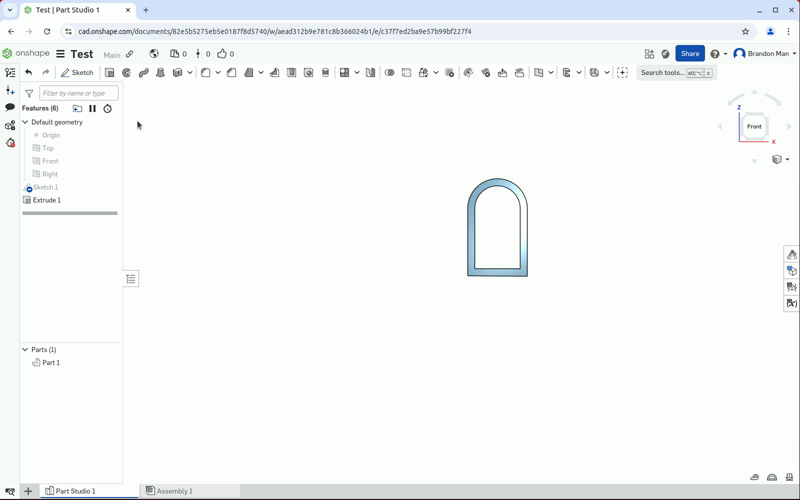
key(shift+h)
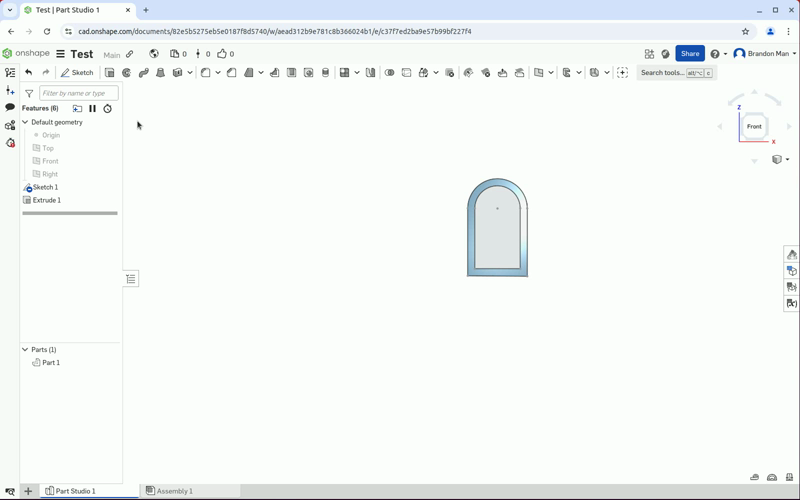
key(shift+h)
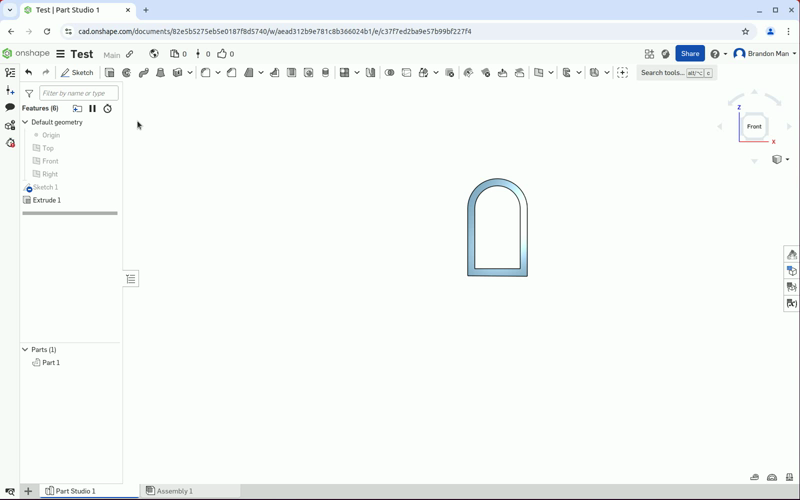
mouse_move(73, 189)
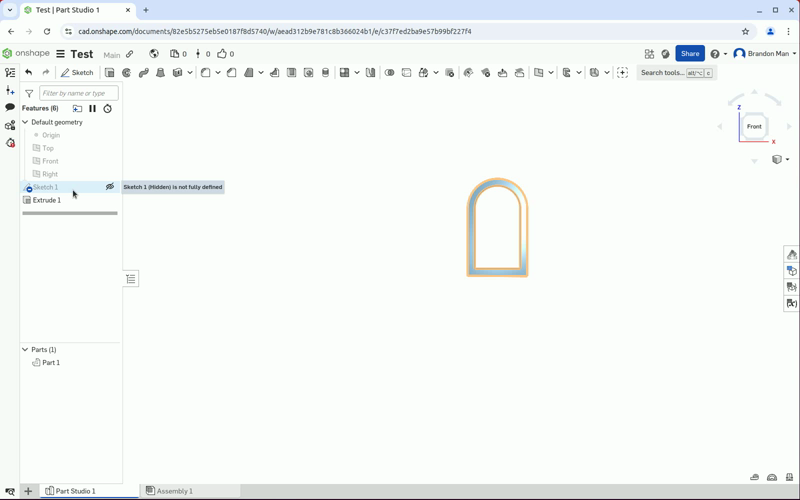
click(73, 189)
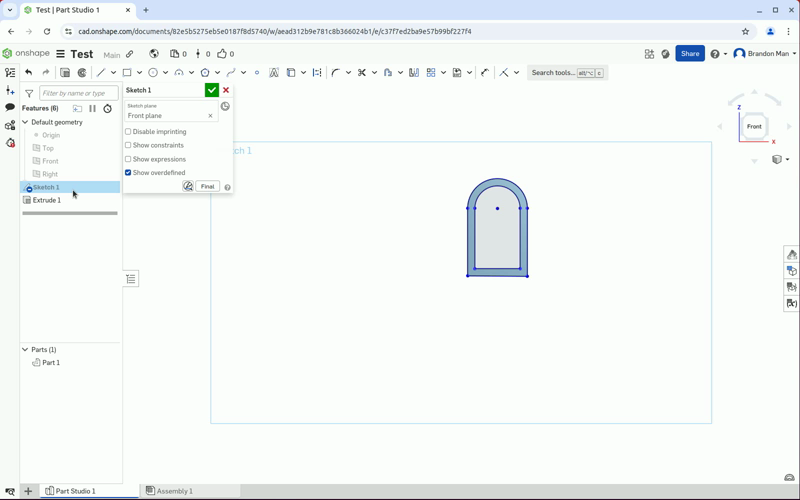
mouse_move(229, 92)
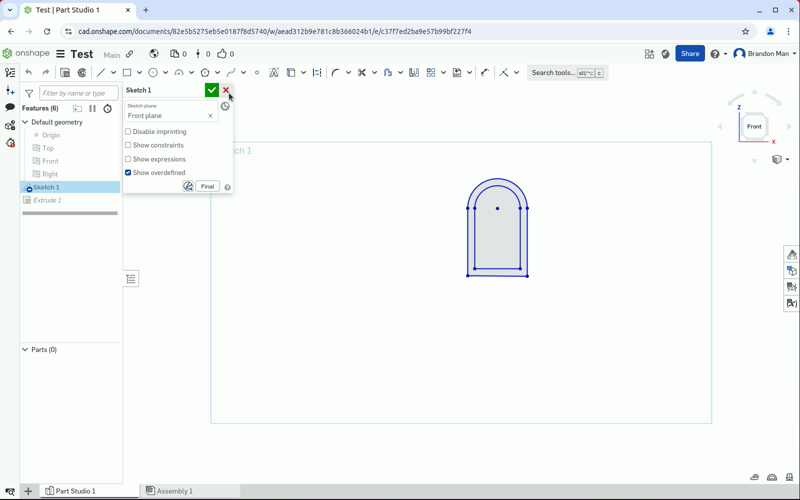
click(229, 92)
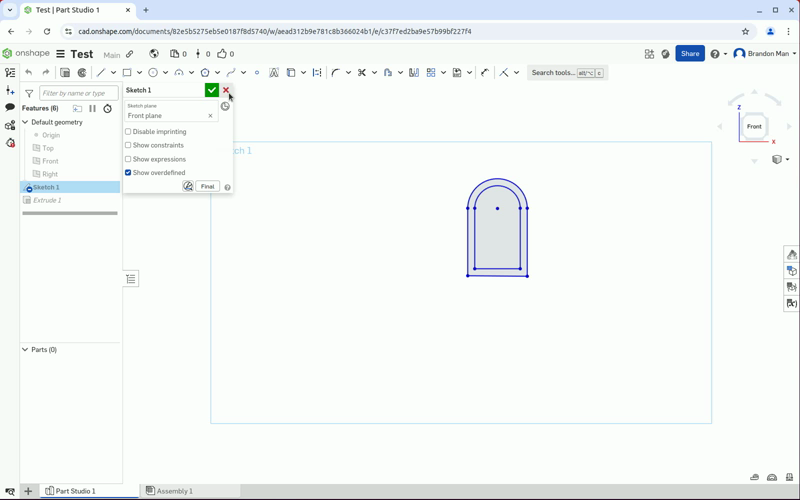
key(shift+s)
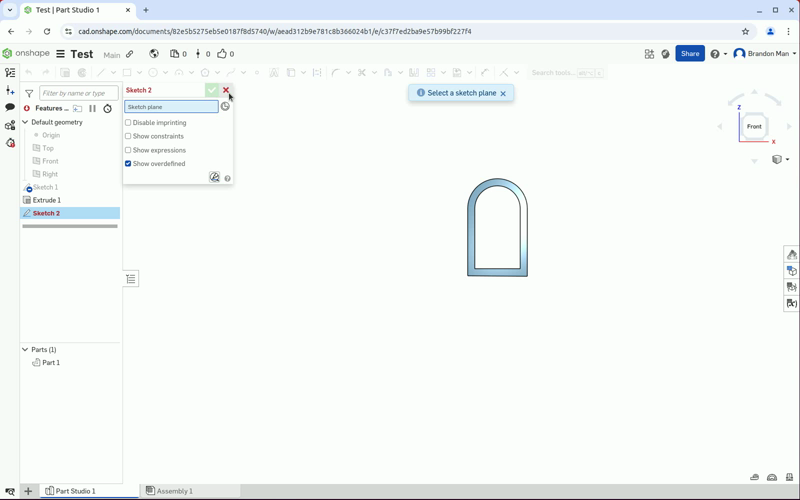
mouse_move(73, 163)
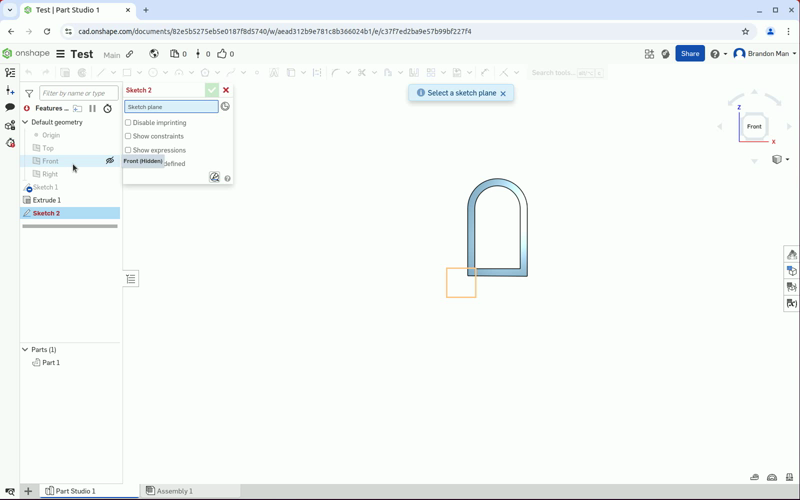
click(73, 163)
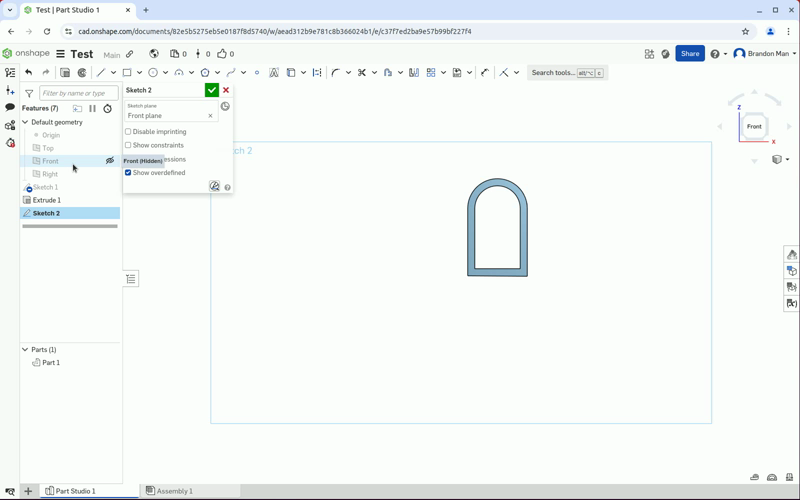
mouse_move(73, 352)
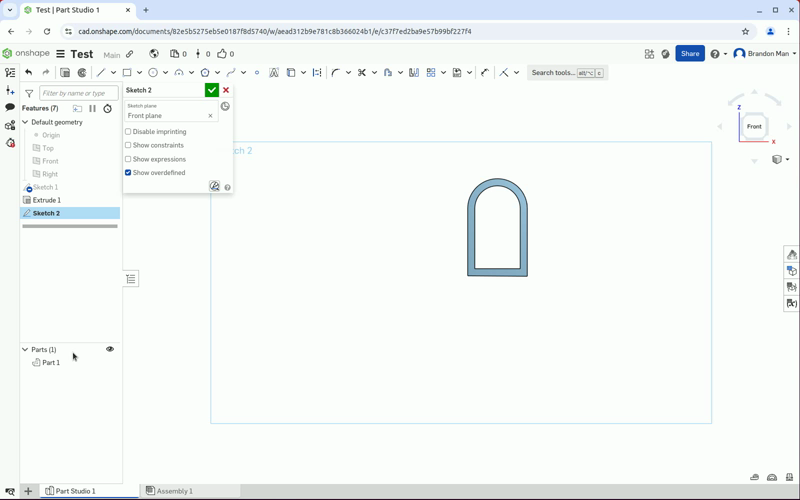
key(y)
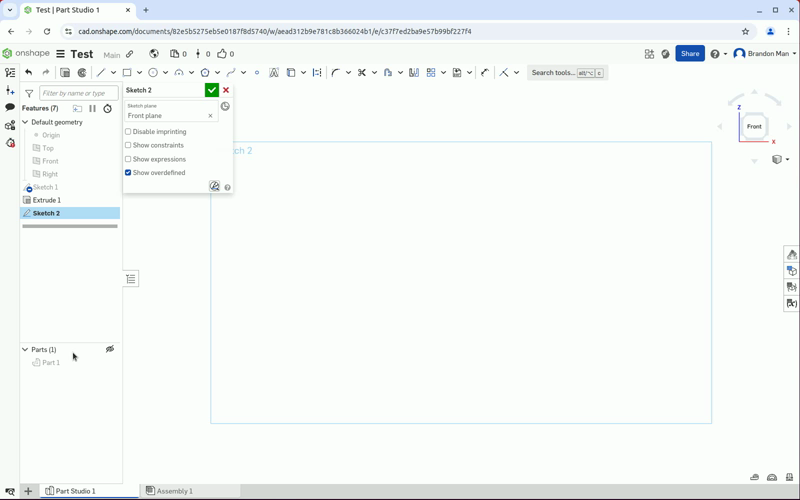
key(l)
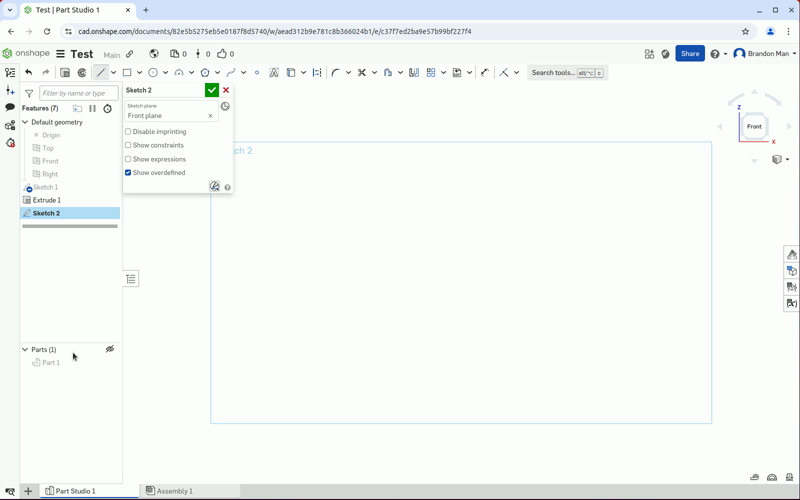
key_down(shift)
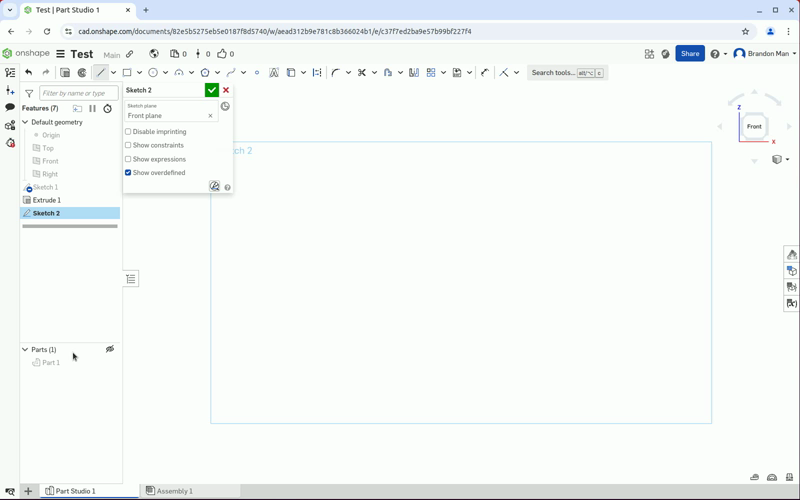
mouse_move(460, 282)
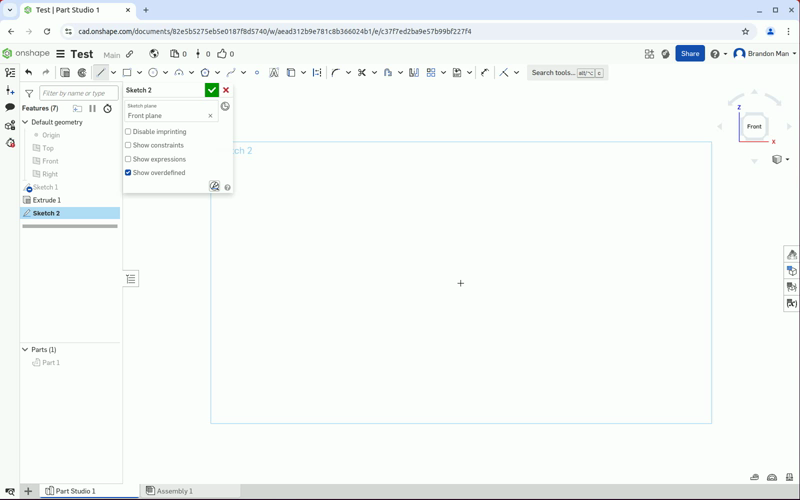
click(460, 282)
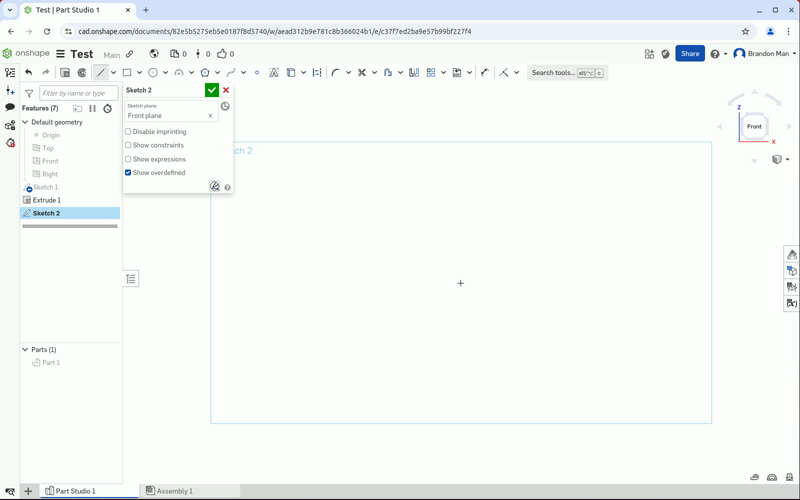
key_up(shift)
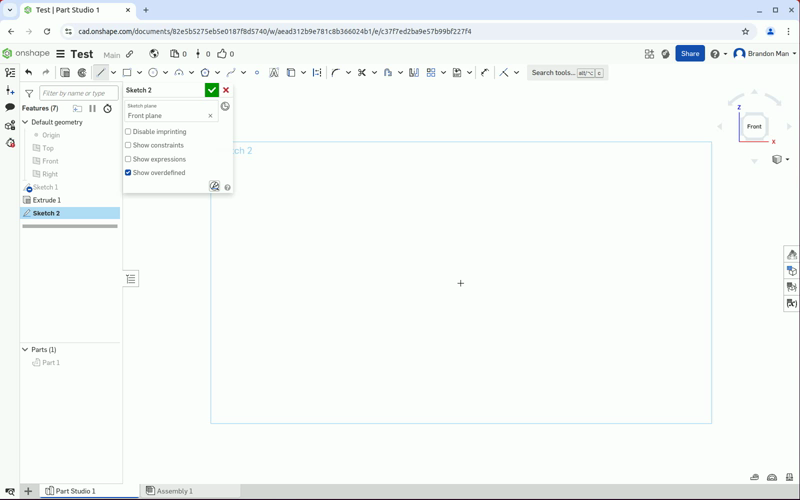
key_down(shift)
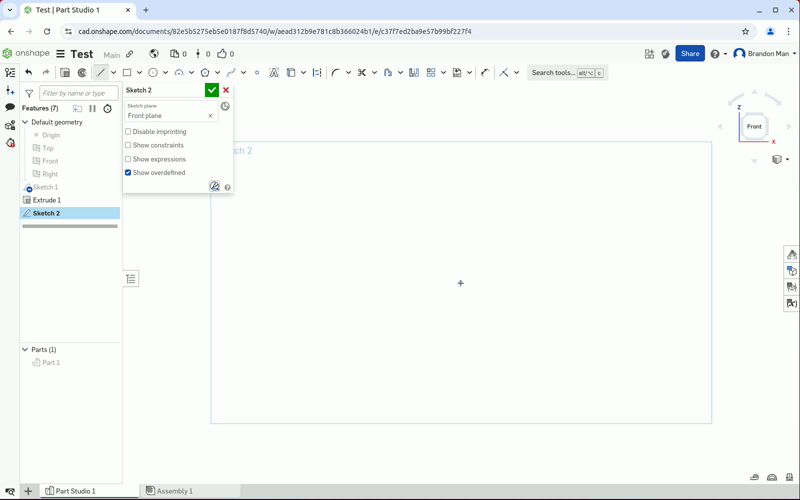
mouse_move(535, 282)
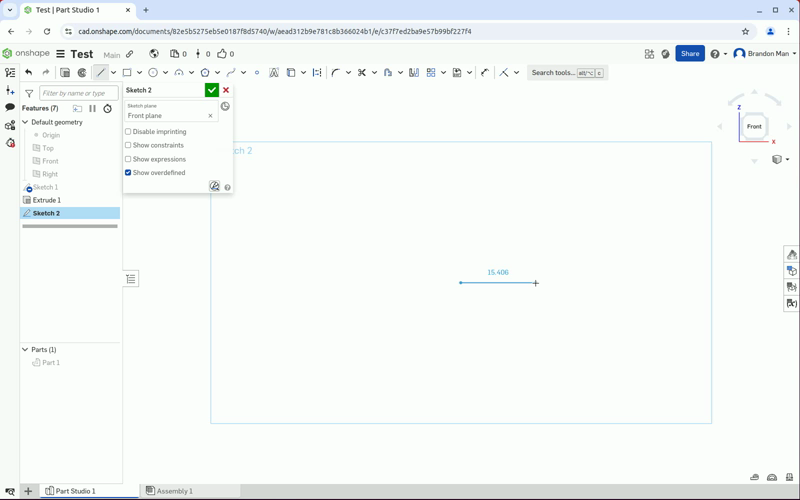
click(535, 282)
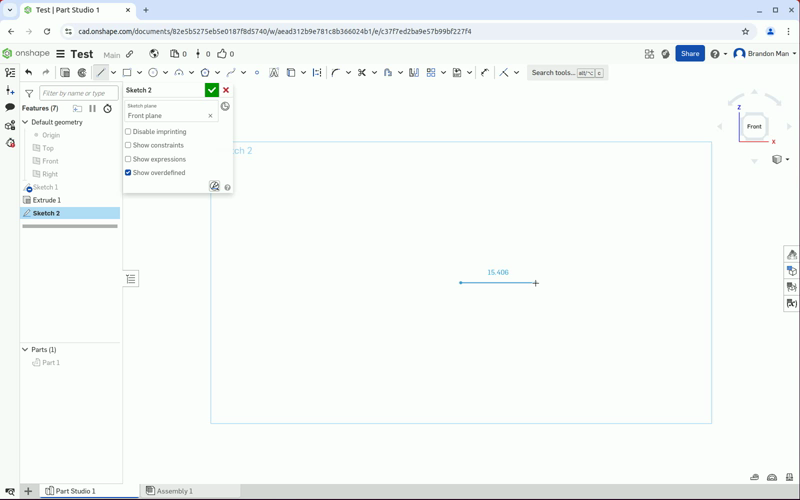
key_up(shift)
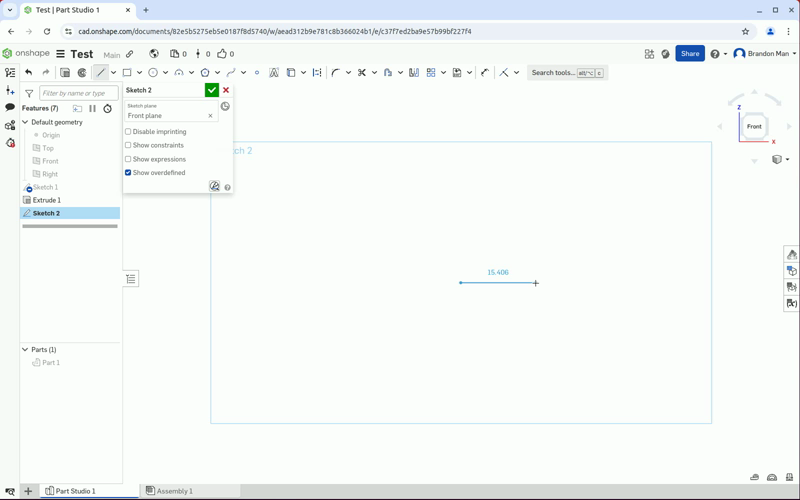
key_down(shift)
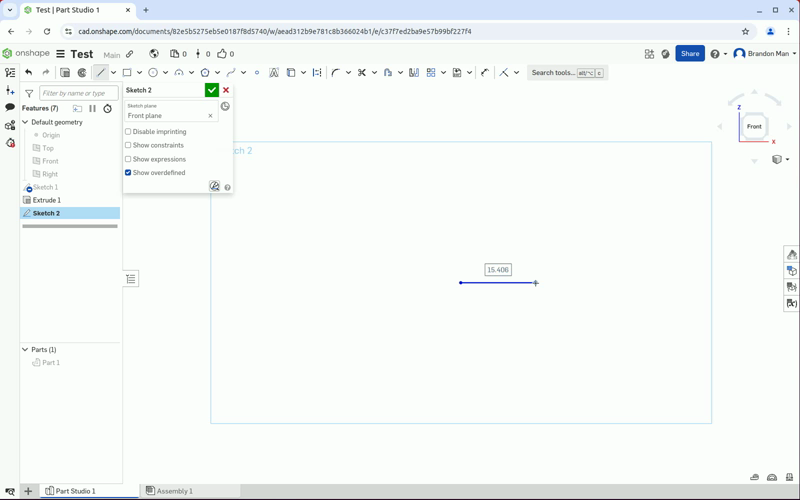
mouse_move(535, 208)
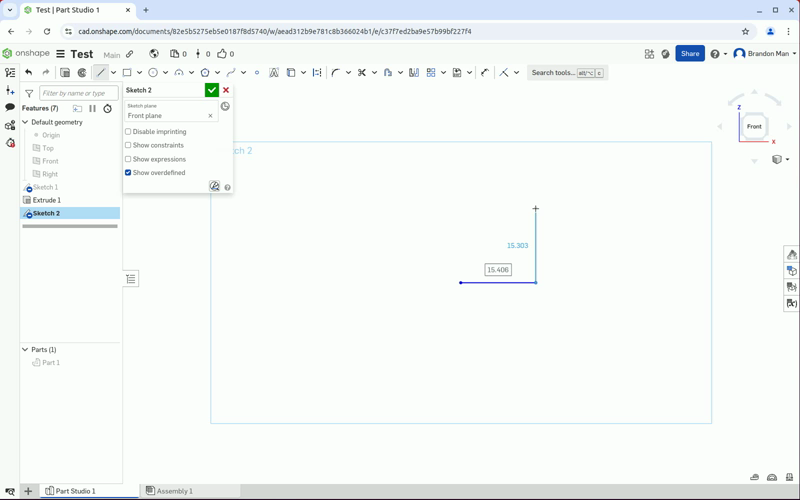
click(535, 208)
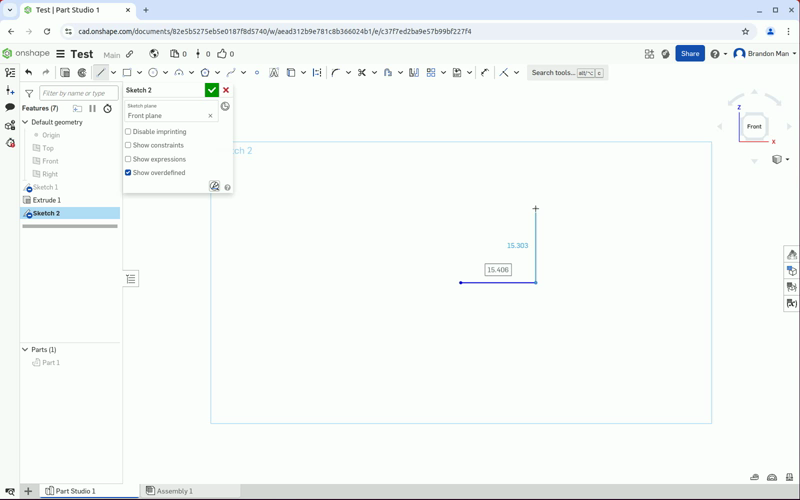
key_up(shift)
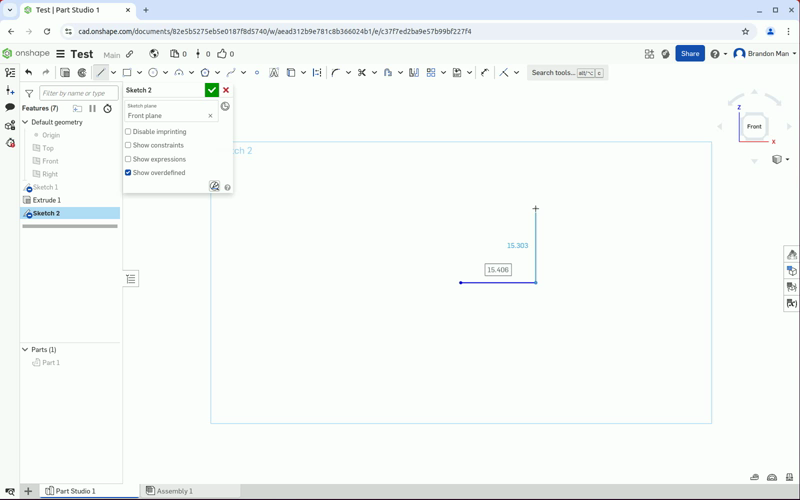
key(esc)
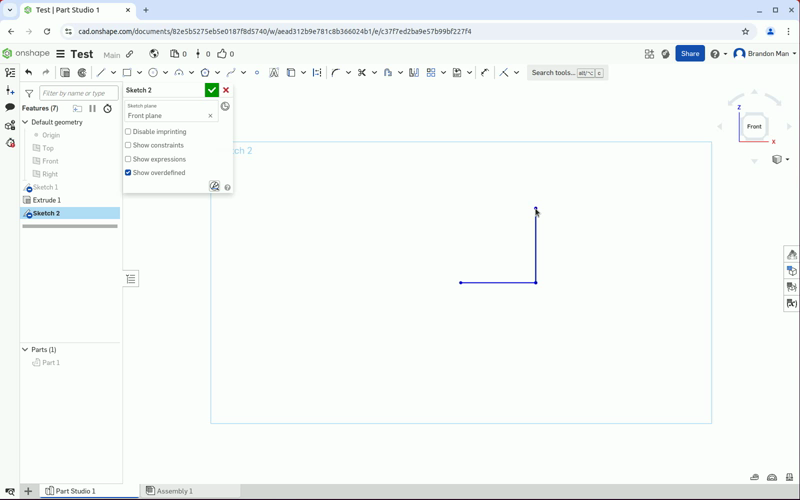
key(a)
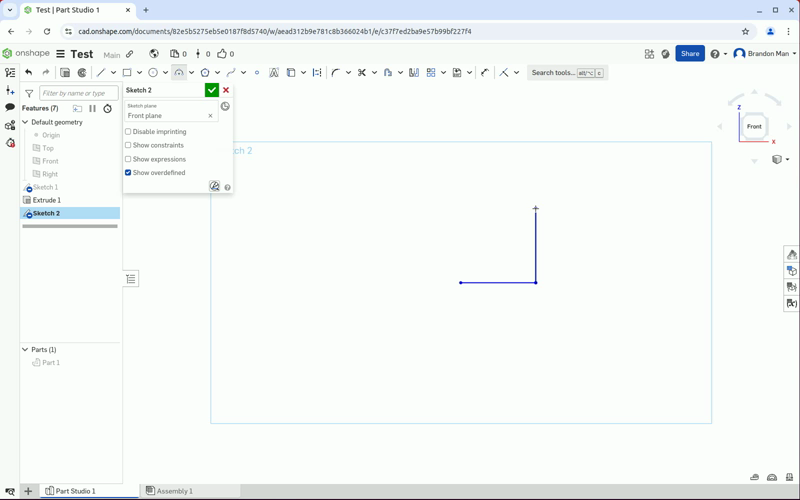
mouse_move(535, 208)
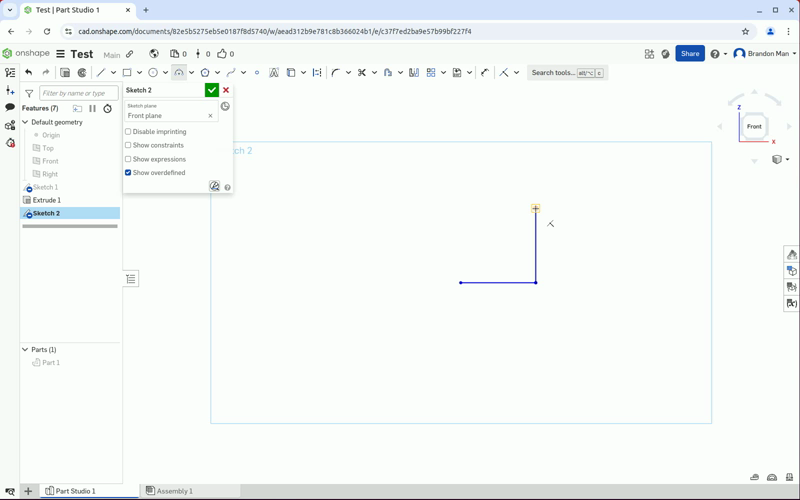
click(535, 208)
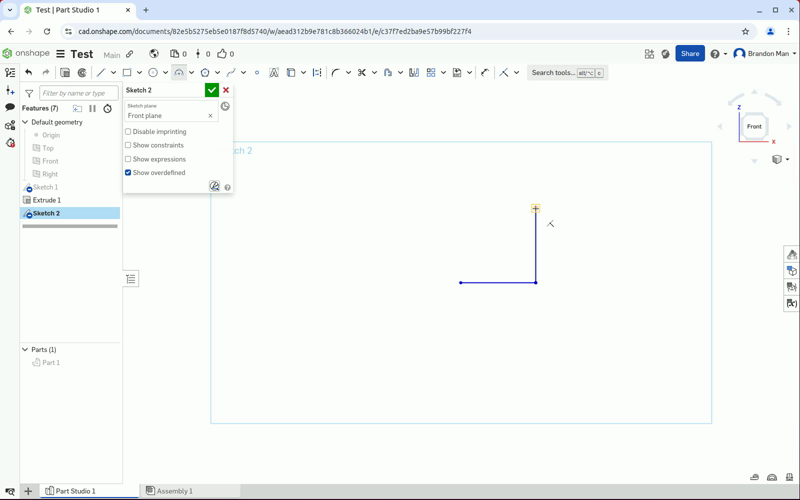
key_down(shift)
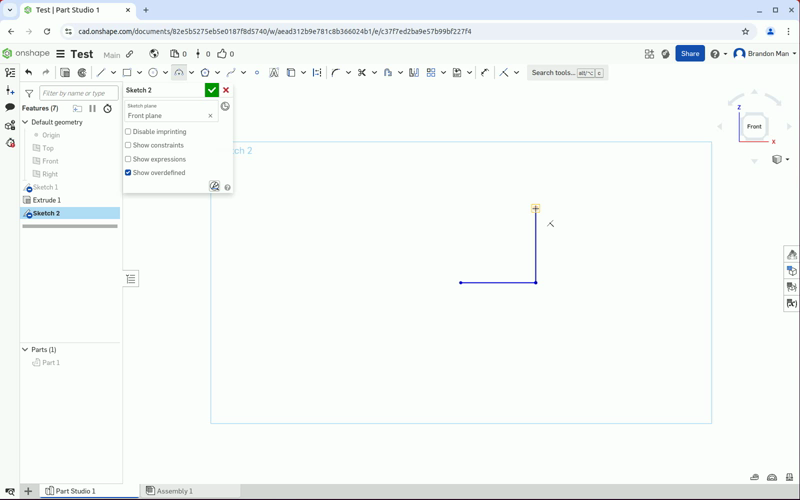
mouse_move(460, 208)
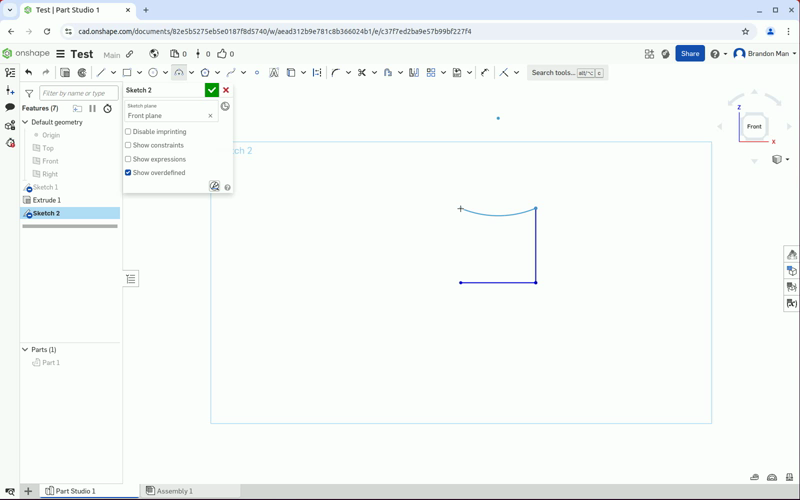
click(460, 208)
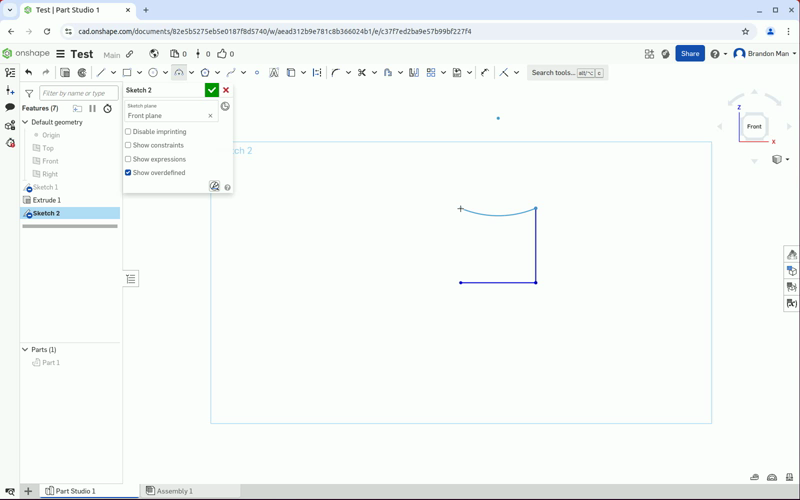
mouse_move(498, 170)
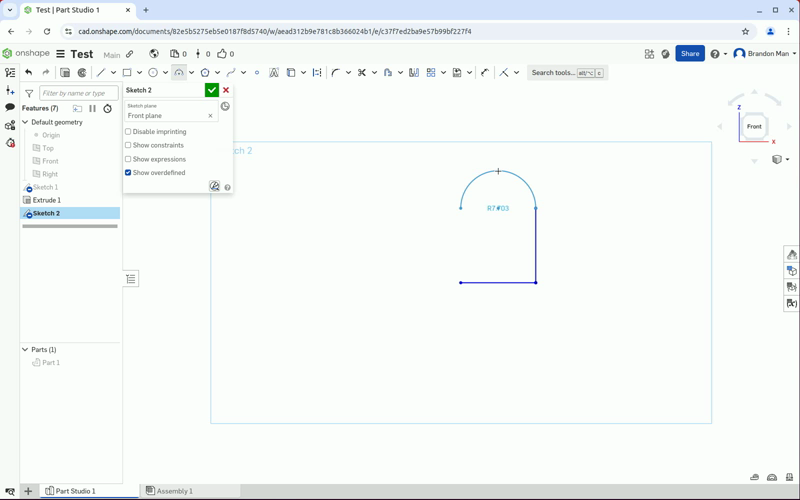
click(498, 170)
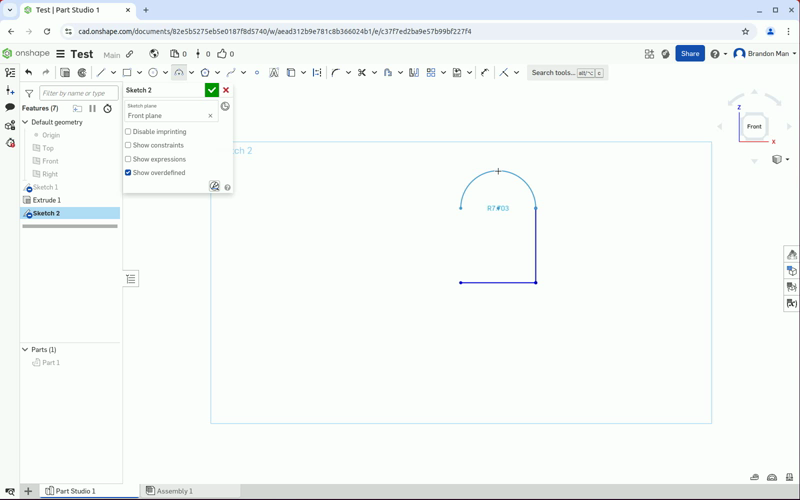
key_up(shift)
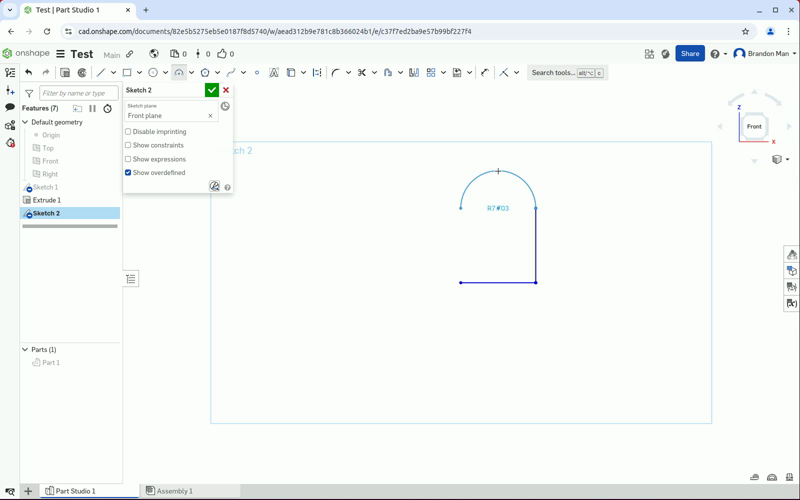
key(esc)
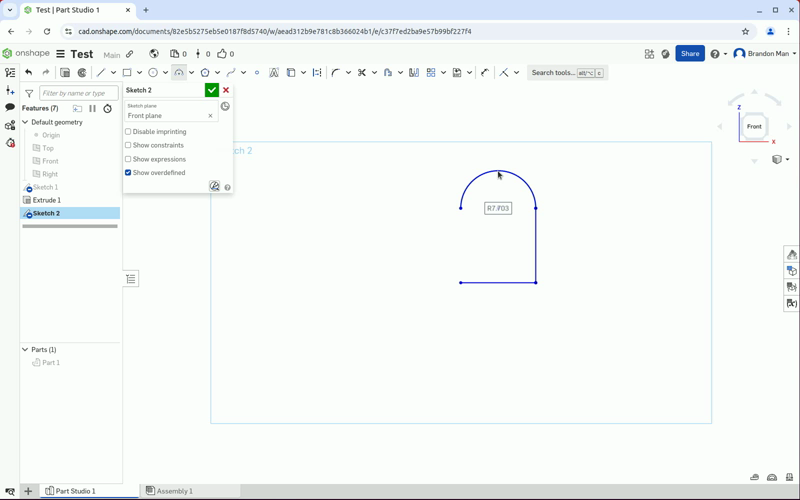
key(l)
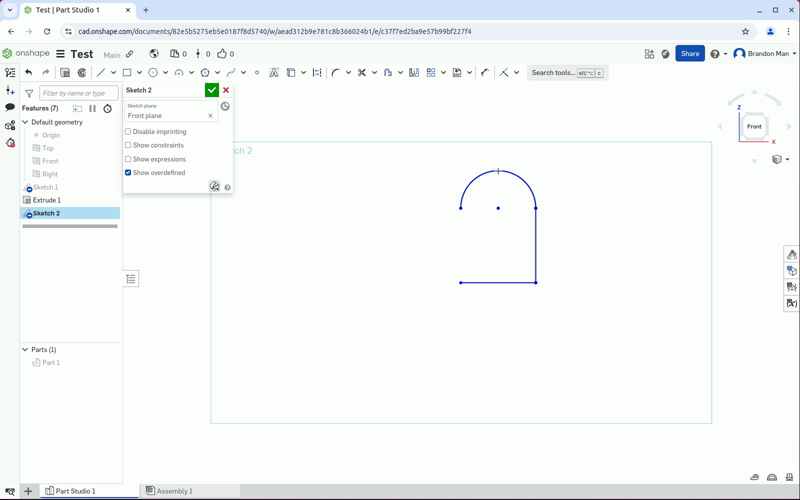
mouse_move(460, 208)
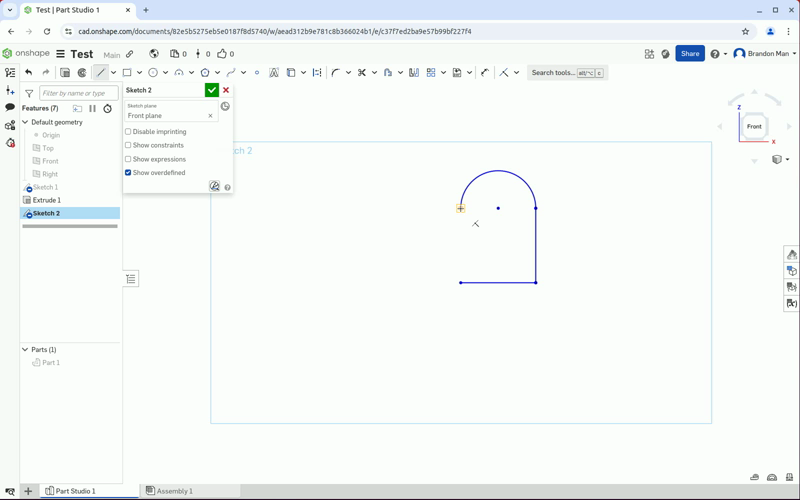
click(460, 208)
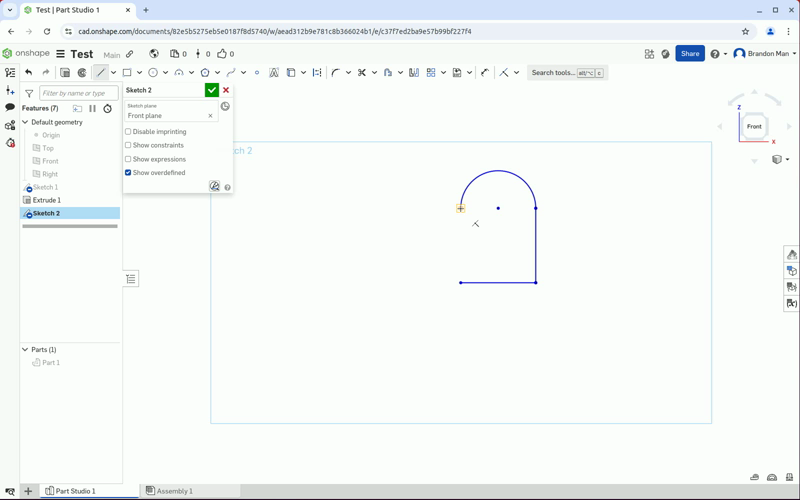
key_down(shift)
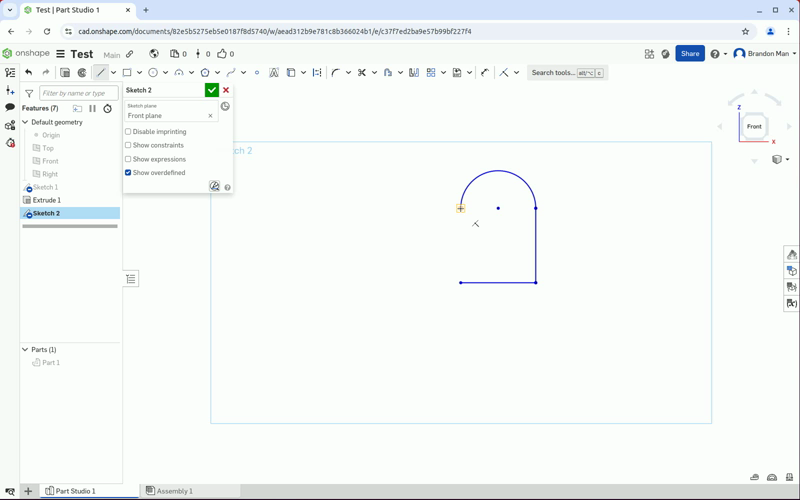
mouse_move(460, 282)
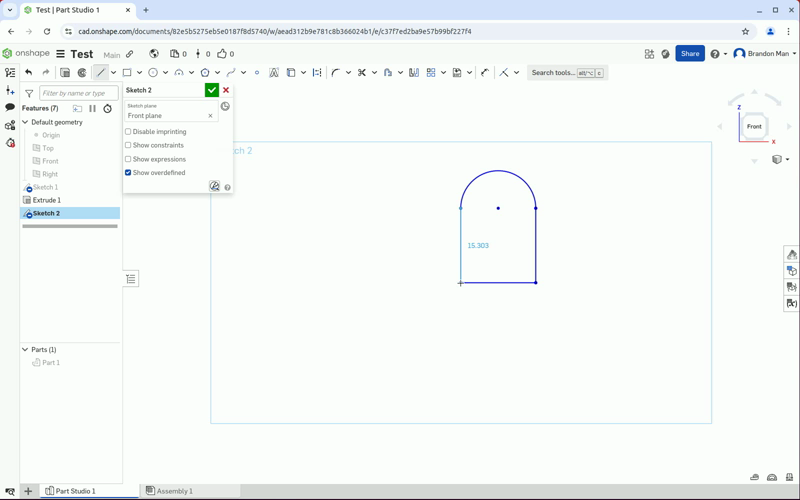
key_up(shift)
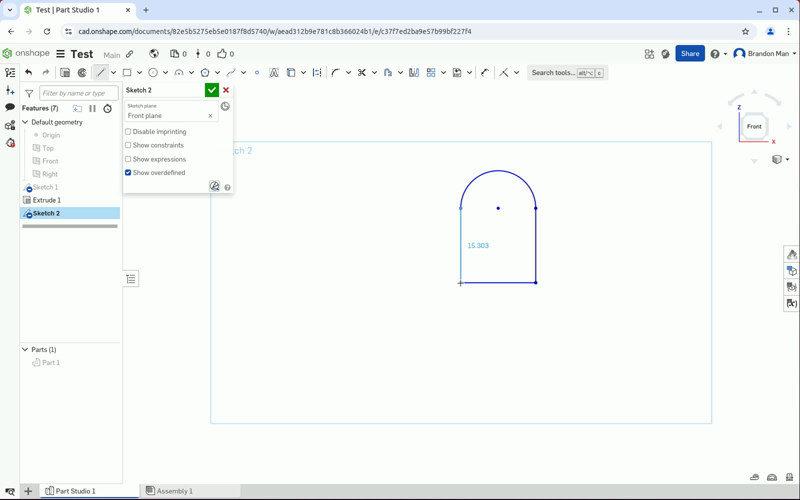
click(460, 282)
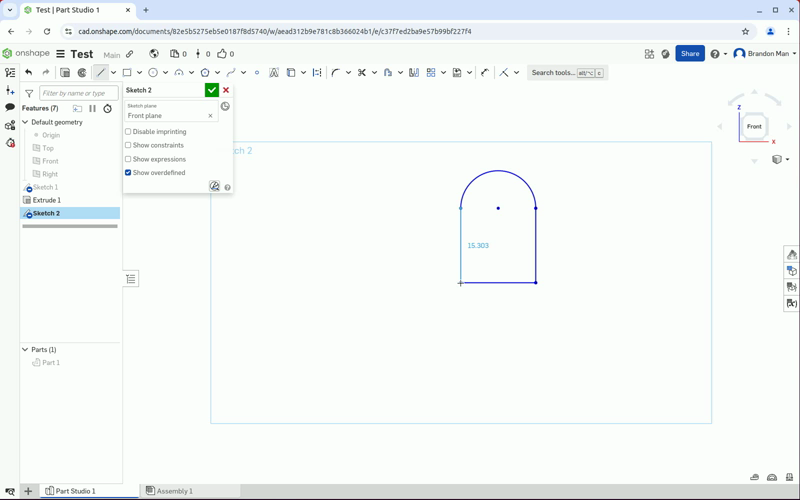
key(esc)
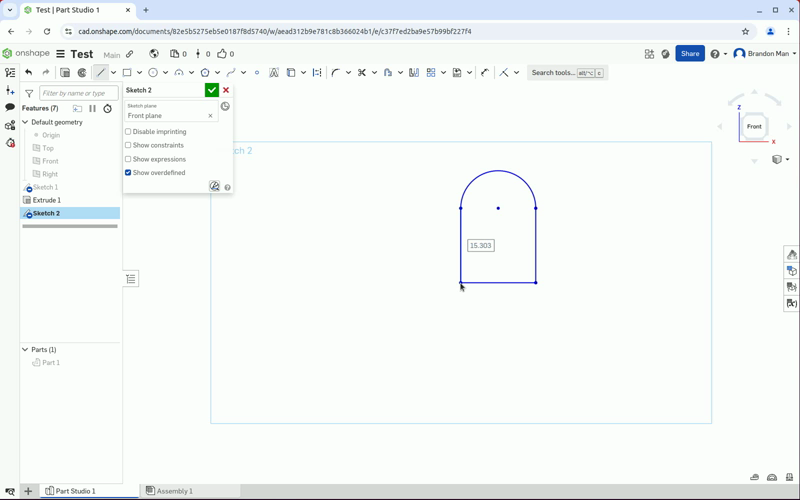
key(l)
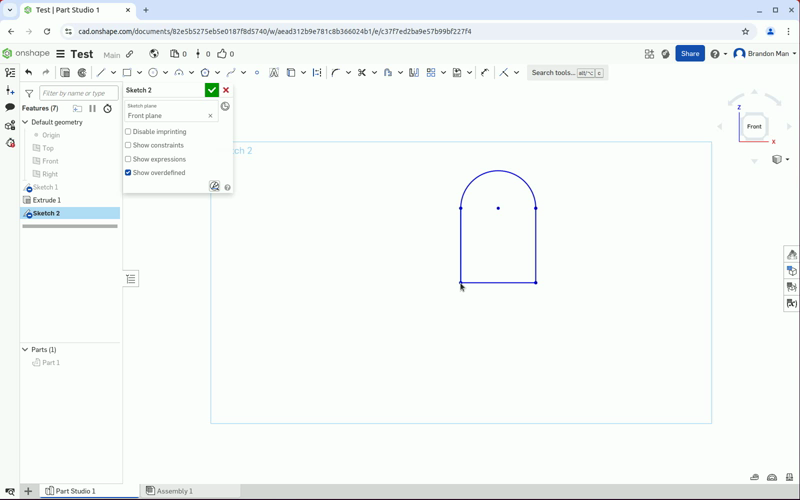
key_down(shift)
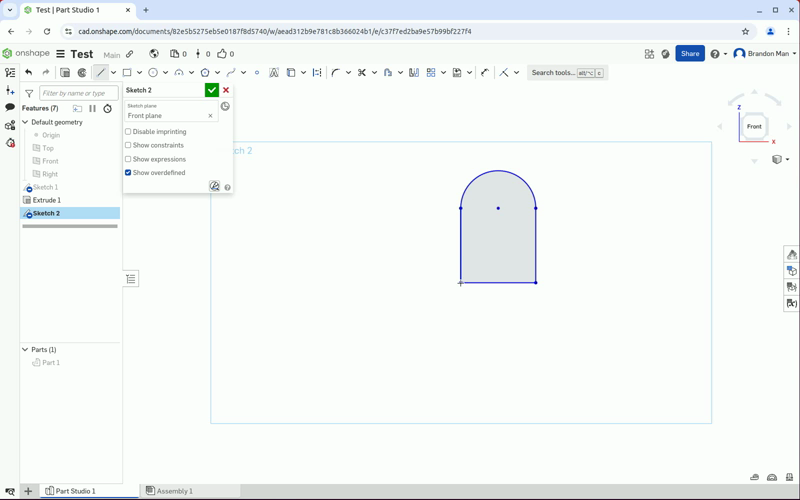
mouse_move(467, 275)
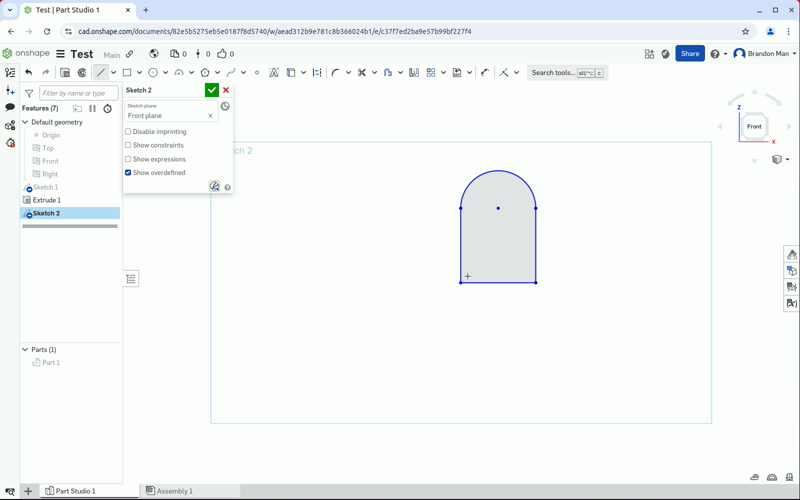
click(467, 275)
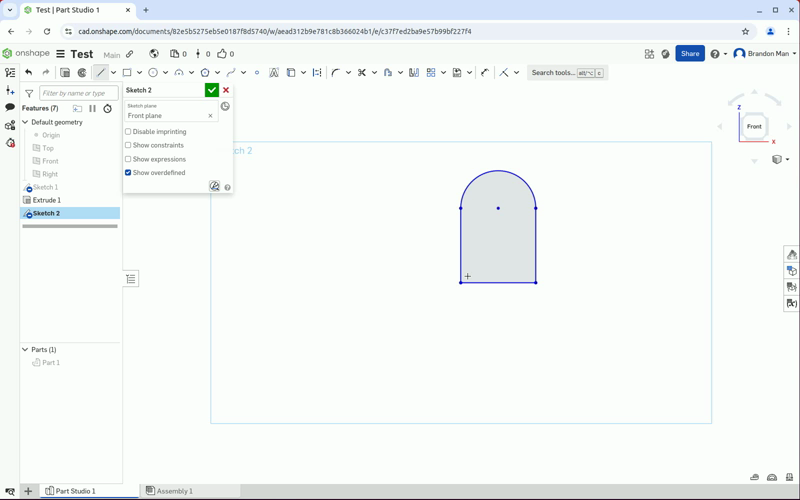
key_up(shift)
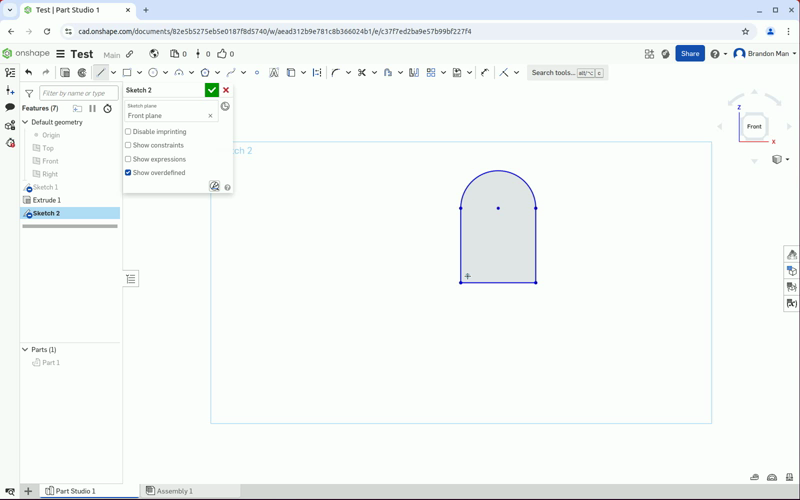
key_down(shift)
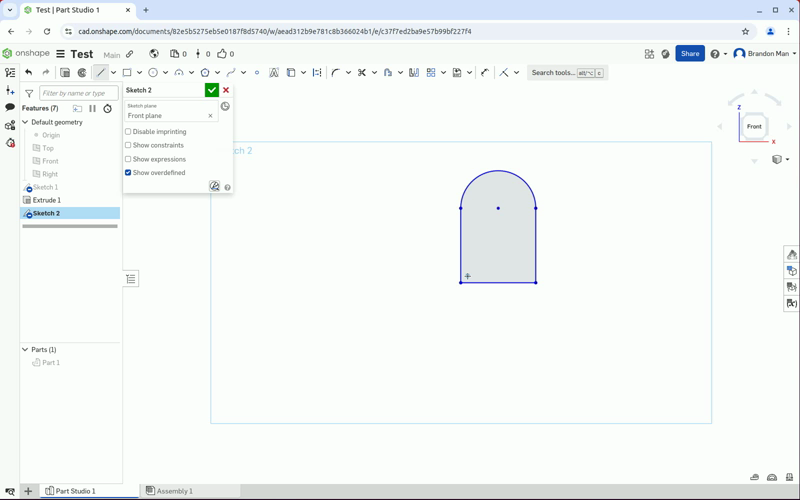
mouse_move(528, 275)
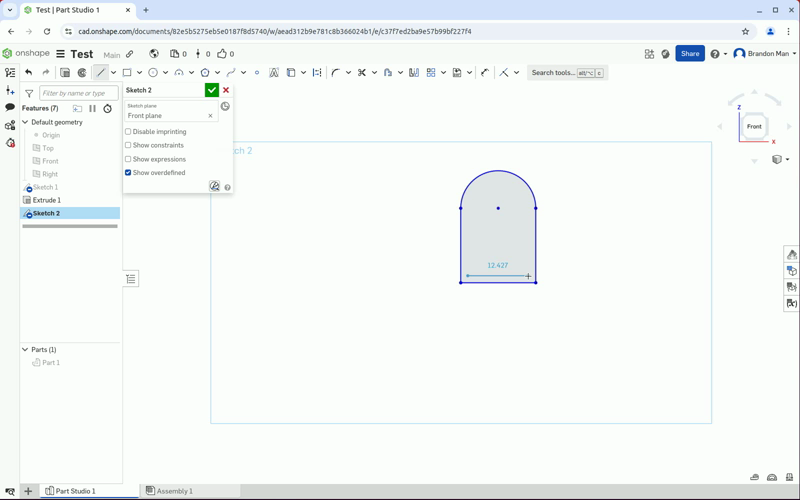
click(528, 275)
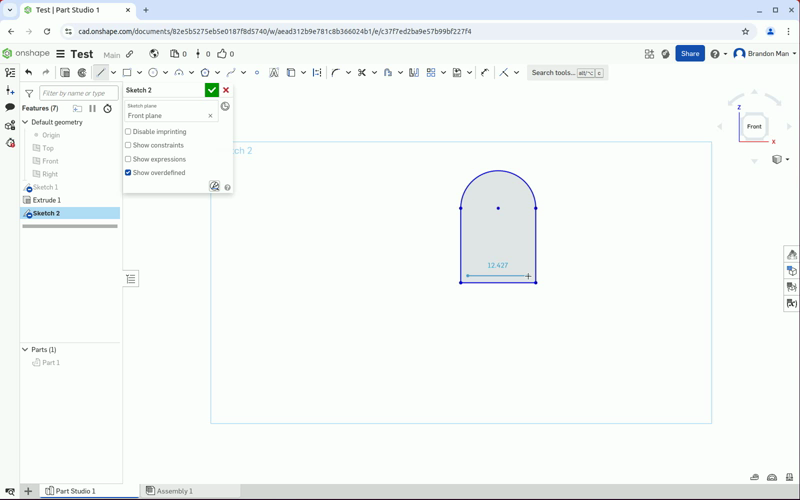
key_up(shift)
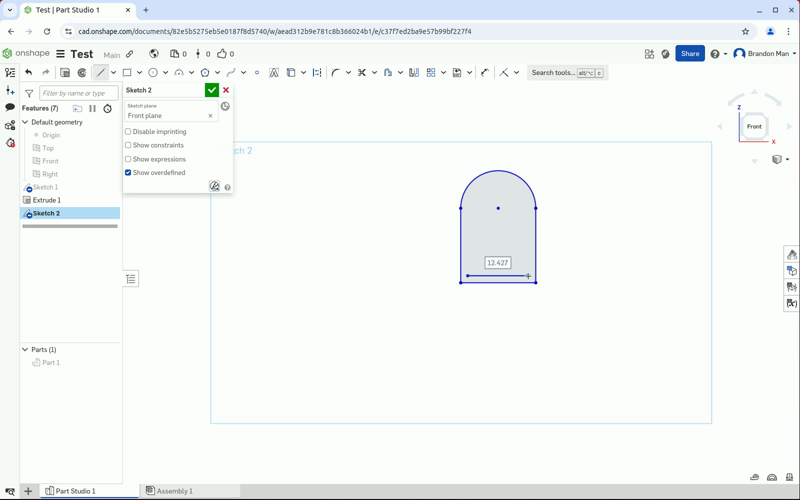
key_down(shift)
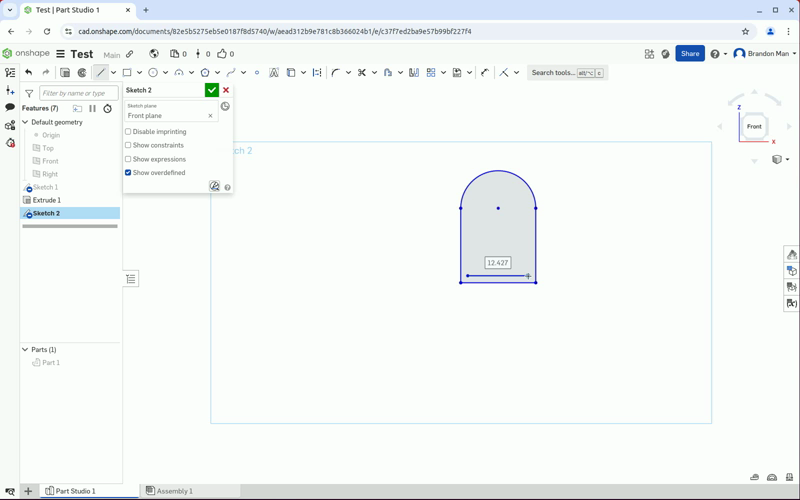
mouse_move(528, 208)
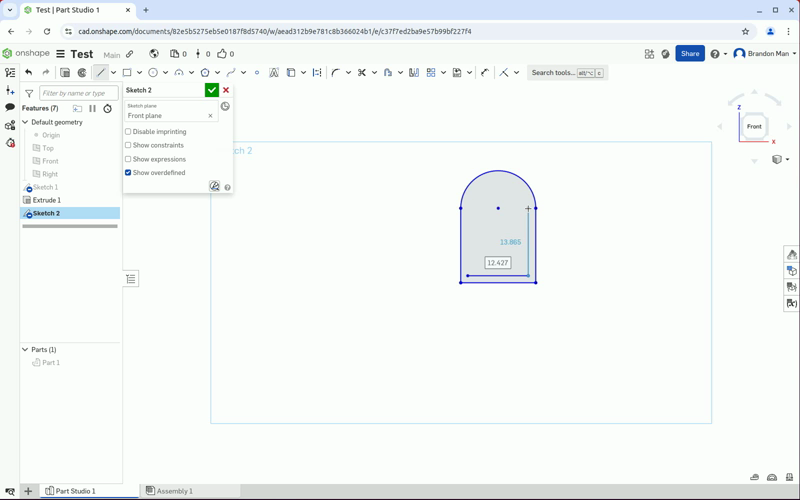
click(528, 208)
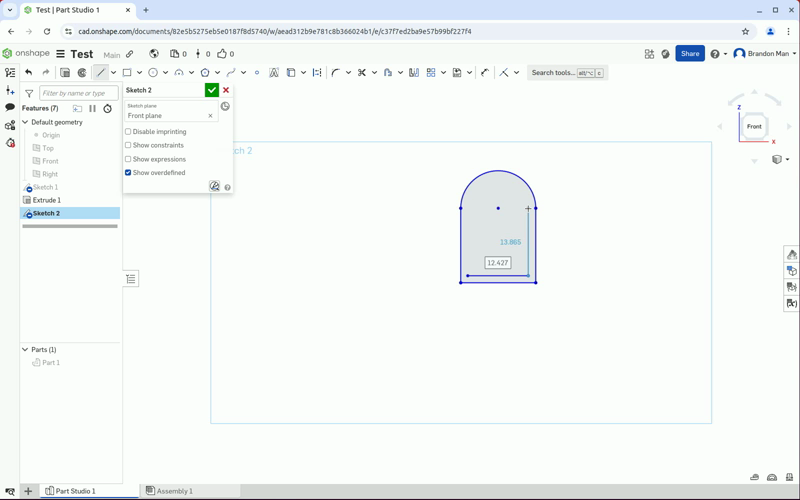
key_up(shift)
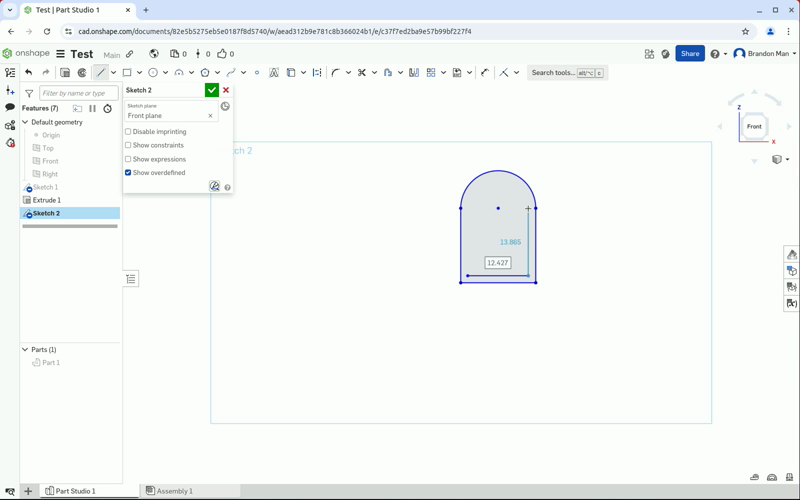
key(esc)
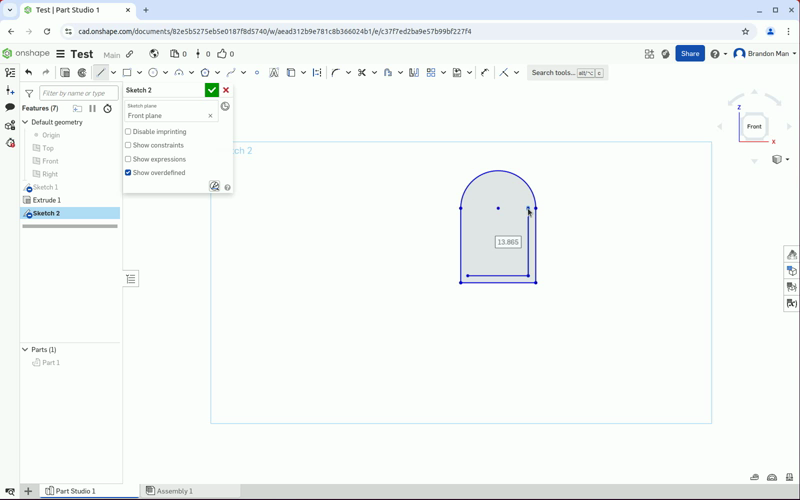
key(a)
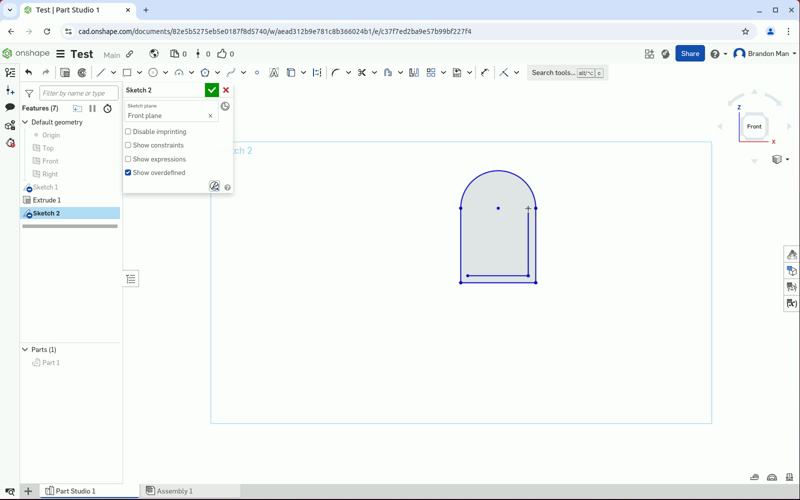
mouse_move(528, 208)
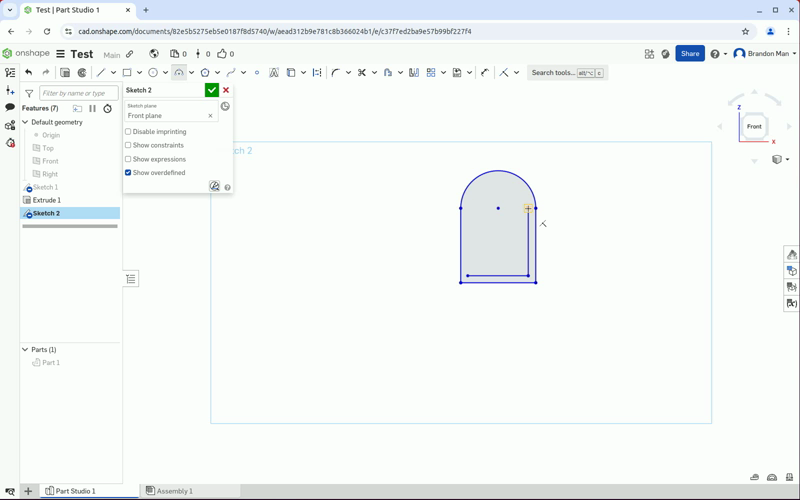
click(528, 208)
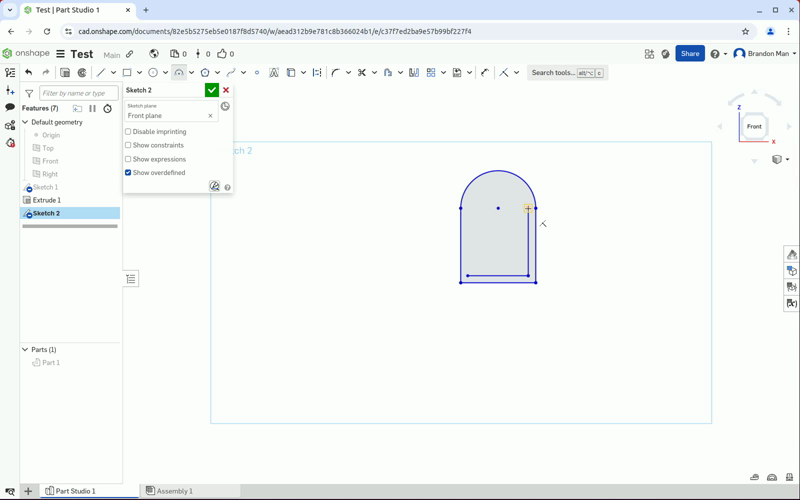
key_down(shift)
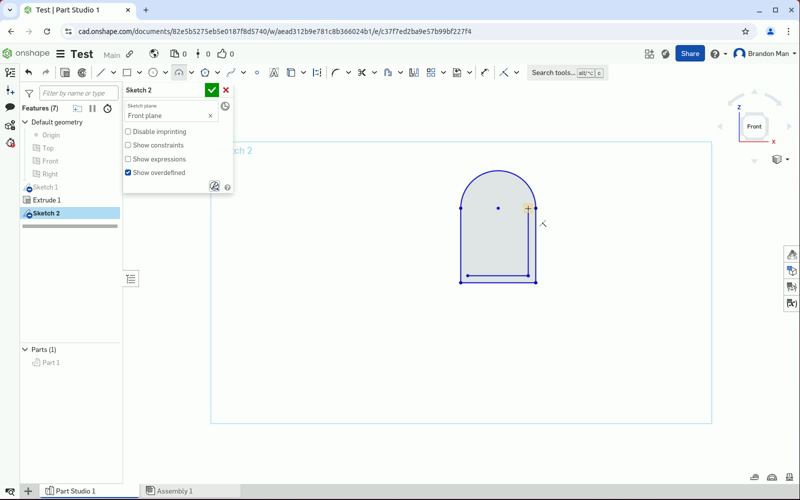
mouse_move(467, 208)
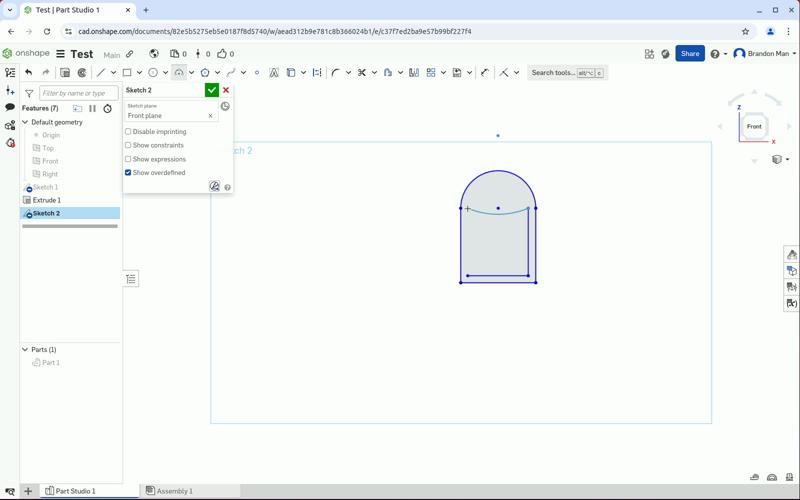
click(467, 208)
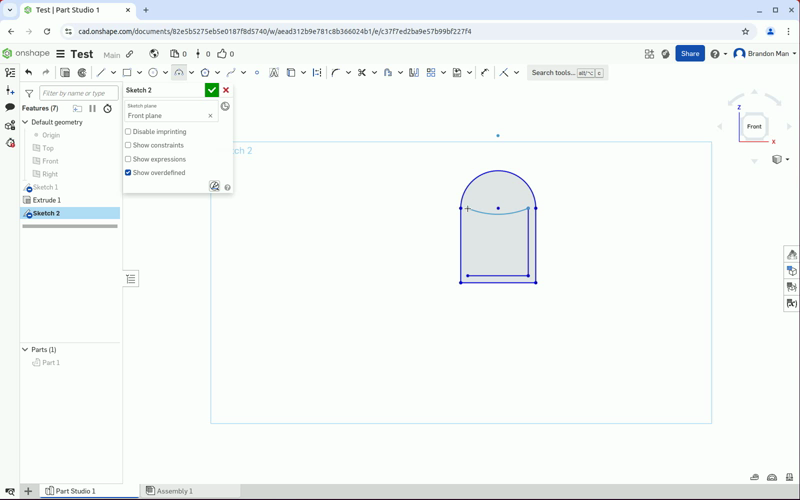
mouse_move(498, 178)
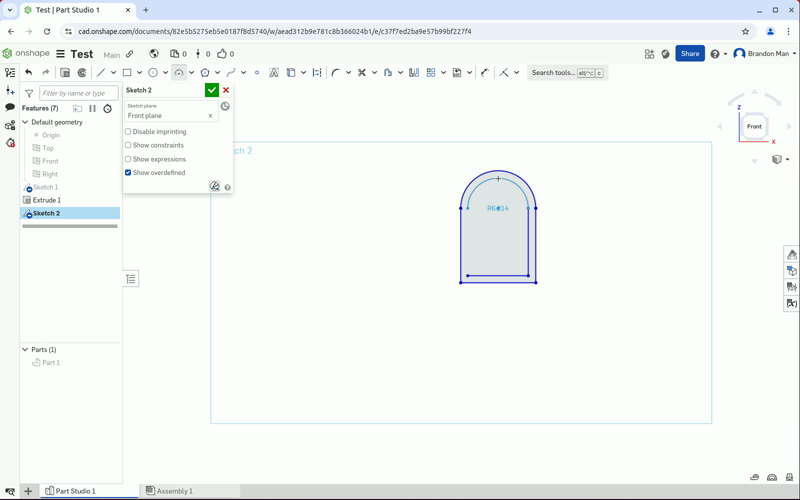
click(498, 178)
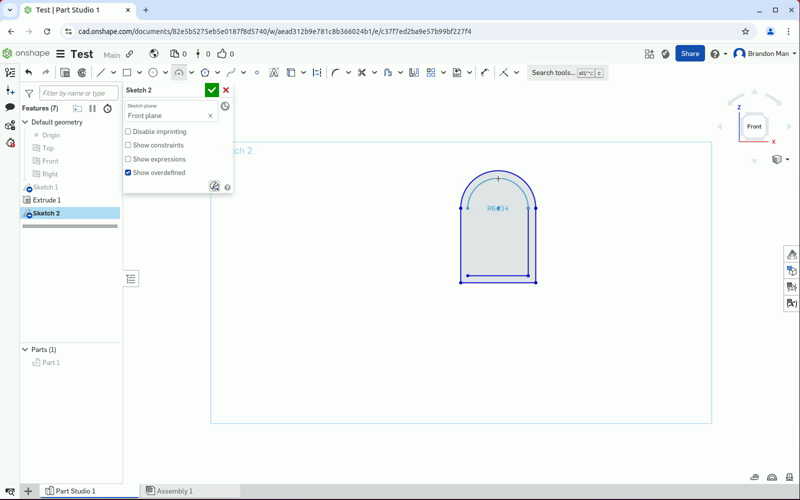
key_up(shift)
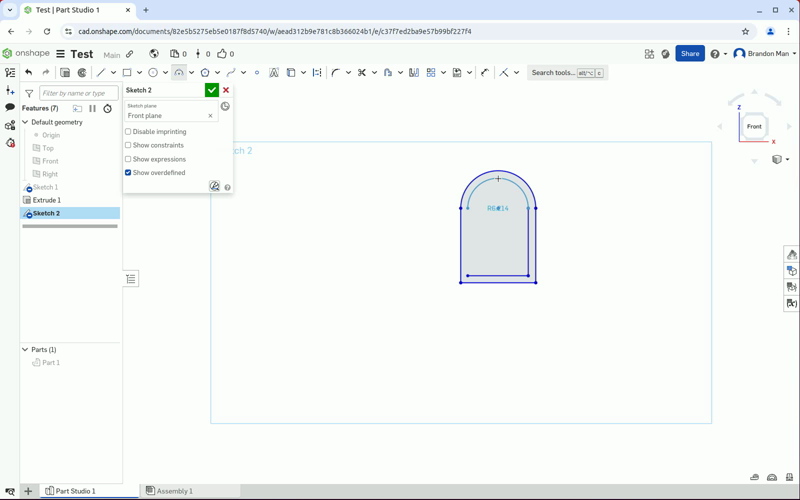
key(esc)
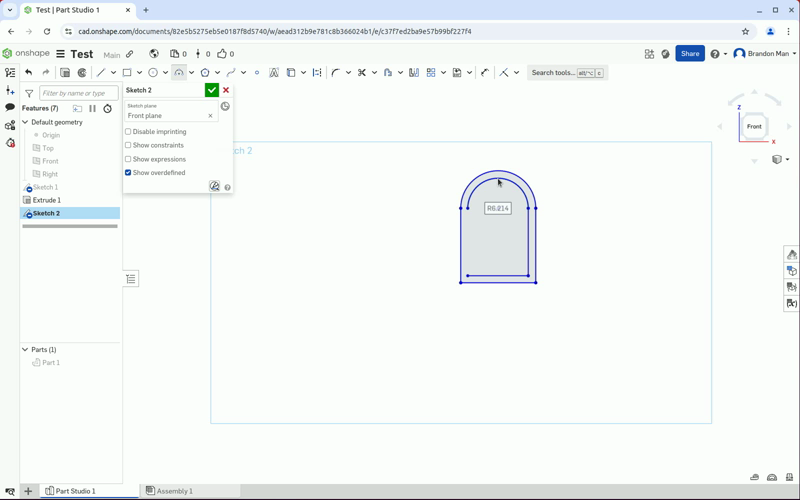
key(l)
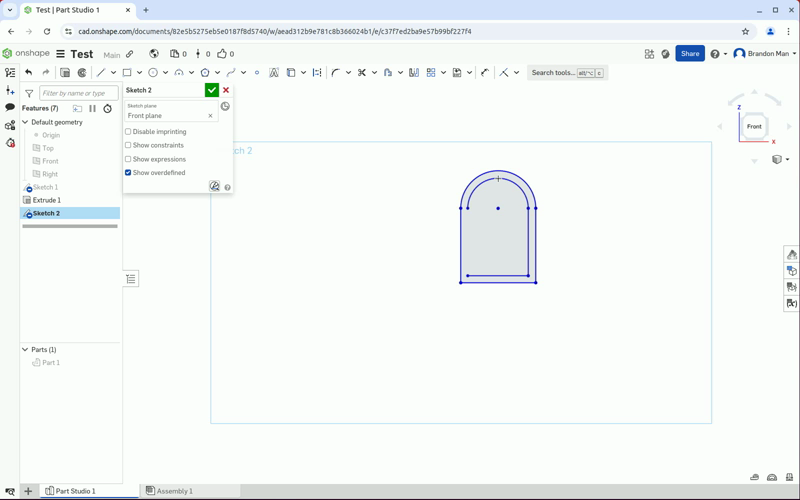
mouse_move(467, 208)
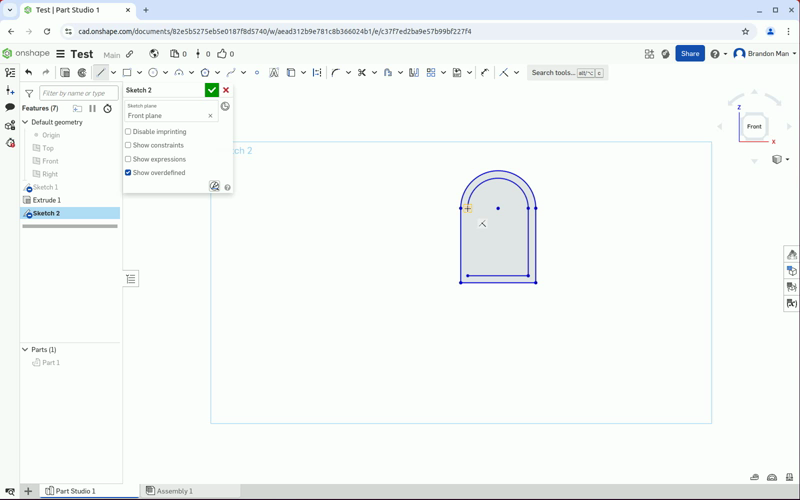
click(467, 208)
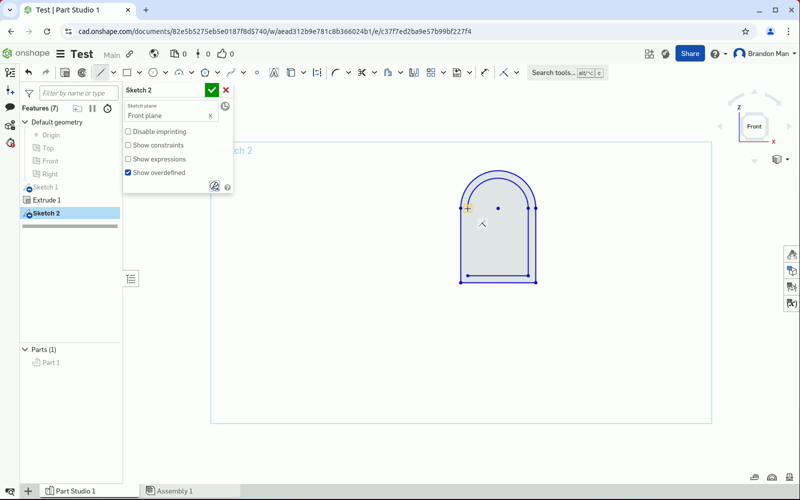
key_down(shift)
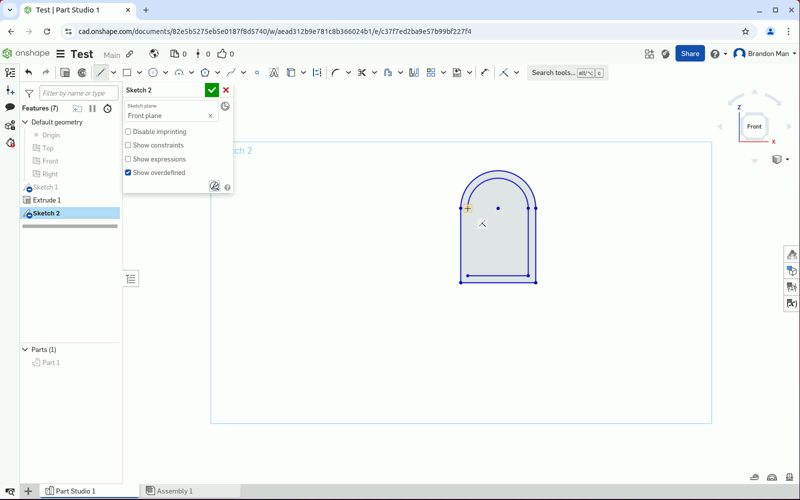
mouse_move(467, 275)
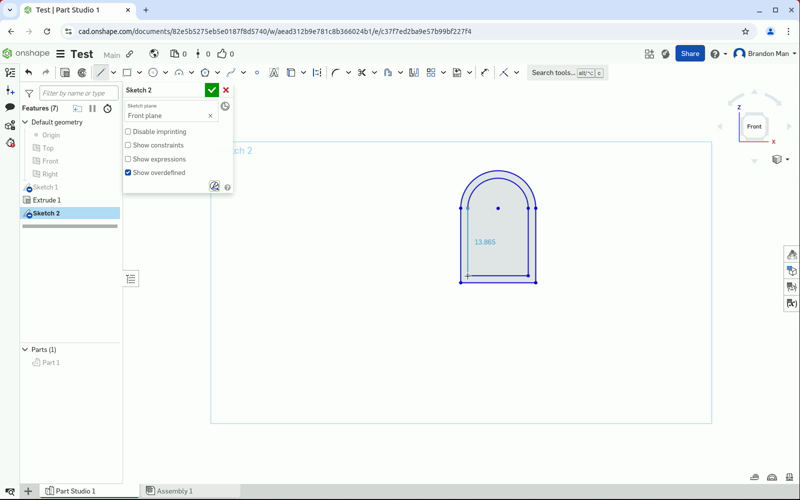
key_up(shift)
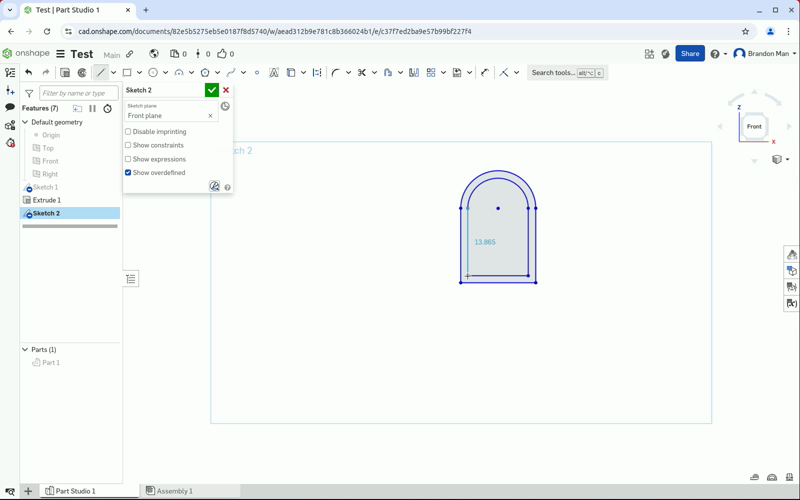
click(467, 275)
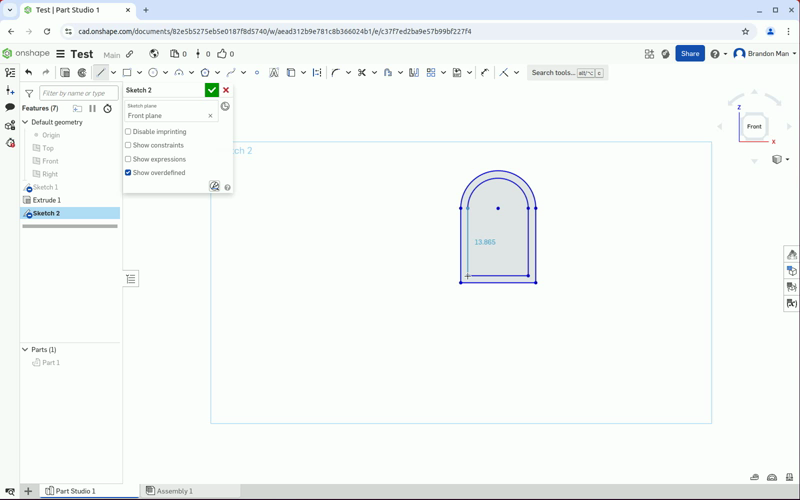
key(esc)
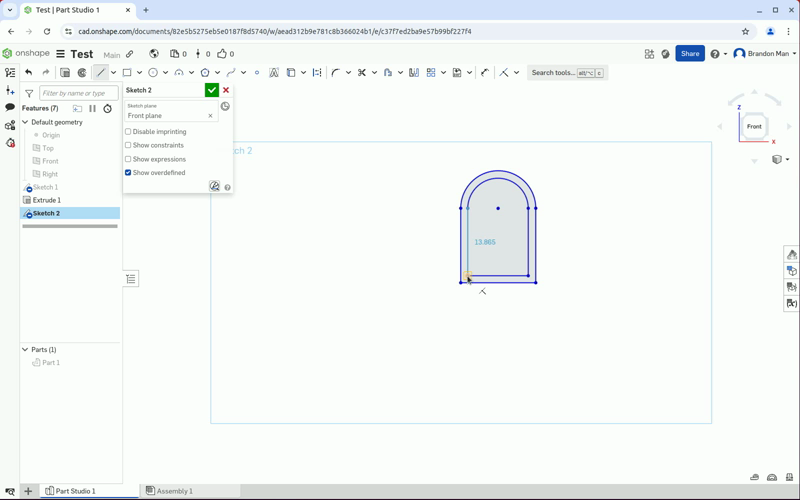
mouse_move(501, 173)
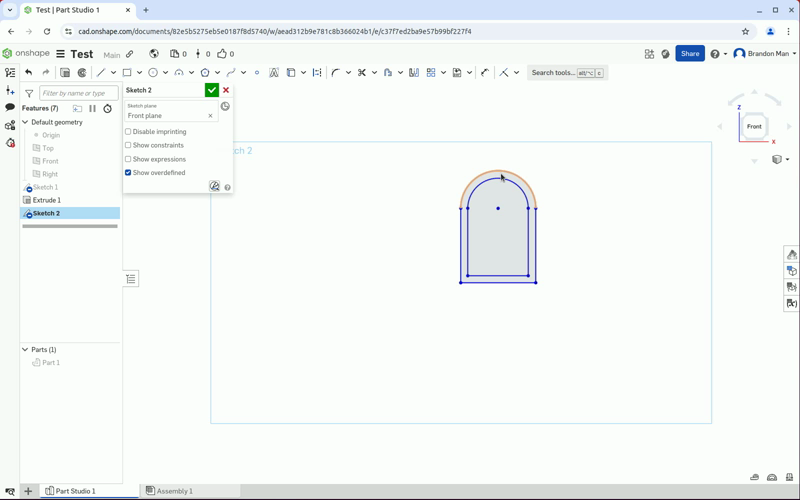
click(501, 173)
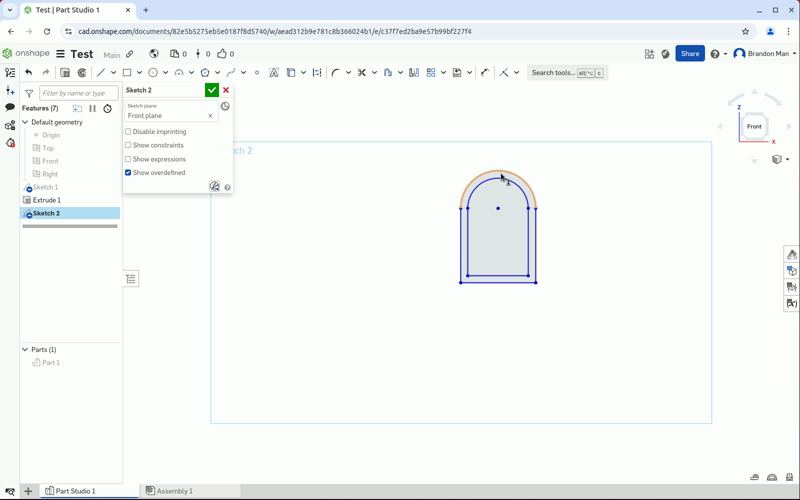
mouse_move(73, 352)
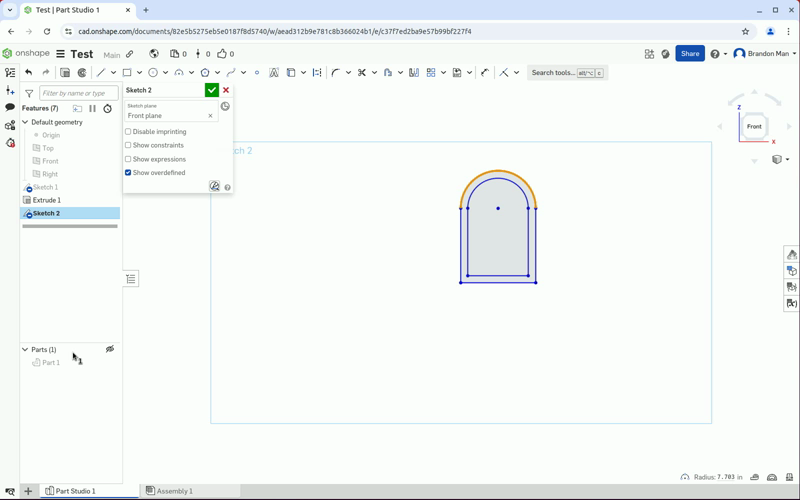
key(shift+y)
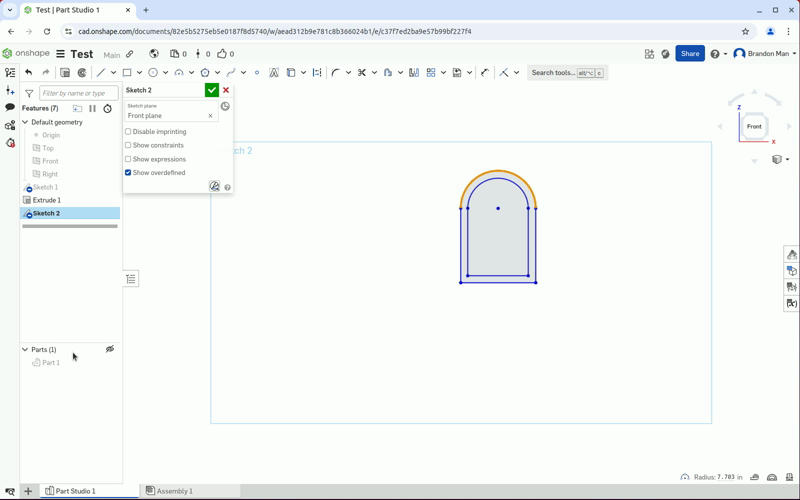
key(shift+e)
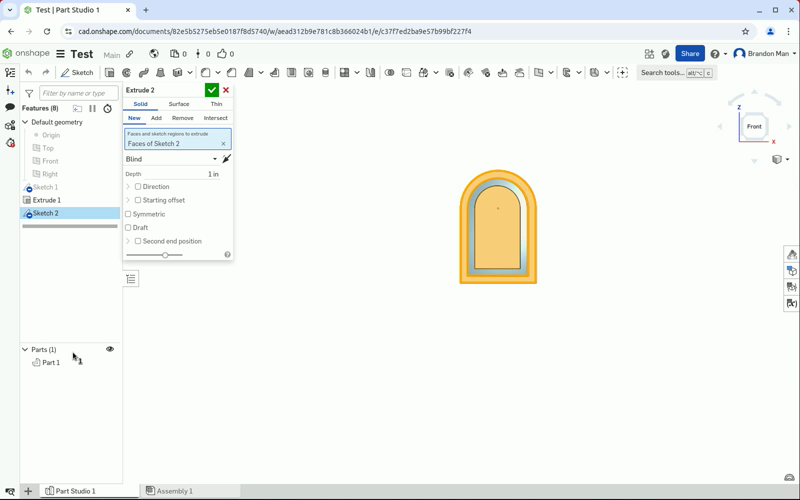
mouse_move(143, 106)
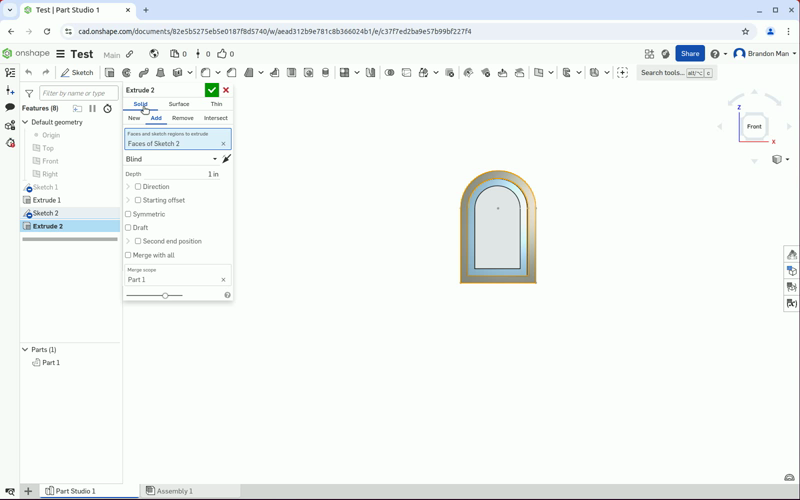
click(143, 106)
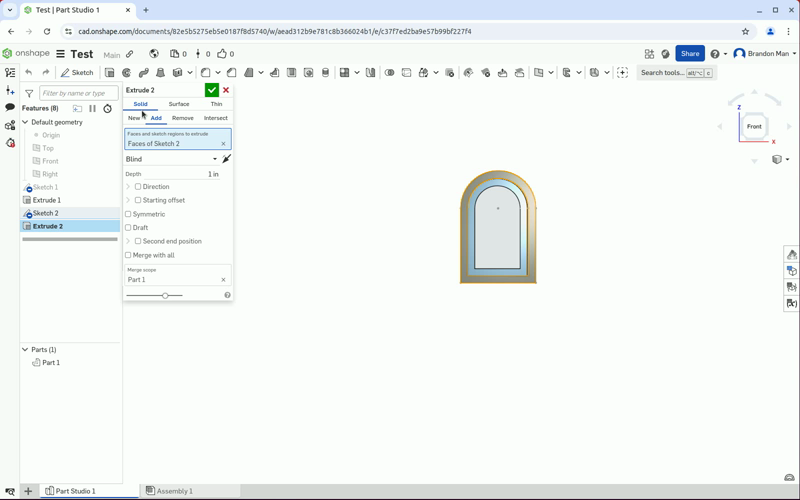
mouse_move(137, 120)
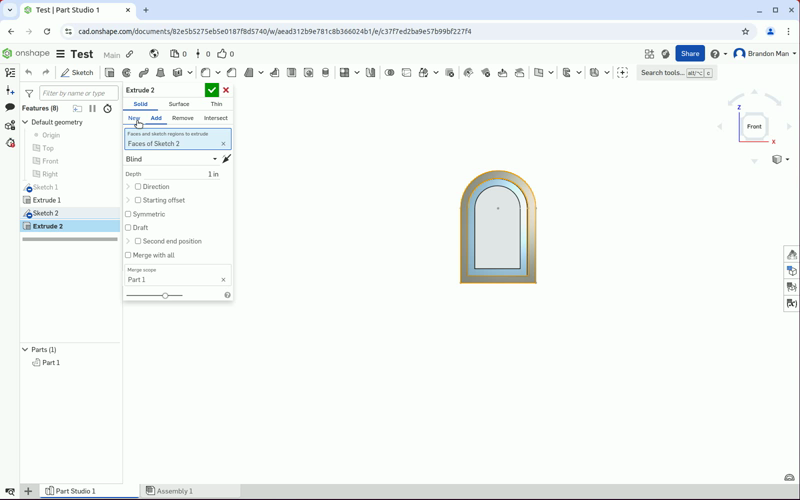
click(137, 120)
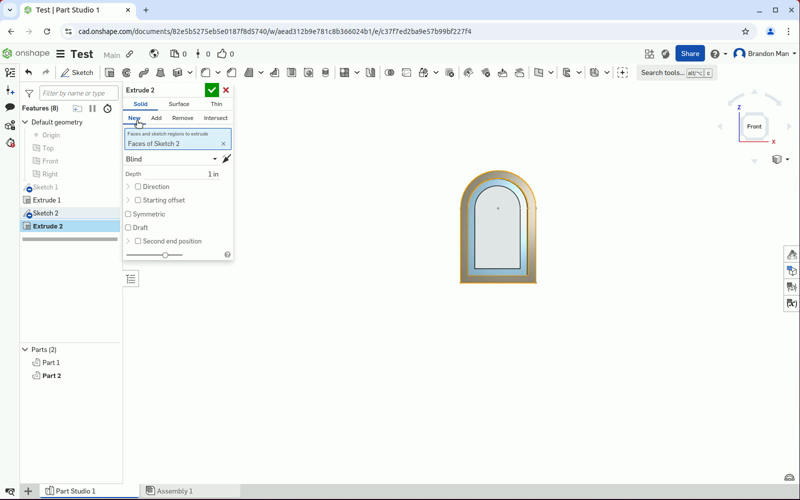
key(tab, 4)
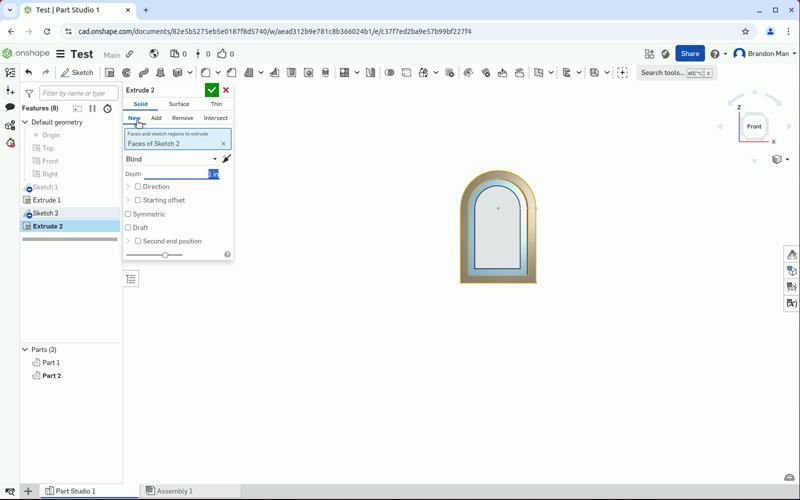
text(1.444)
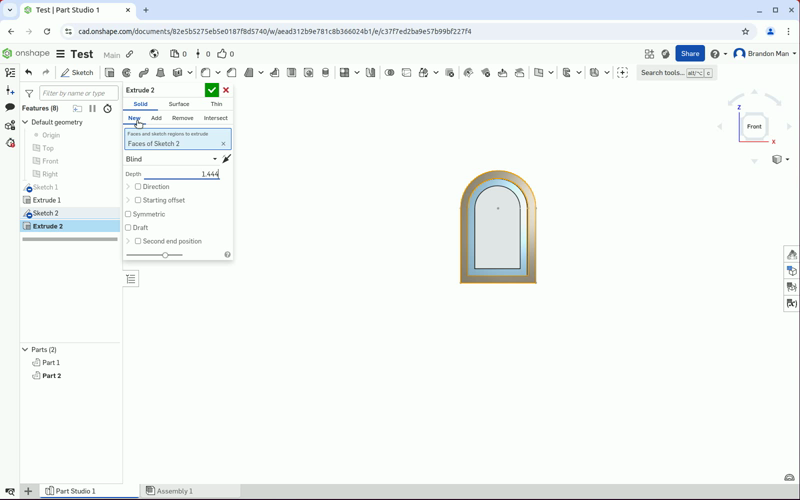
key(enter)
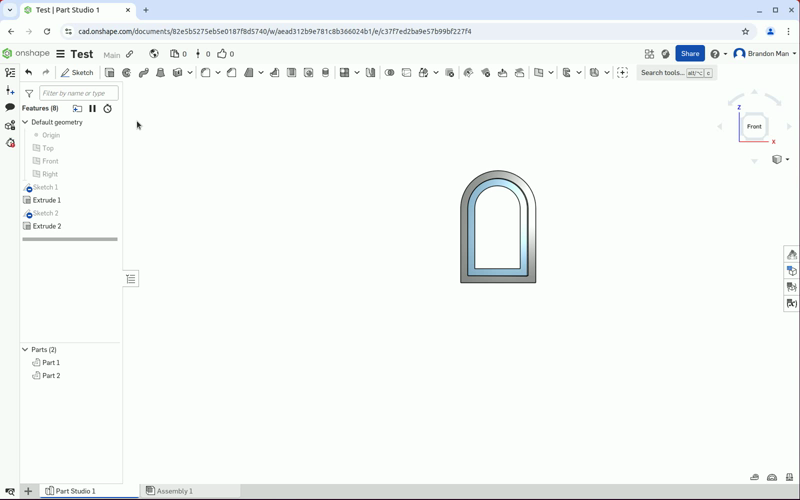
key(shift+h)
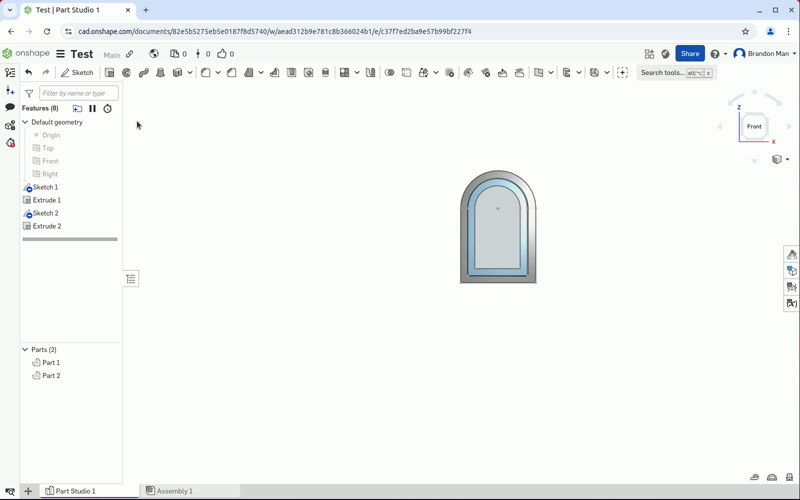
key(shift+h)
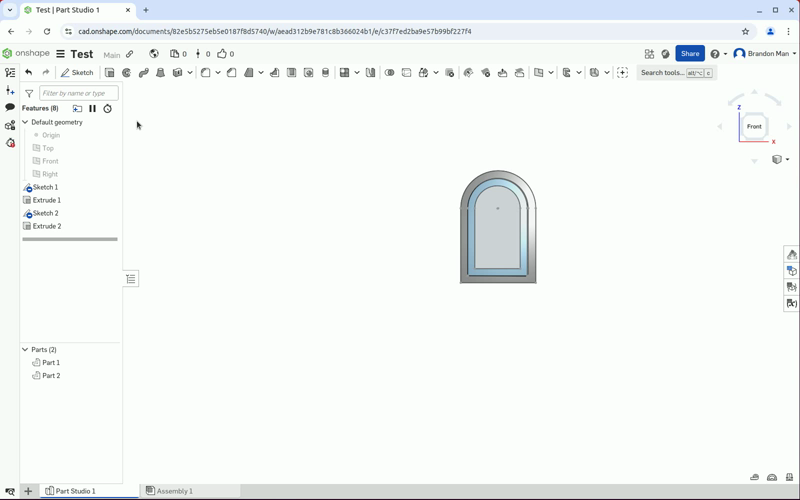
key(shift+7)
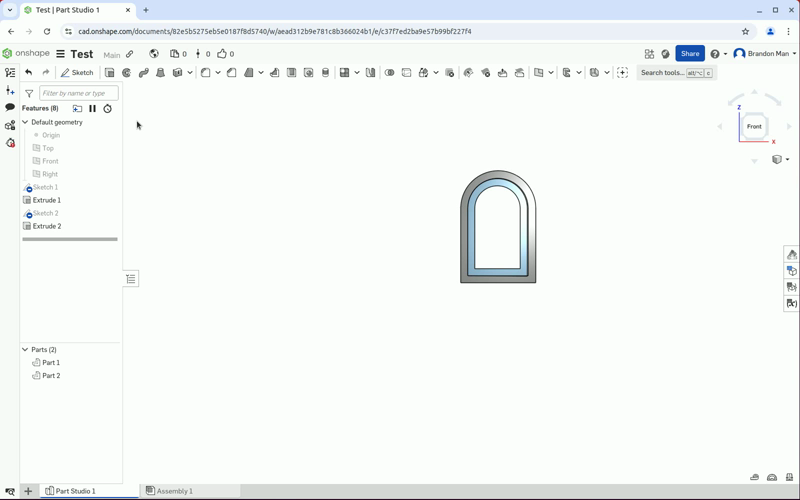
key(left, 2)
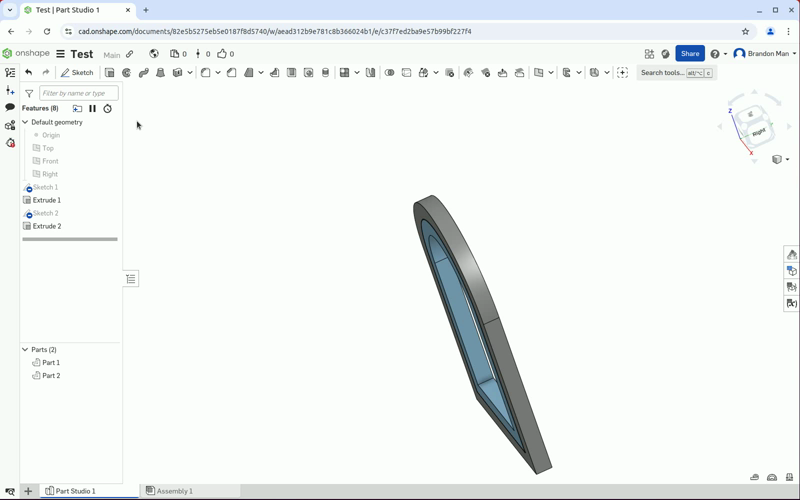
key(down, 2)
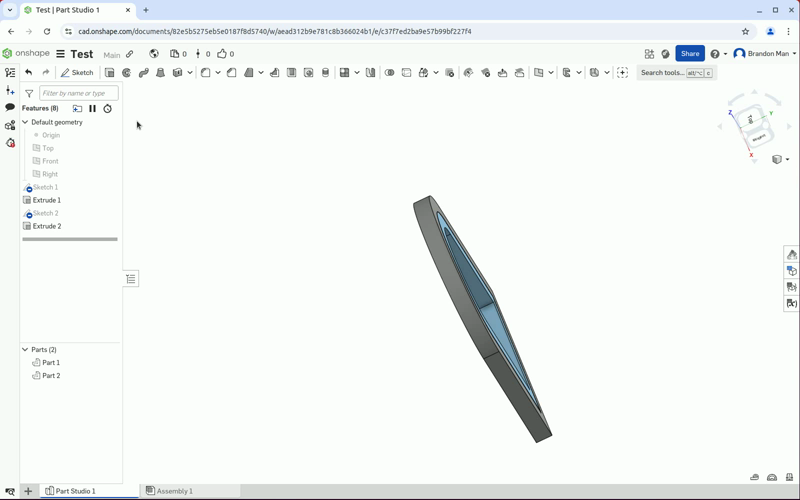
key(up, 2)
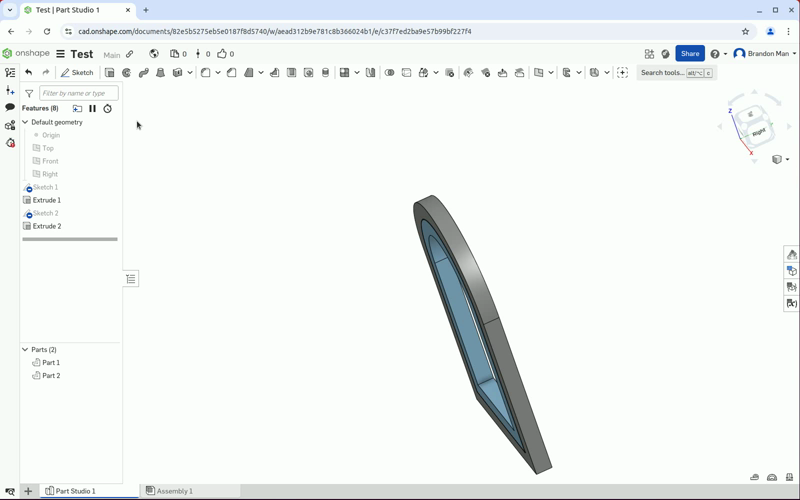
key(right, 2)
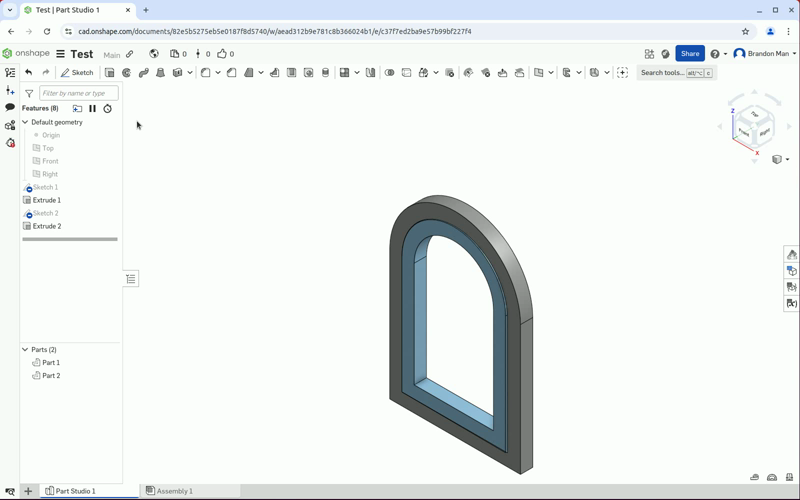
mouse_move(73, 189)
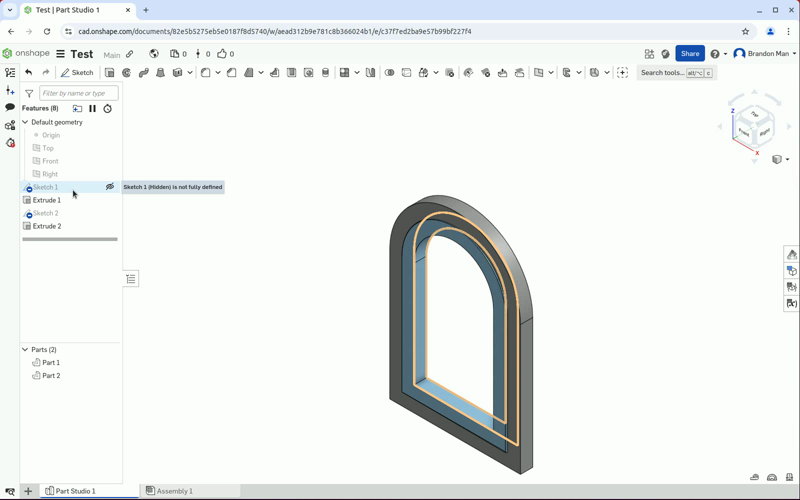
click(73, 189)